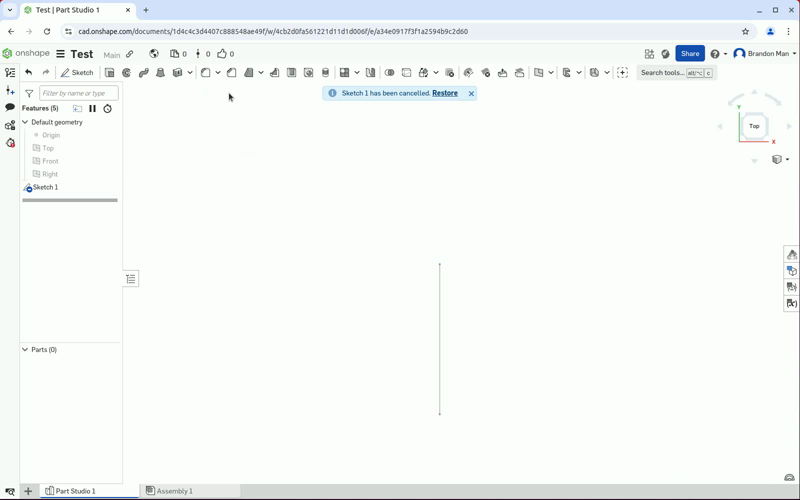
key(shift+h)
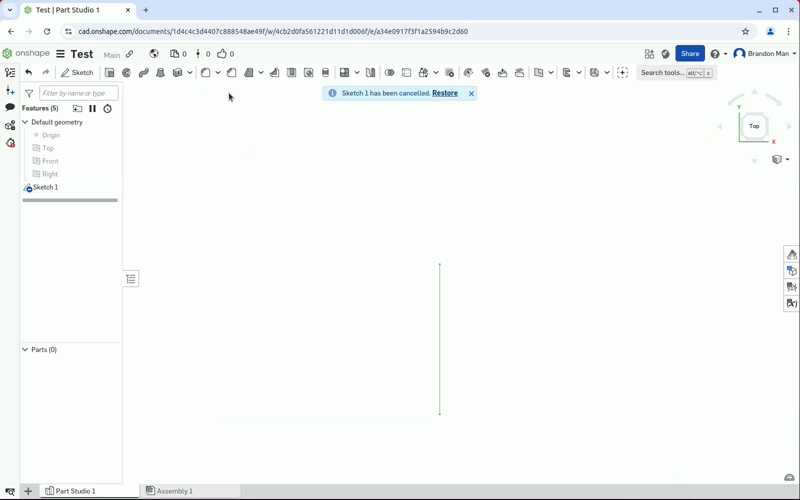
key(shift+s)
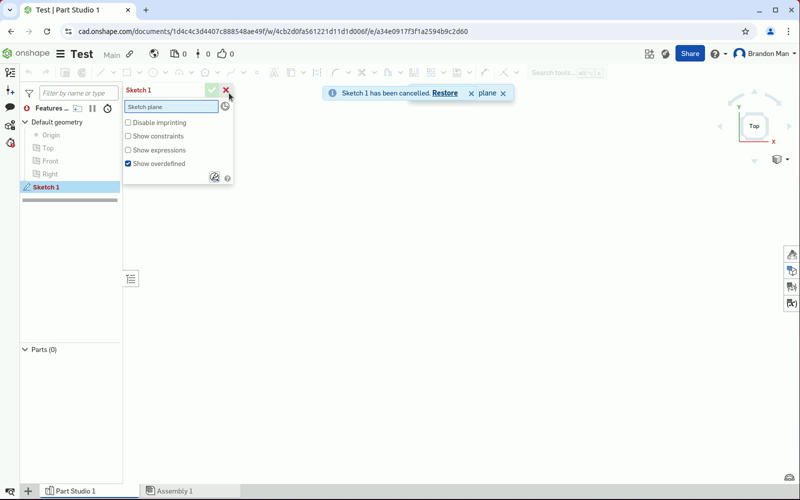
mouse_move(73, 150)
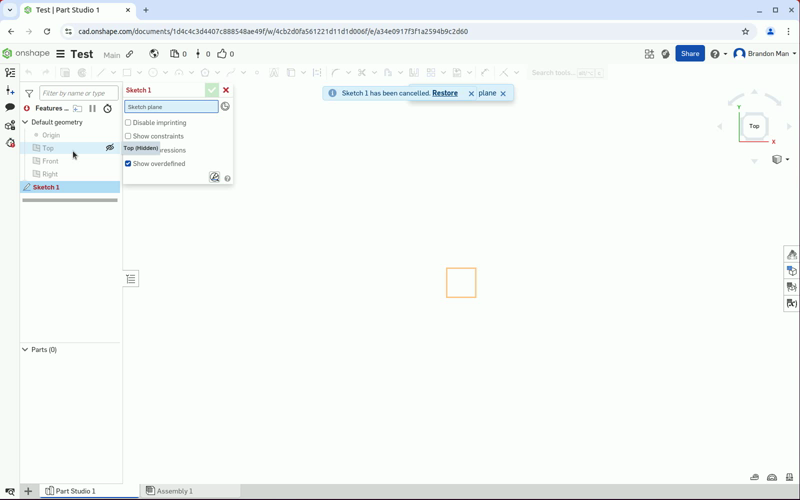
click(73, 150)
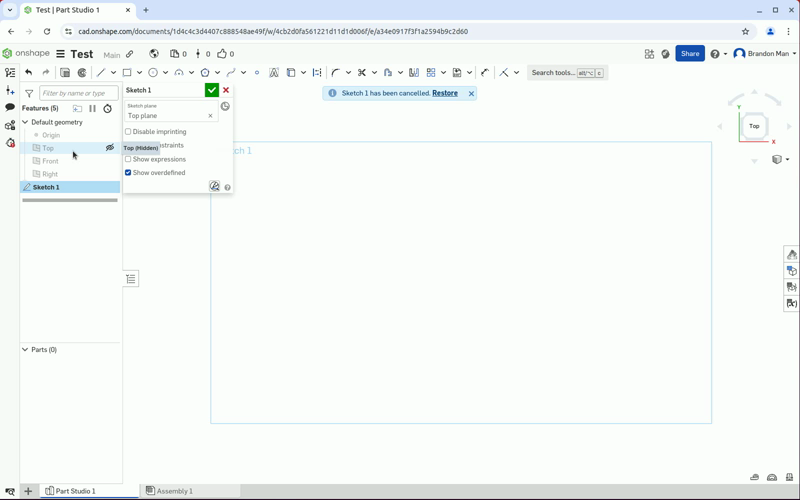
mouse_move(73, 352)
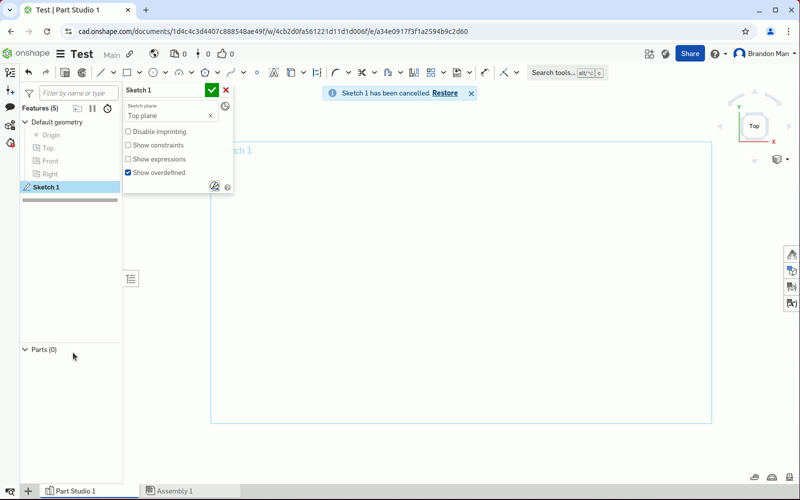
key(y)
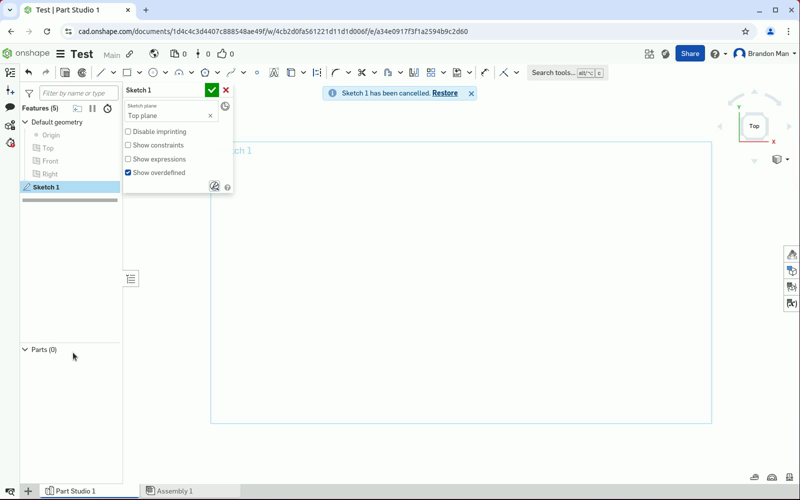
key(l)
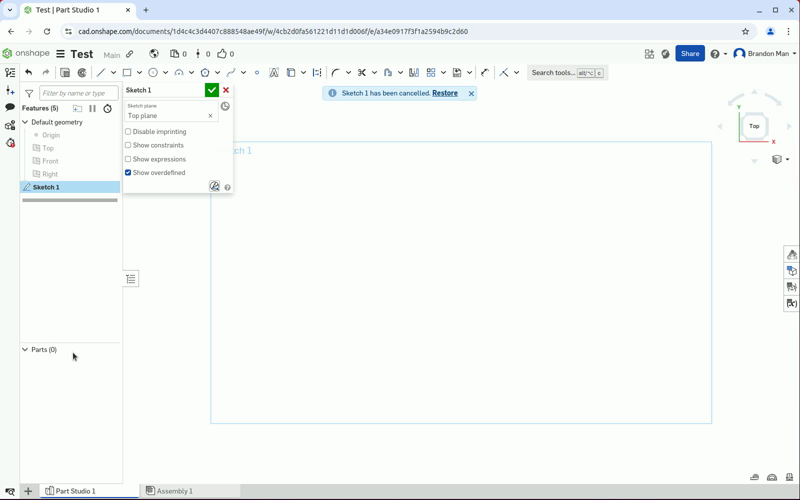
key_down(shift)
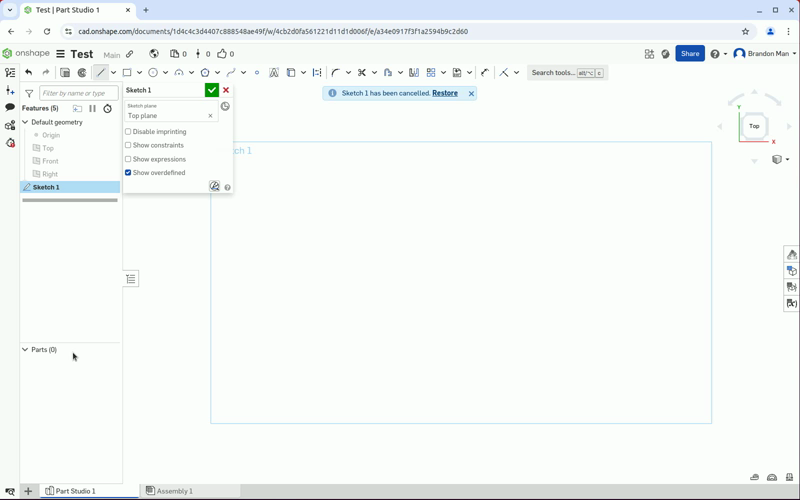
mouse_move(460, 282)
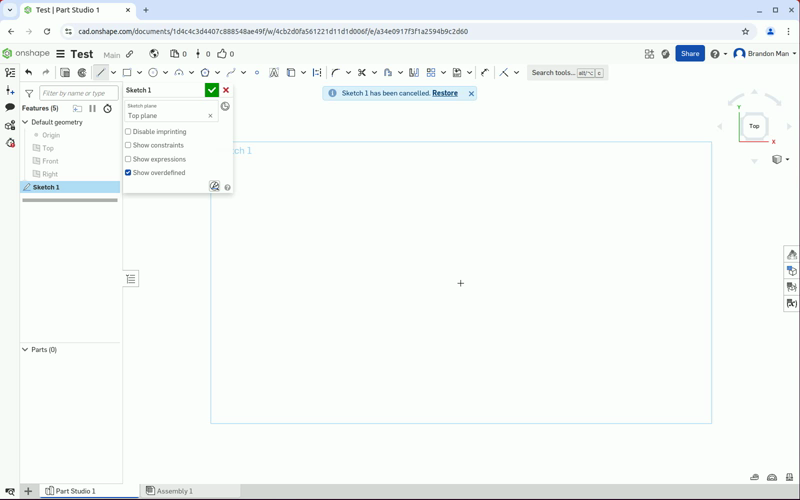
click(460, 282)
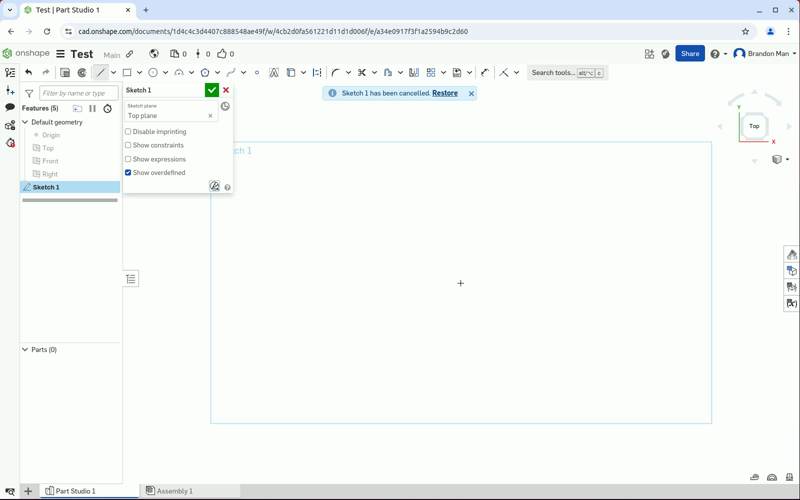
key_up(shift)
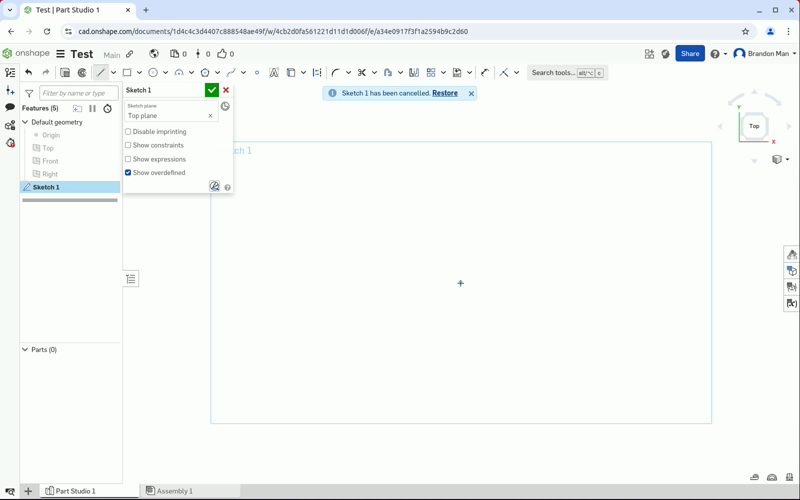
key_down(shift)
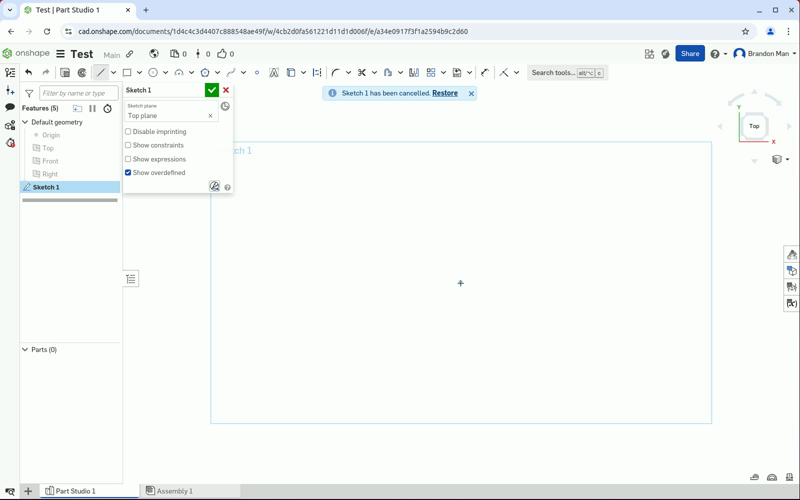
mouse_move(490, 282)
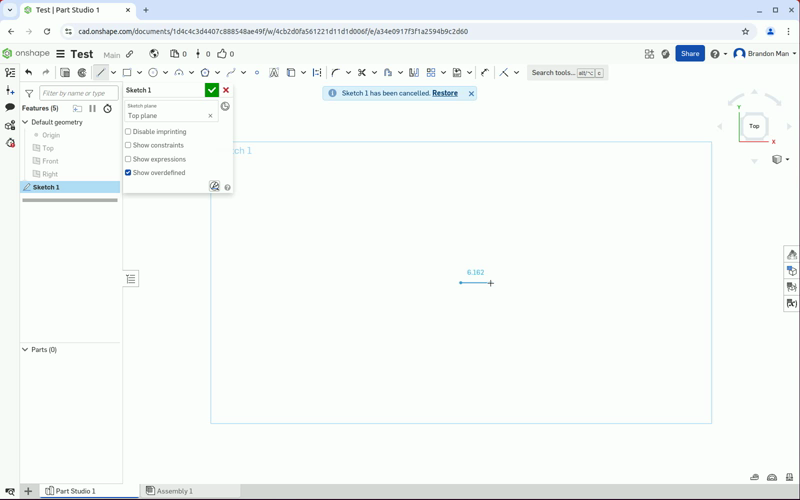
mouse_move(468, 282)
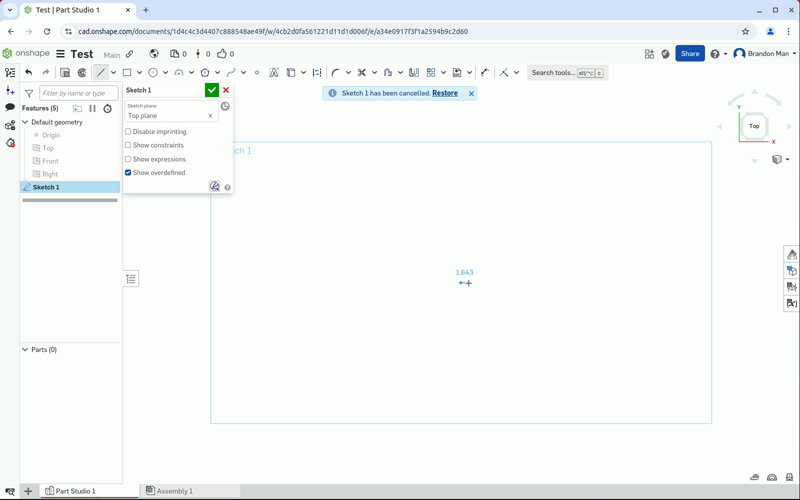
click(468, 282)
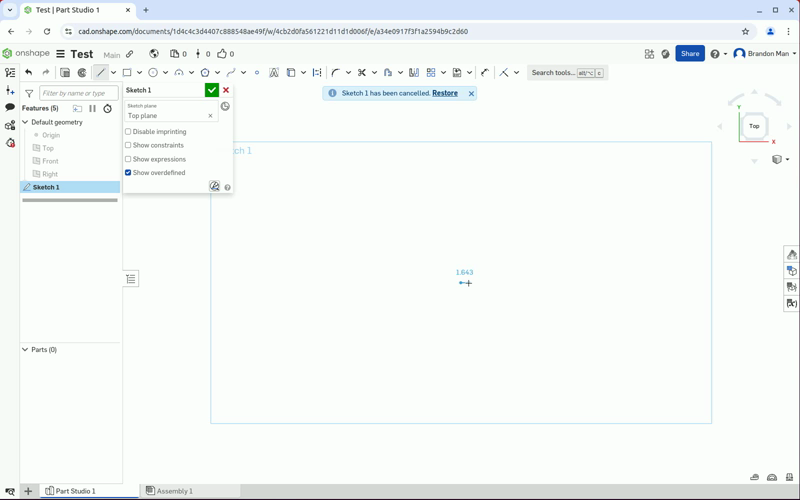
key_up(shift)
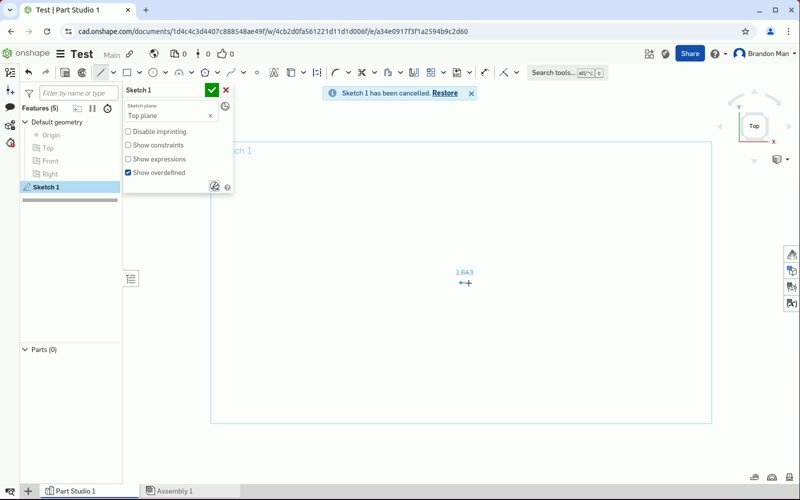
key_down(shift)
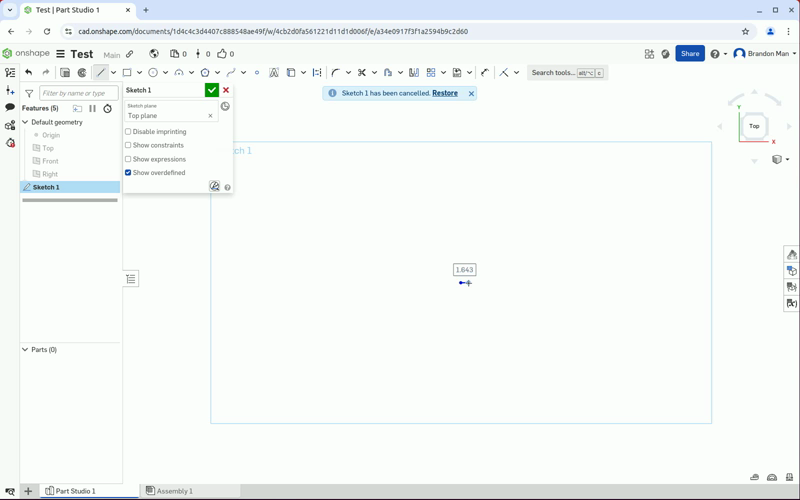
mouse_move(498, 282)
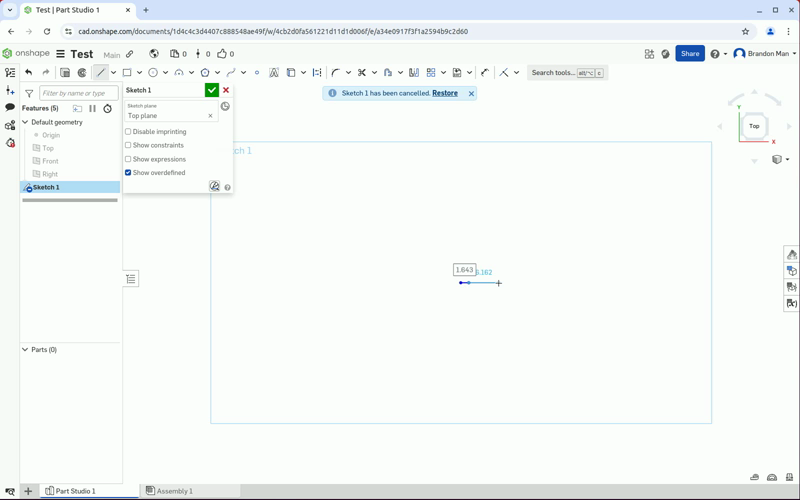
mouse_move(468, 274)
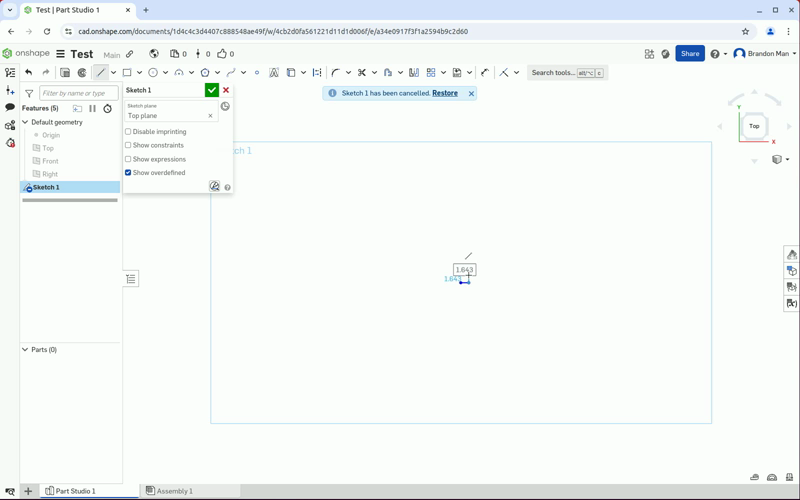
click(468, 274)
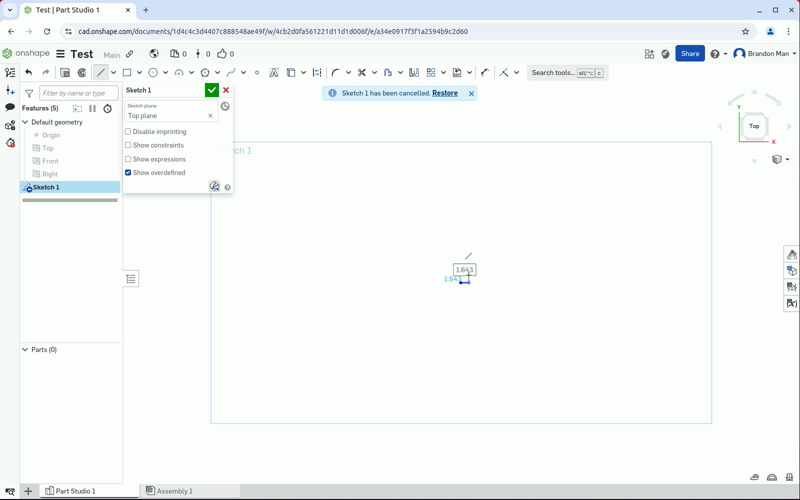
key_up(shift)
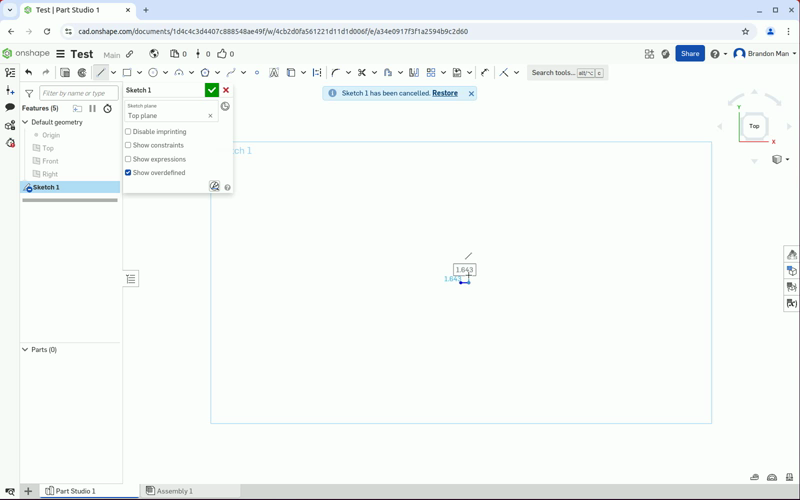
key_down(shift)
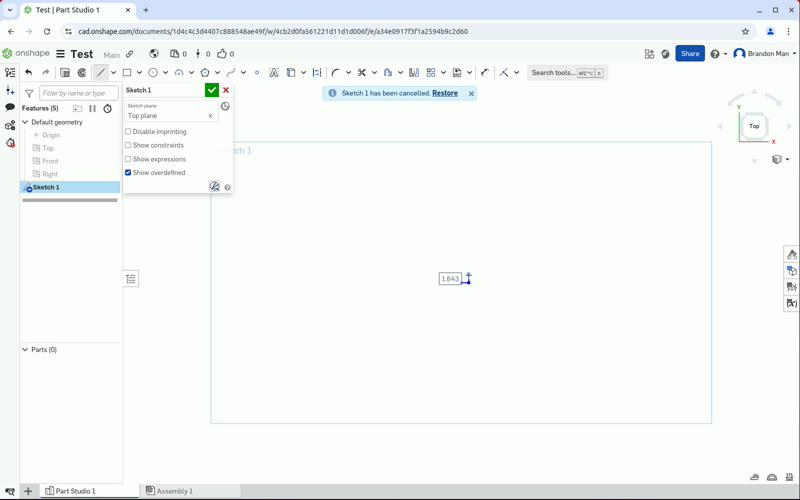
mouse_move(498, 274)
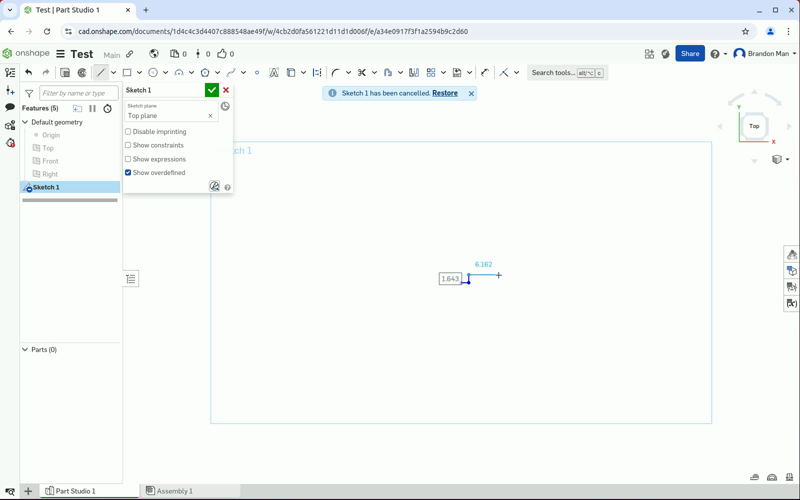
mouse_move(460, 274)
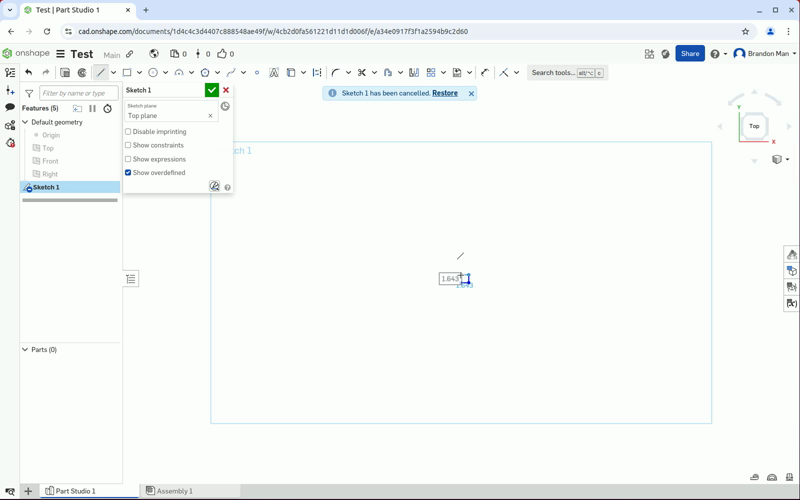
click(460, 274)
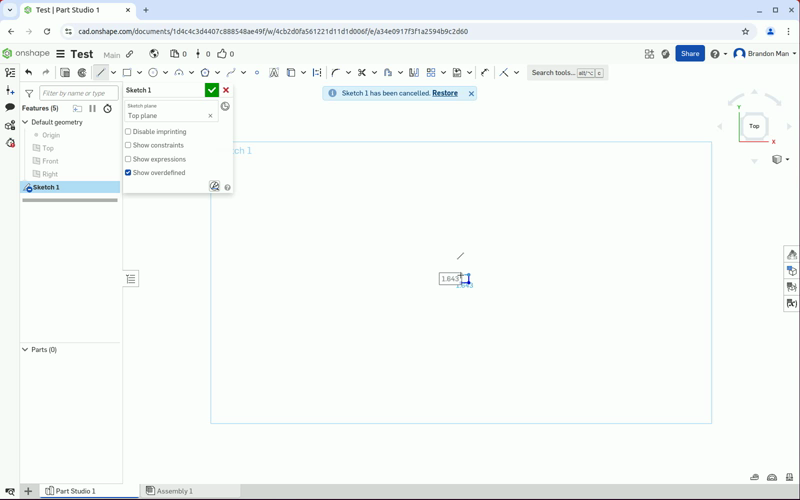
key_up(shift)
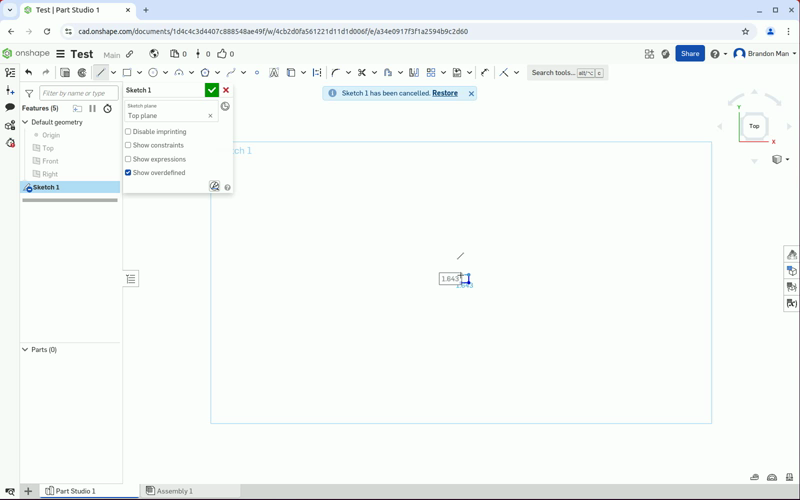
mouse_move(490, 274)
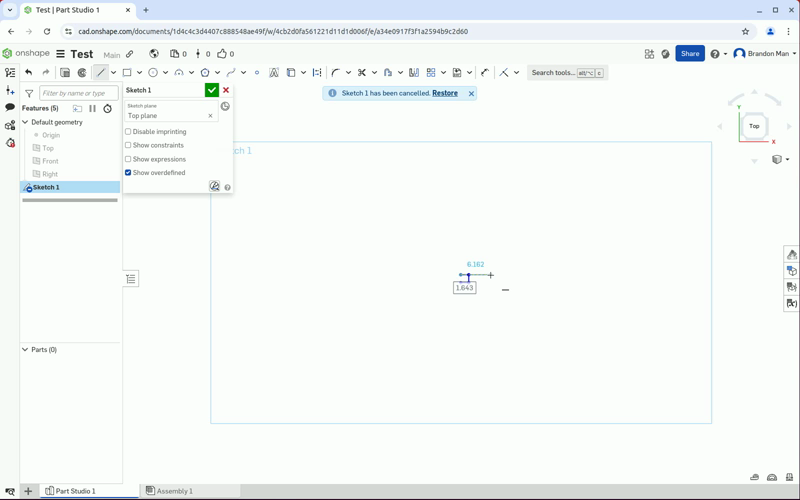
key_down(shift)
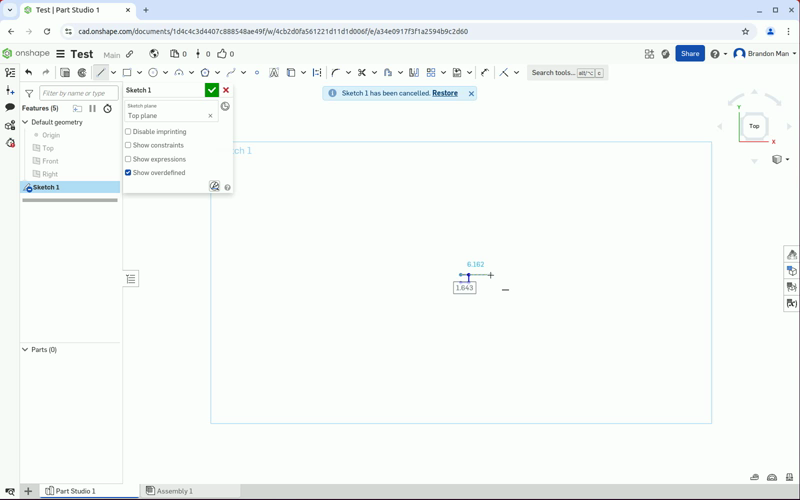
mouse_move(460, 282)
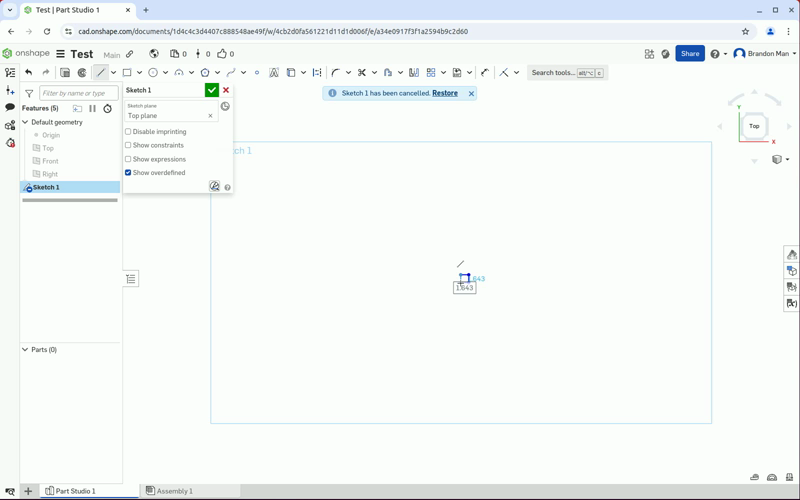
key_up(shift)
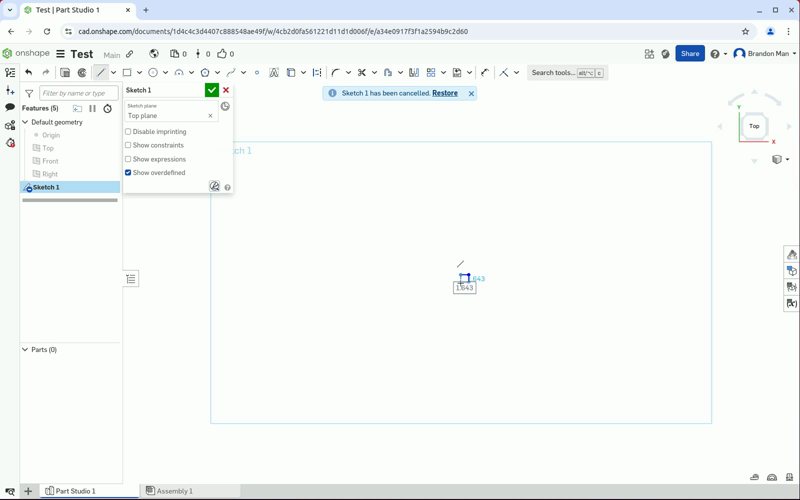
click(460, 282)
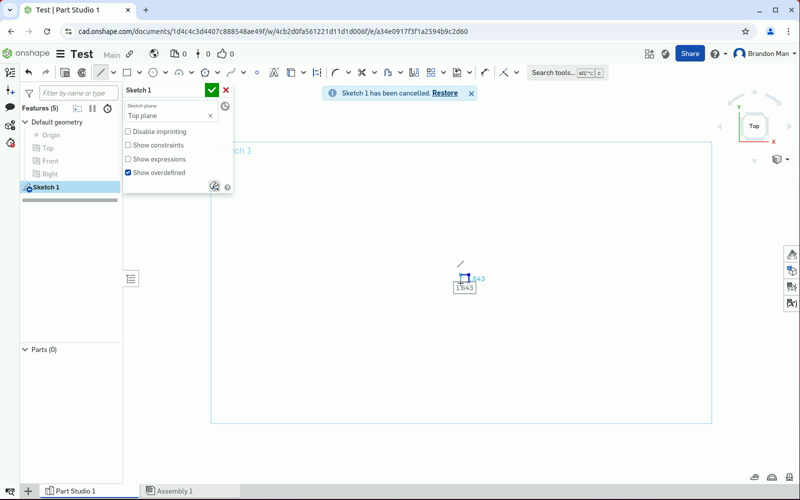
key(esc)
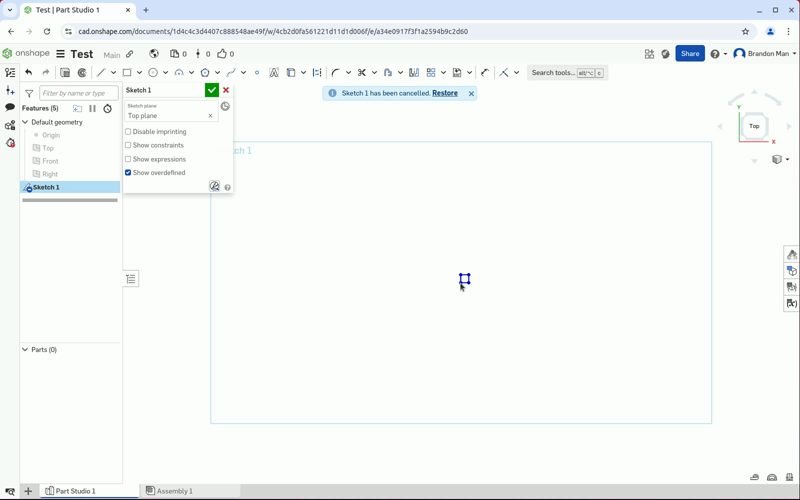
mouse_move(467, 281)
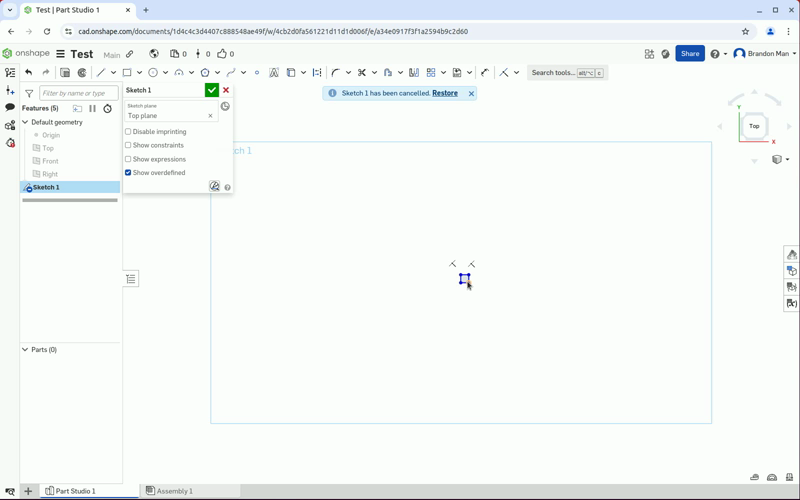
scroll(6)
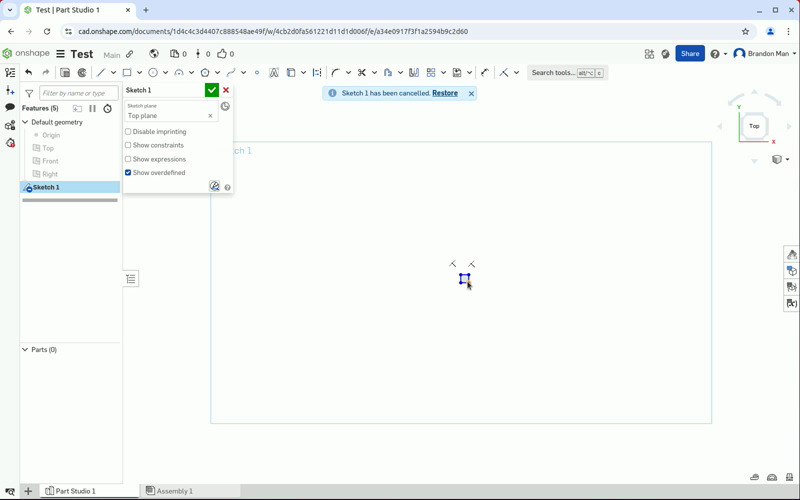
scroll(6)
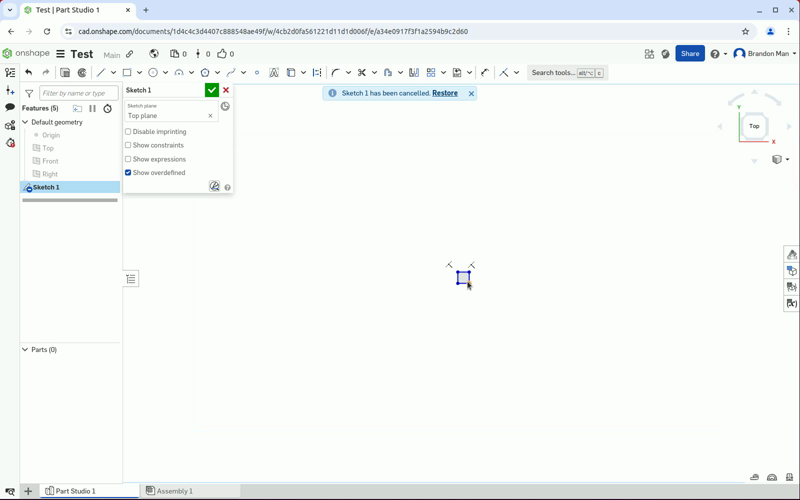
scroll(6)
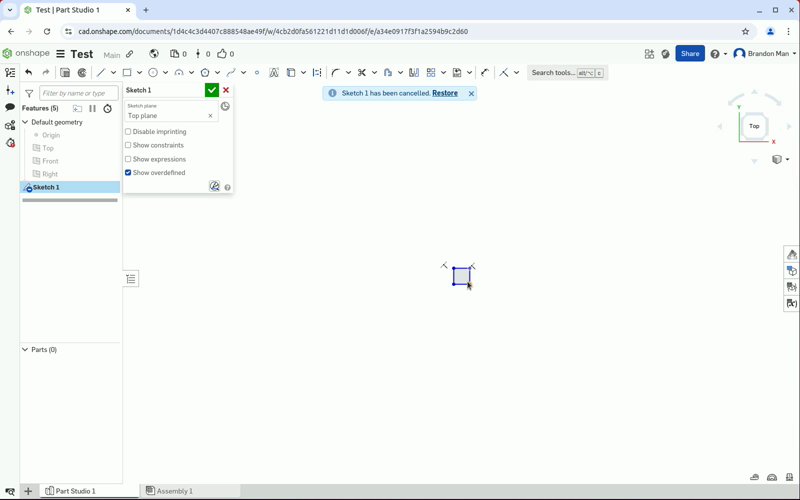
scroll(6)
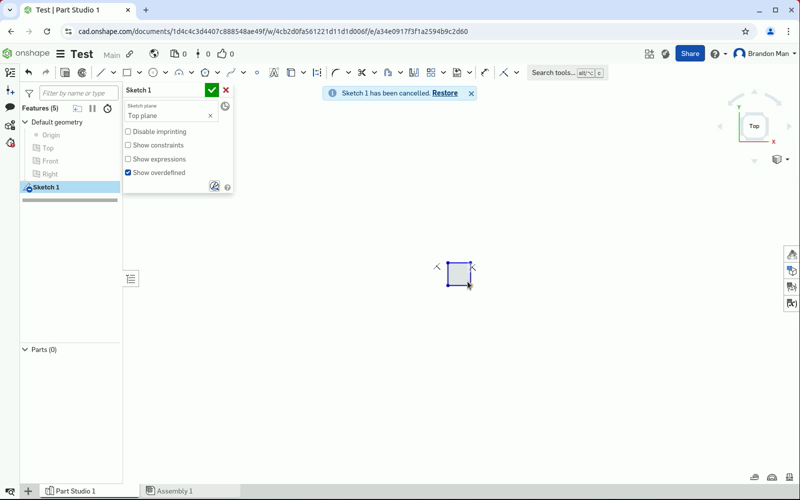
scroll(6)
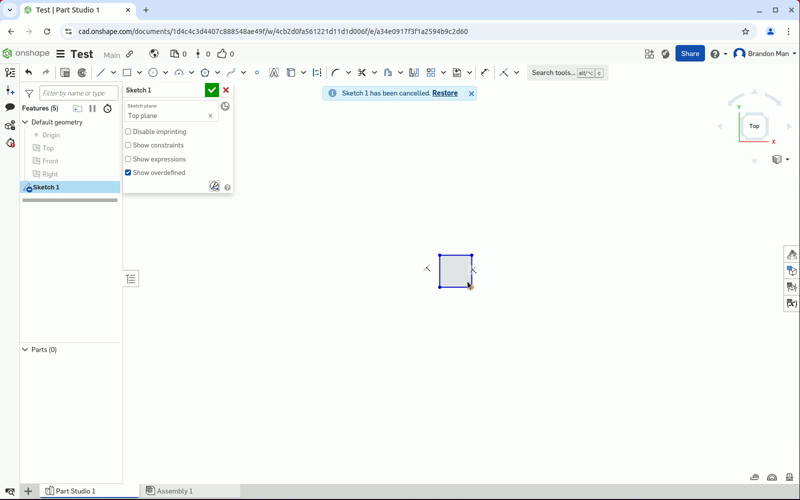
scroll(6)
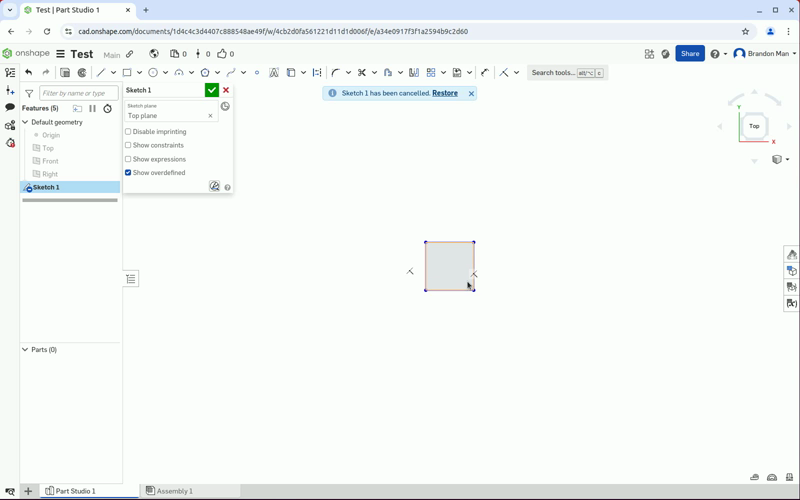
scroll(6)
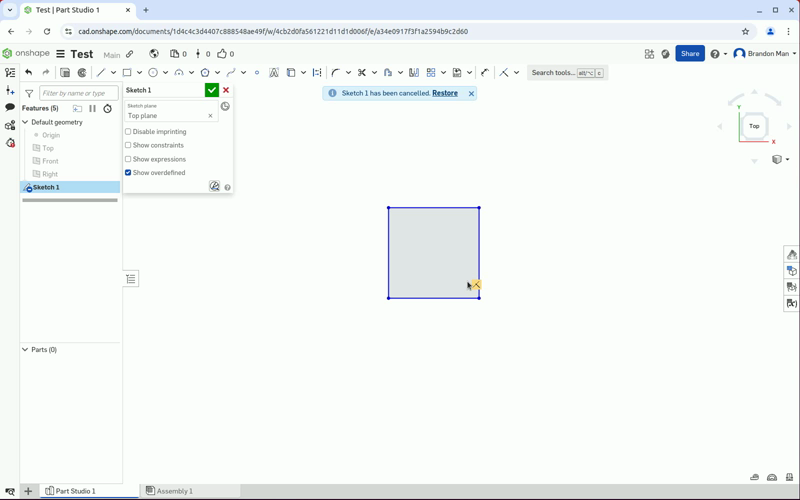
click(467, 281)
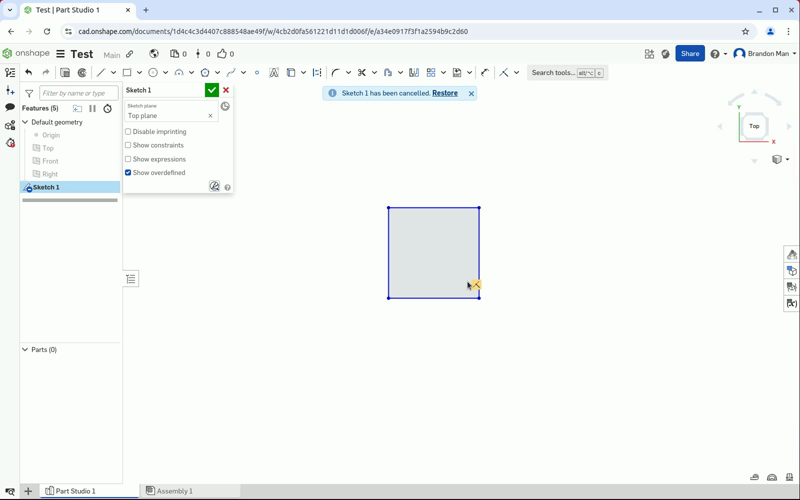
scroll(-6)
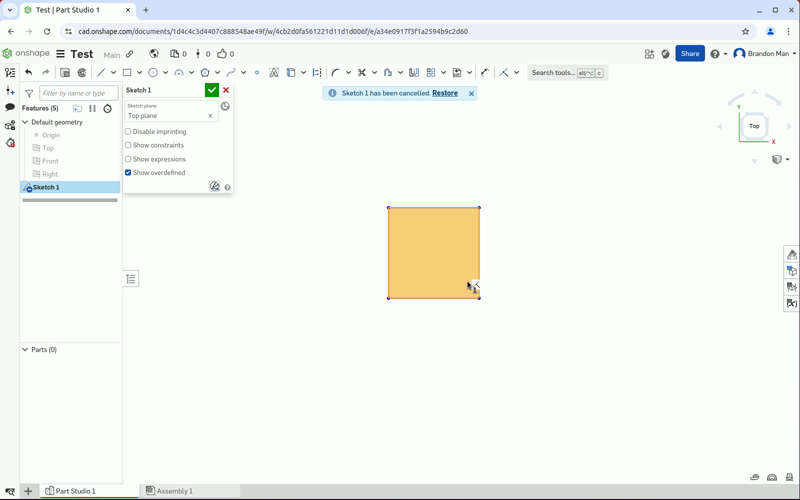
scroll(-6)
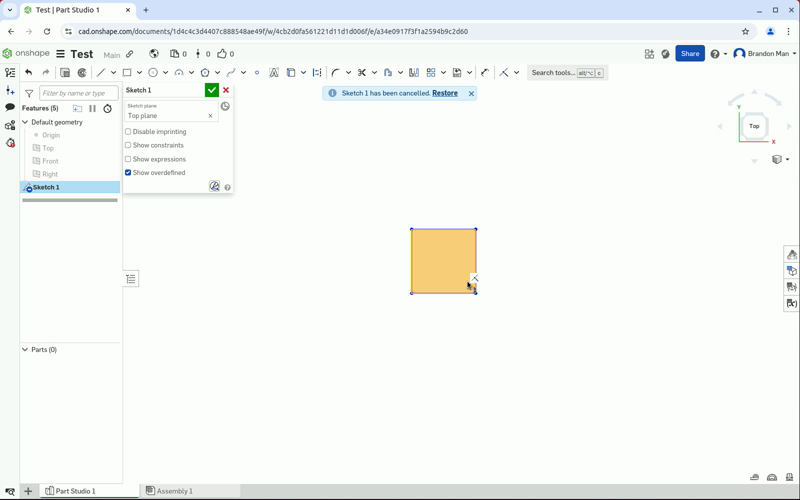
scroll(-6)
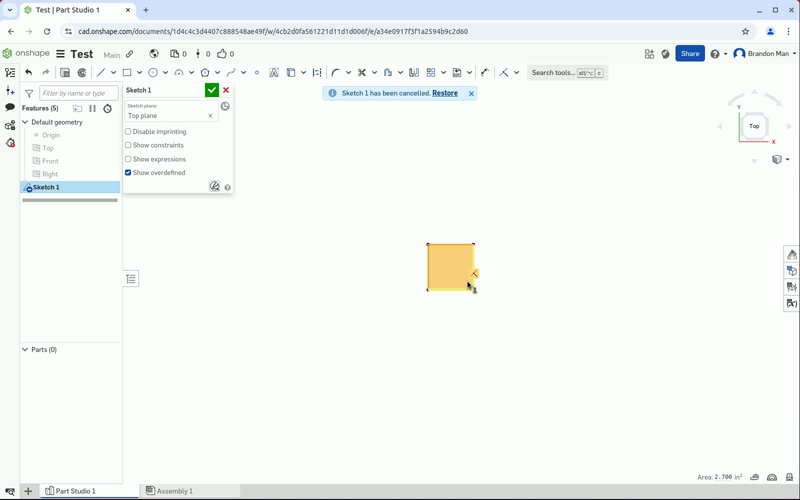
scroll(-6)
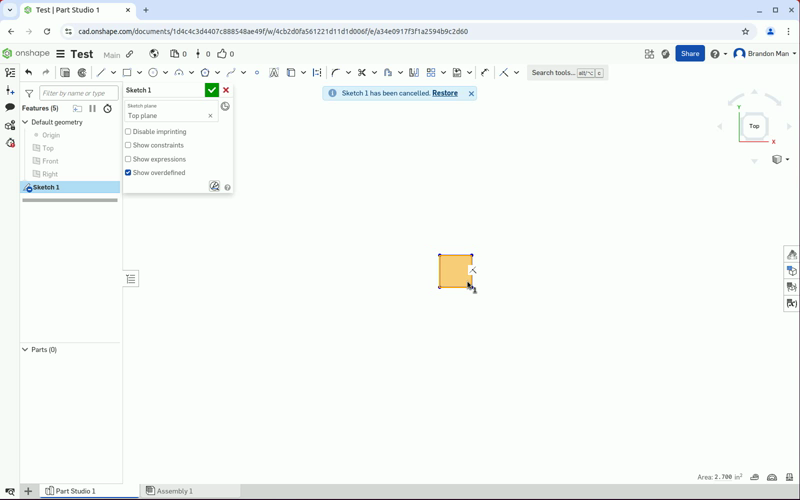
scroll(-6)
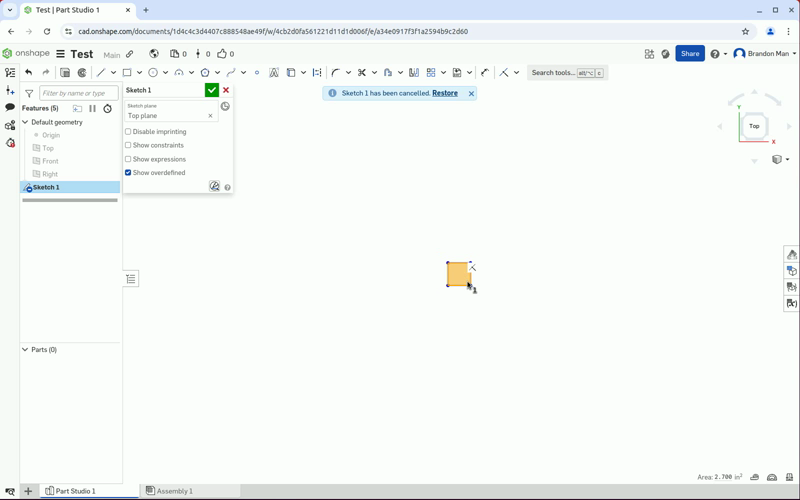
scroll(-6)
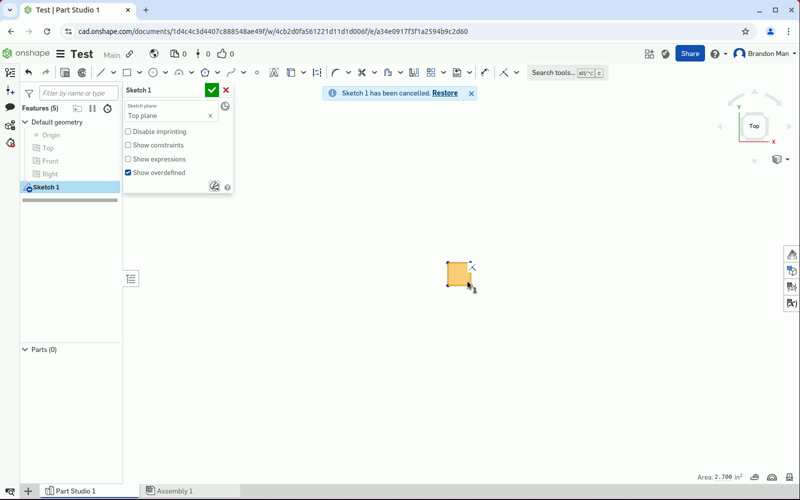
scroll(-6)
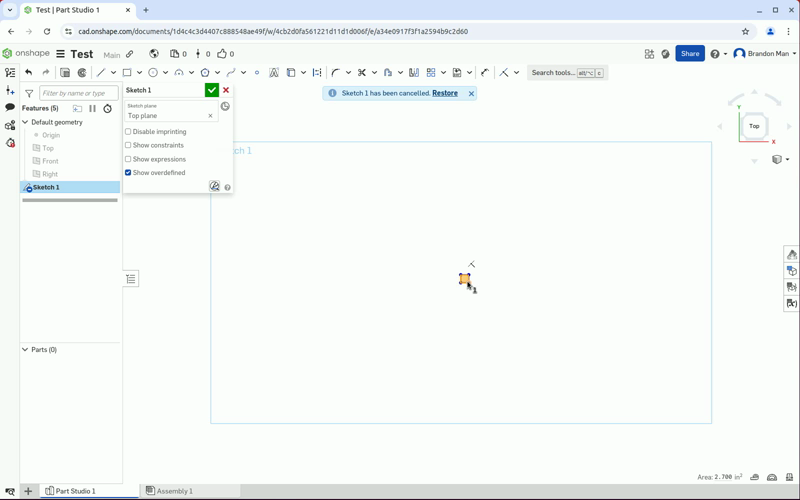
mouse_move(73, 352)
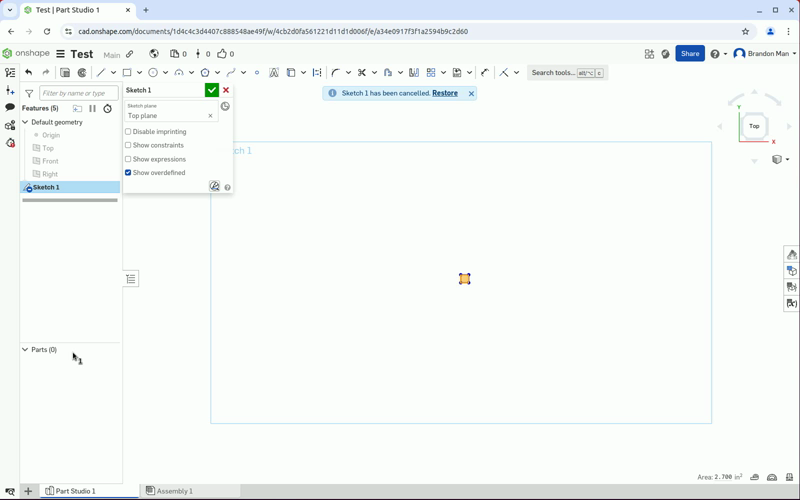
key(shift+y)
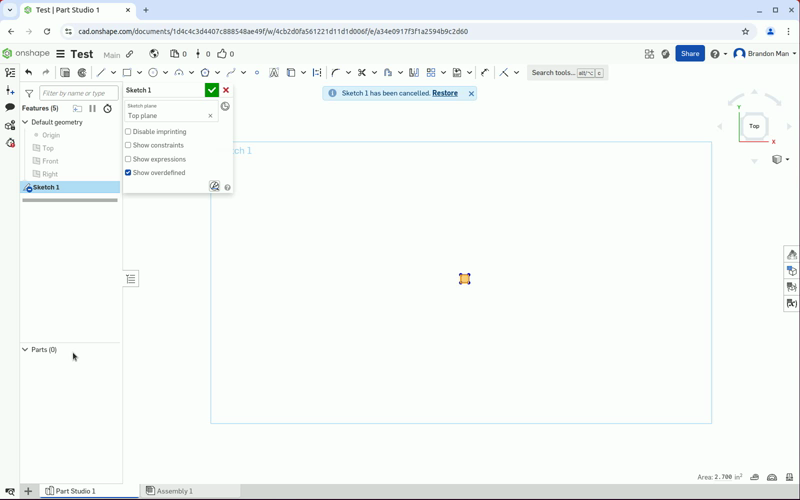
key(shift+e)
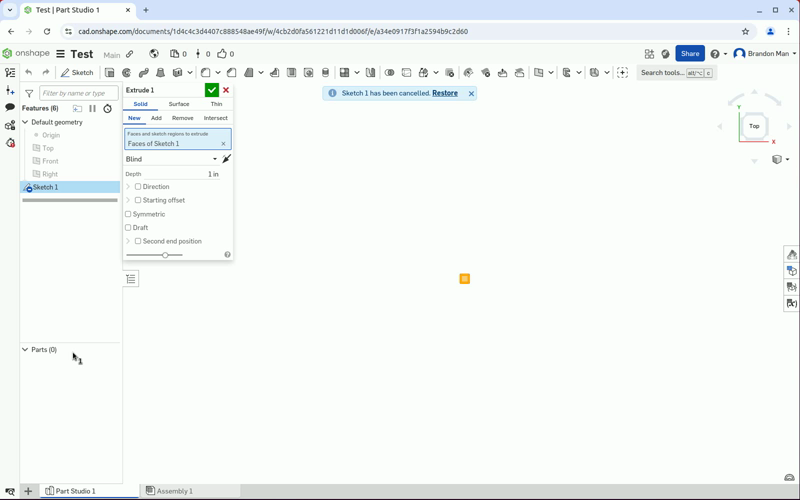
mouse_move(143, 106)
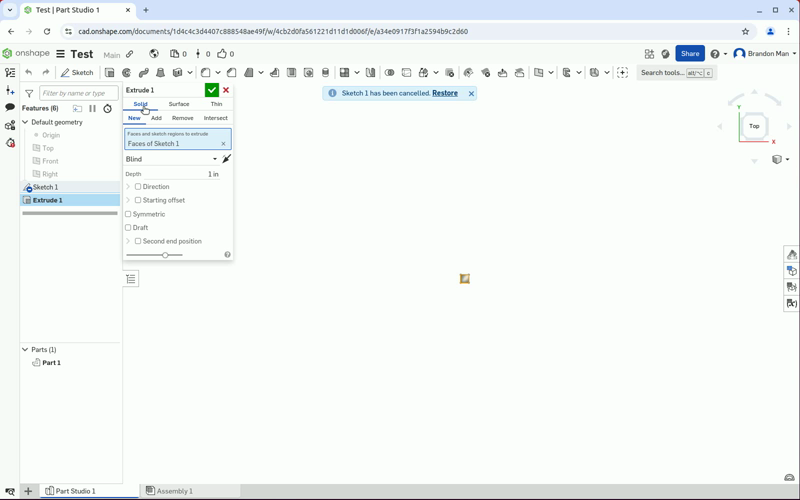
click(143, 106)
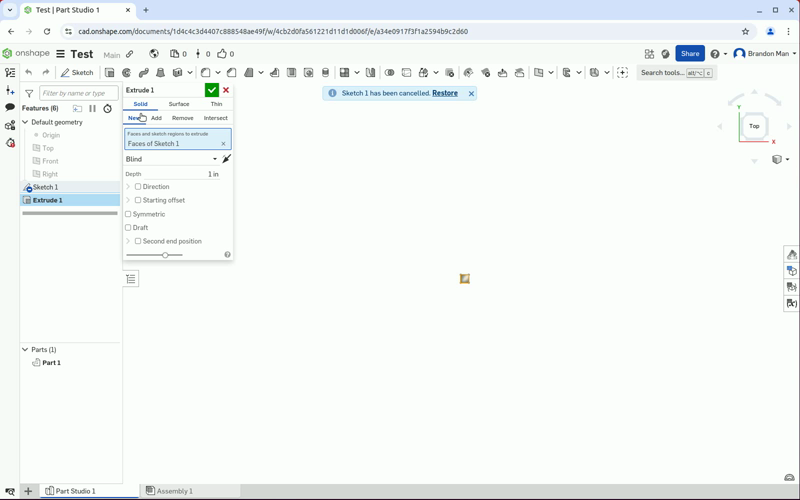
mouse_move(137, 120)
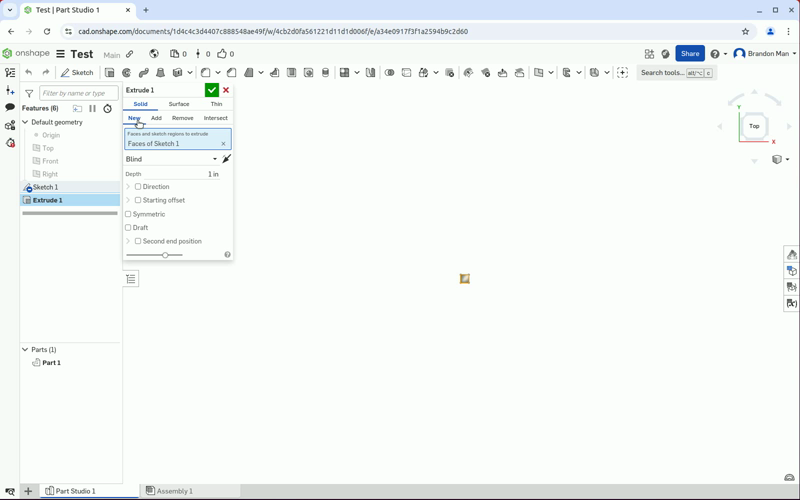
click(137, 120)
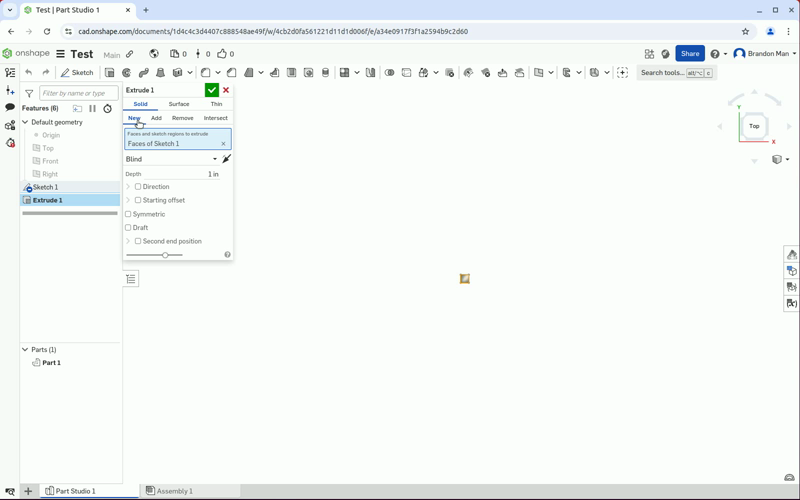
key(tab, 4)
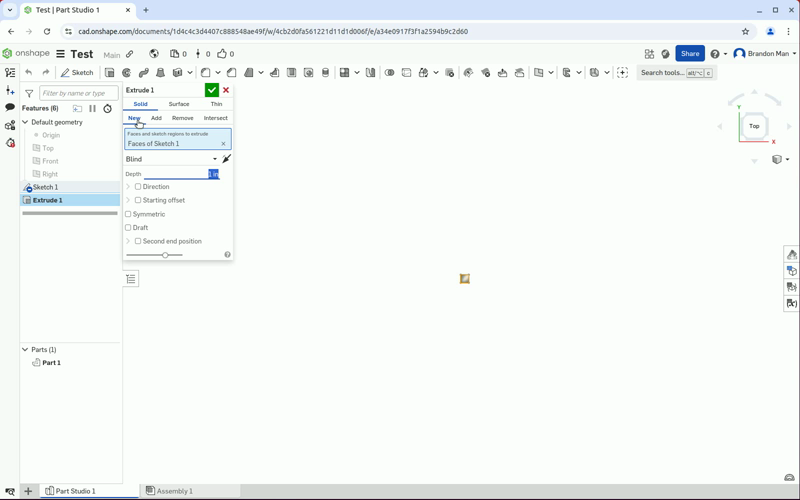
text(23.108)
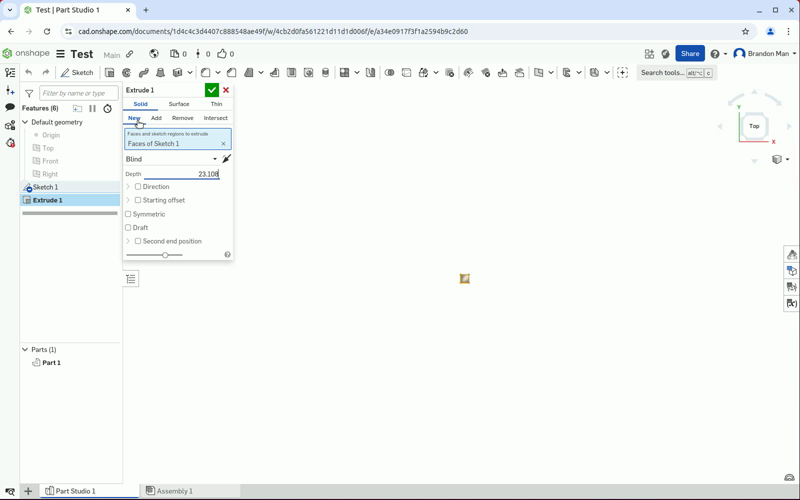
key(enter)
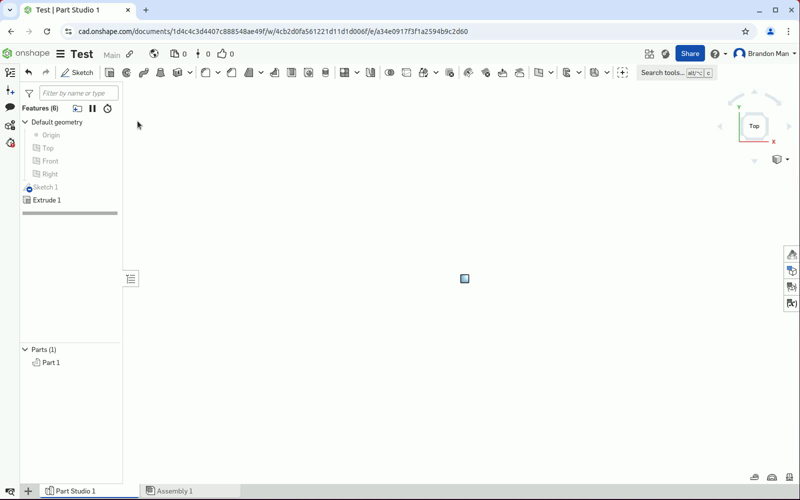
key(shift+h)
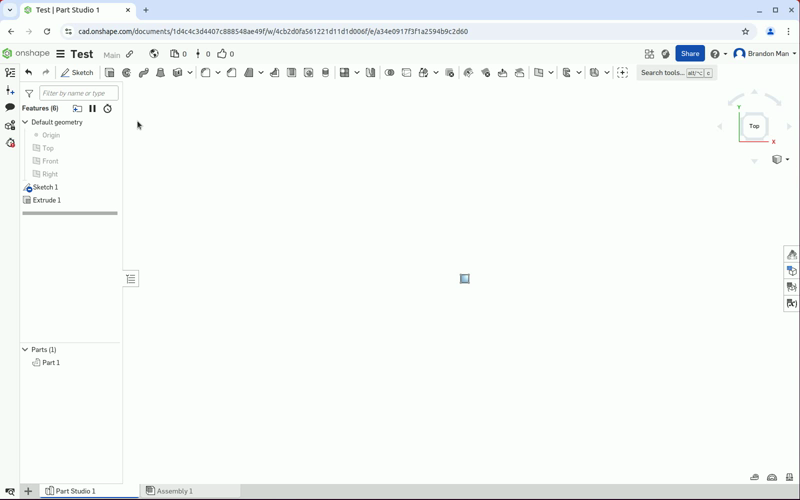
key(shift+h)
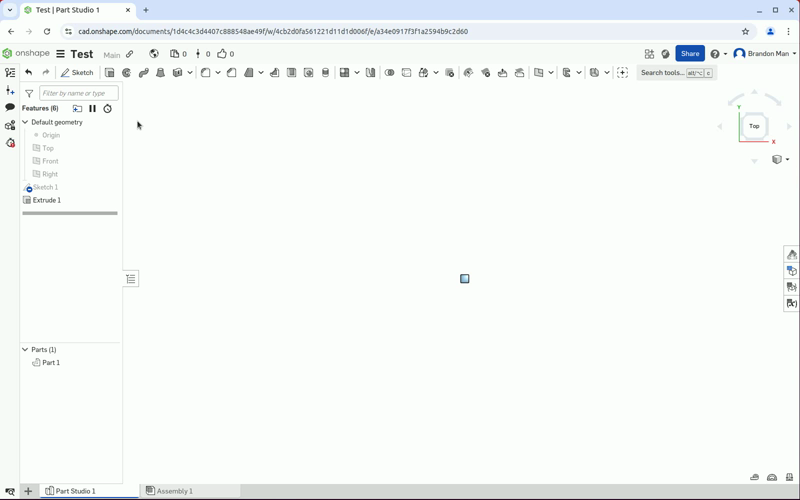
mouse_move(73, 189)
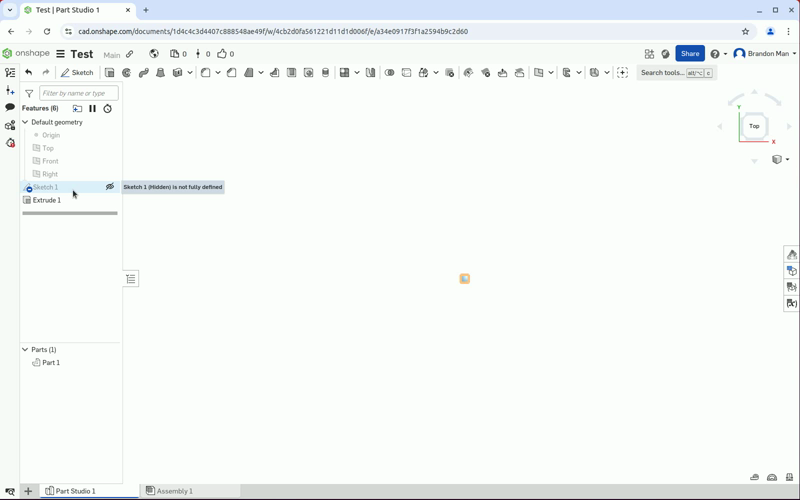
click(73, 189)
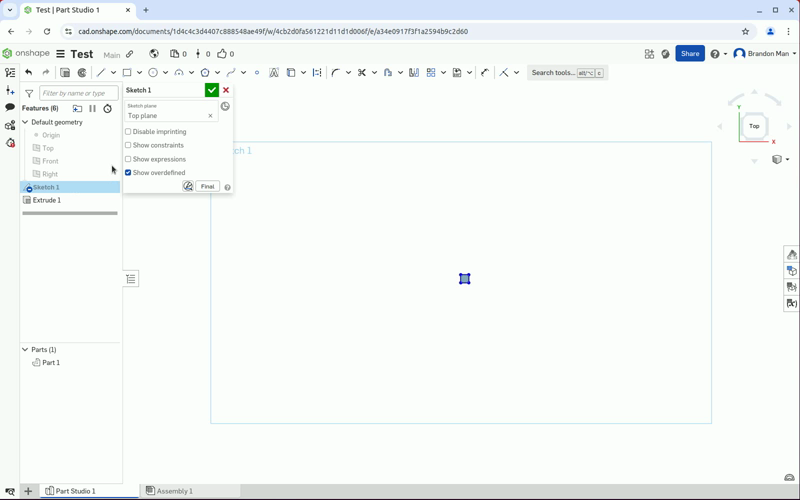
mouse_move(229, 92)
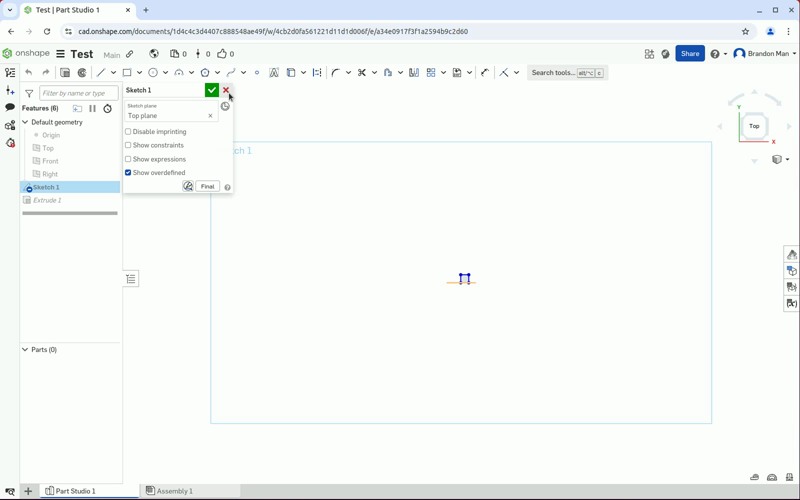
click(229, 92)
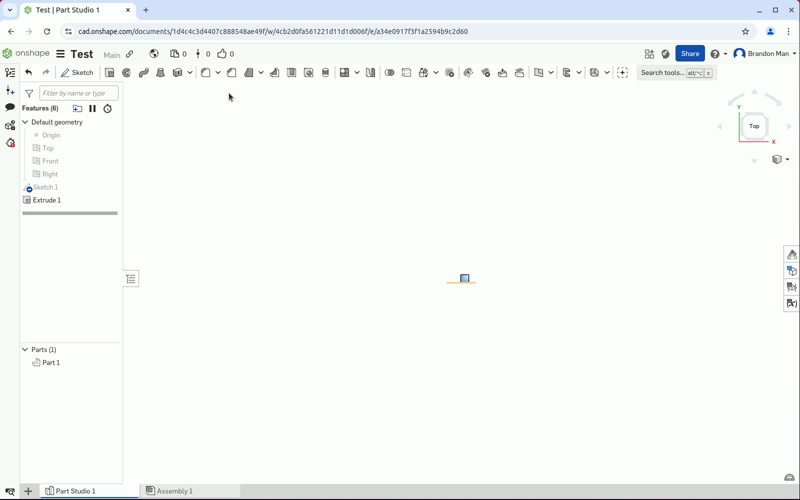
mouse_move(541, 75)
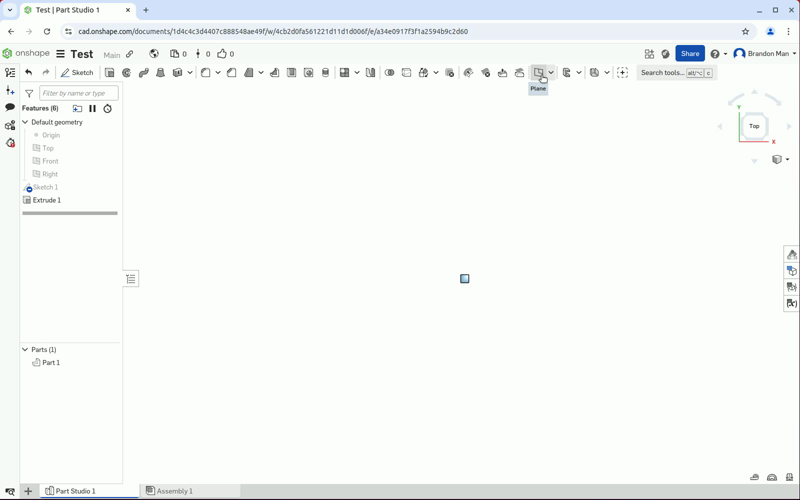
click(541, 75)
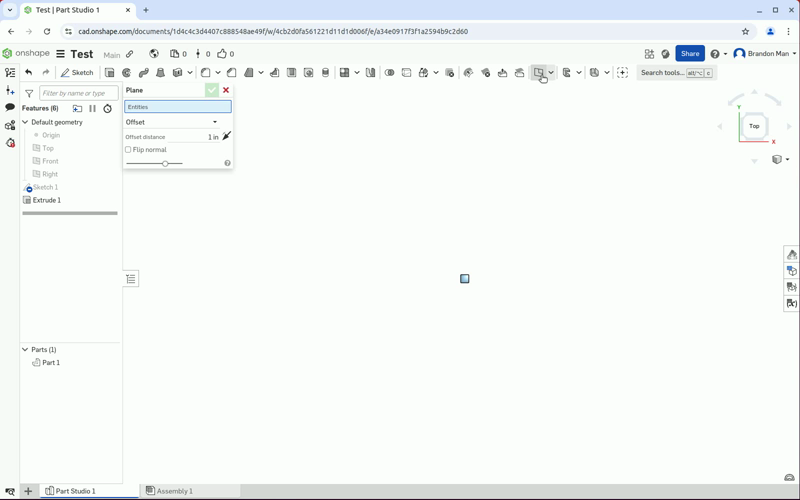
mouse_move(73, 150)
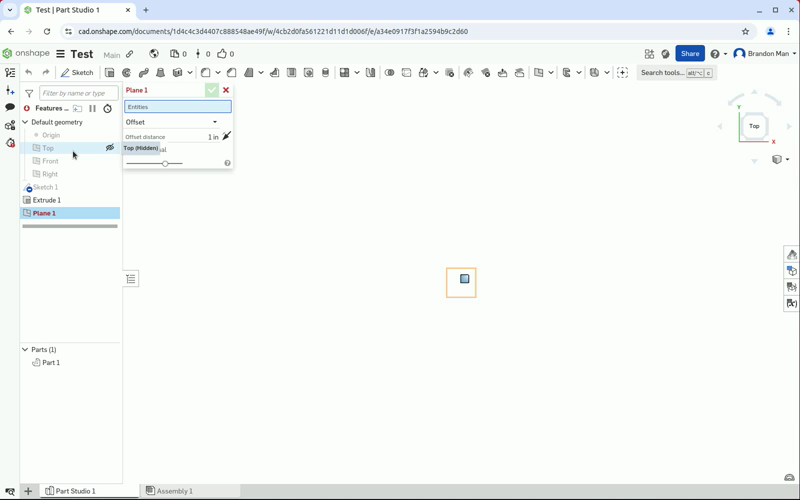
click(73, 150)
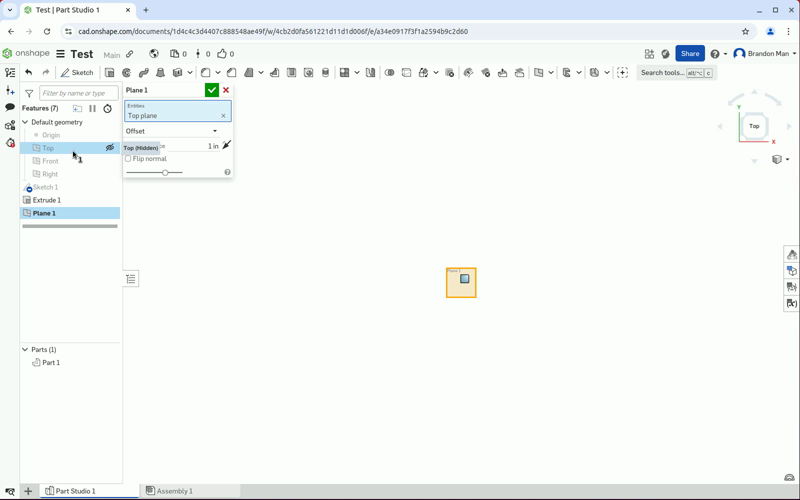
key(tab, 2)
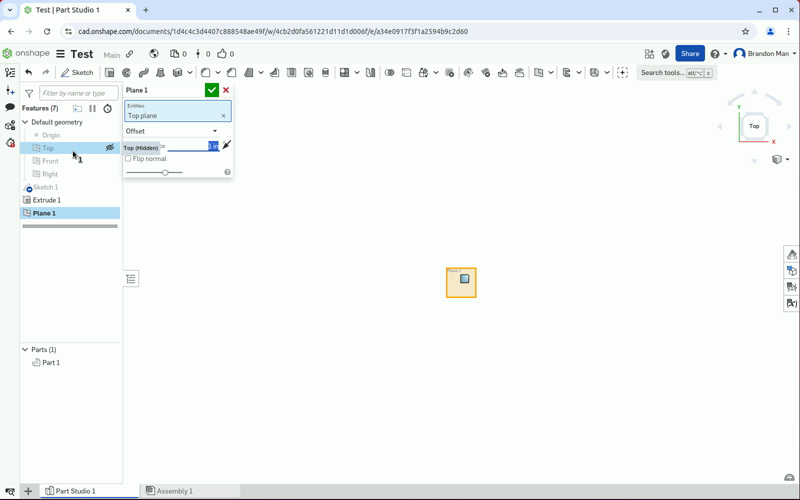
text(23.108)
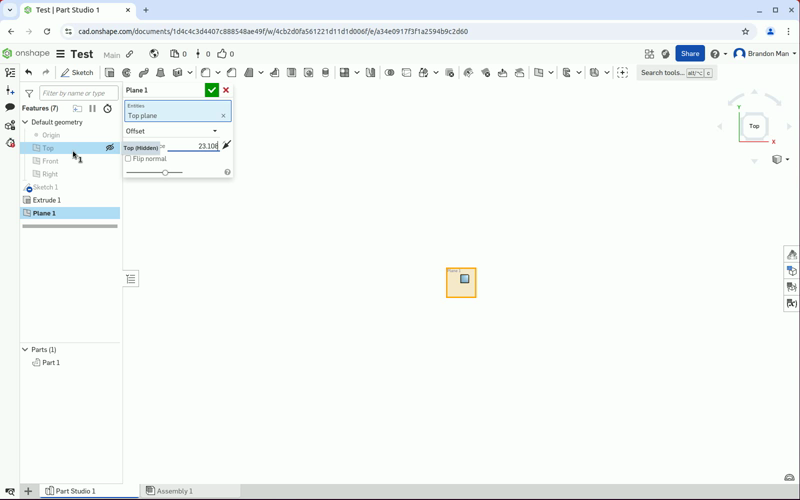
key(enter, 2)
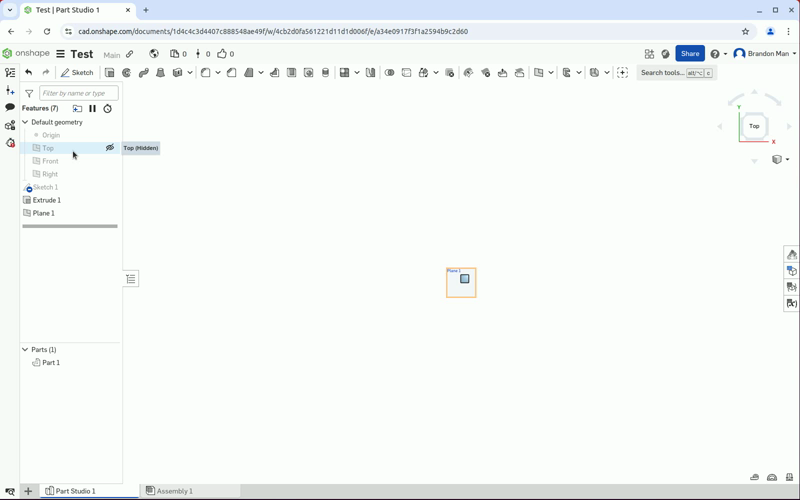
key(shift+s)
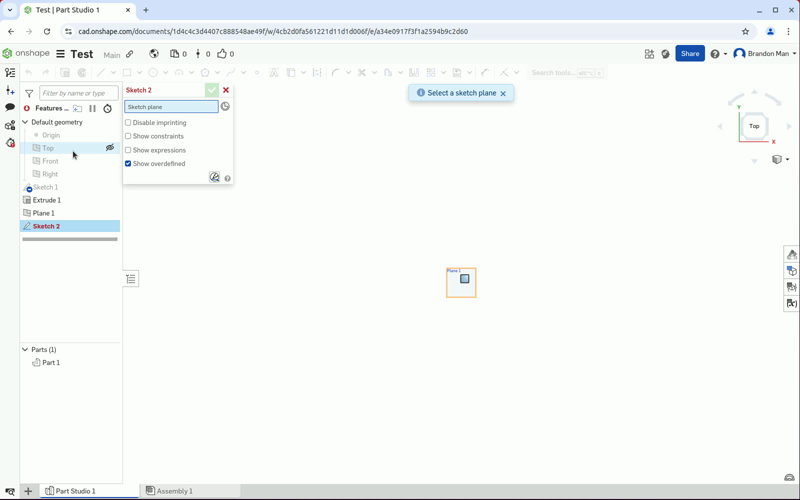
mouse_move(73, 215)
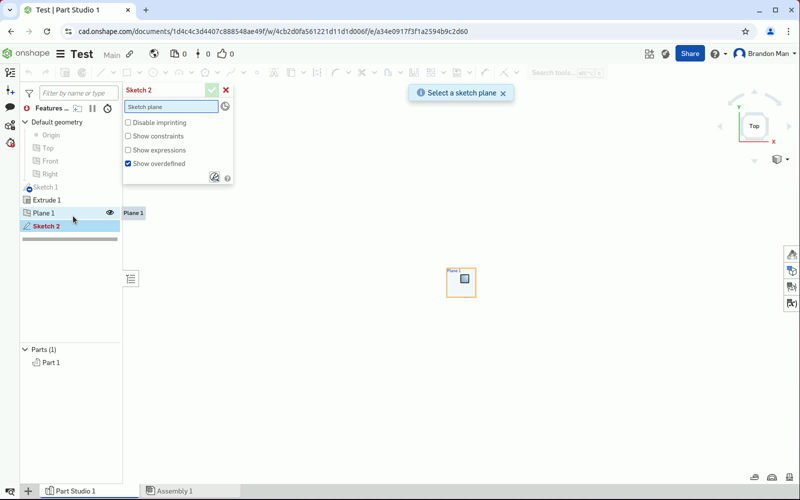
click(73, 215)
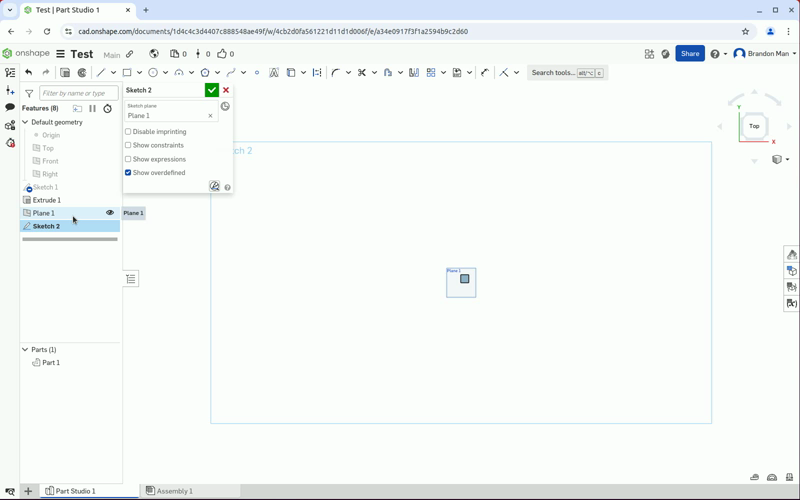
mouse_move(73, 352)
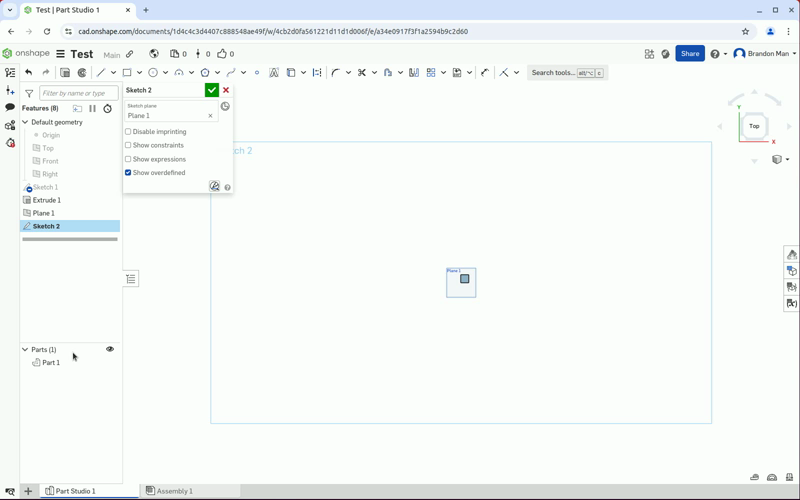
key(y)
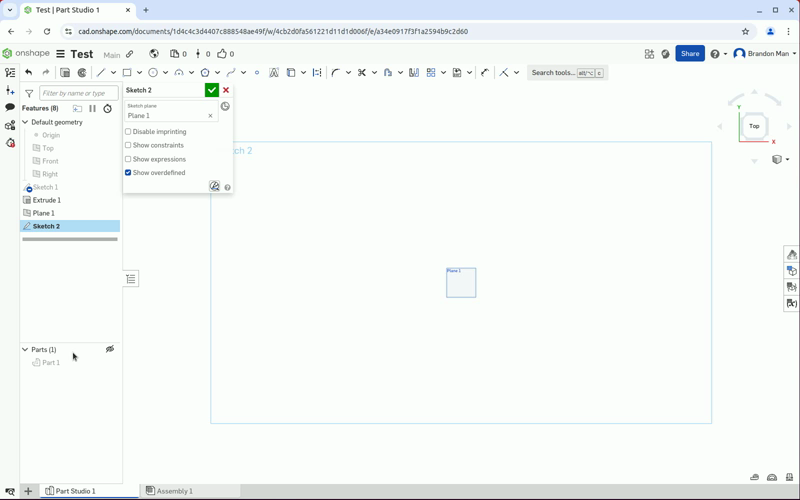
key(c)
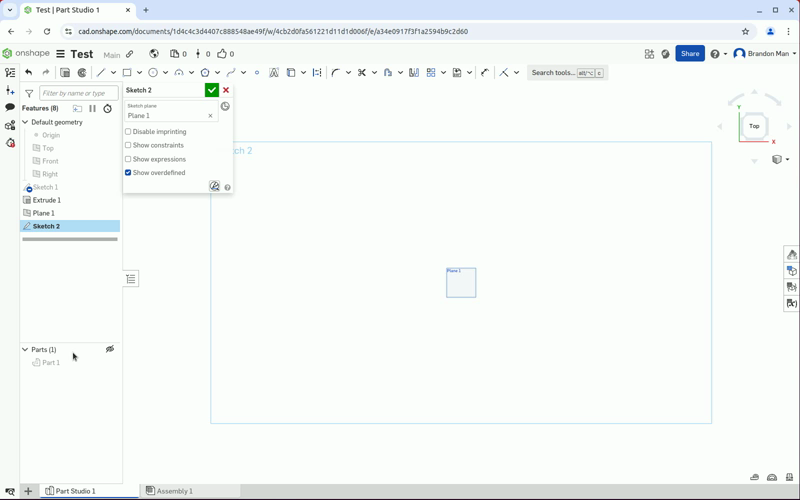
key_down(shift)
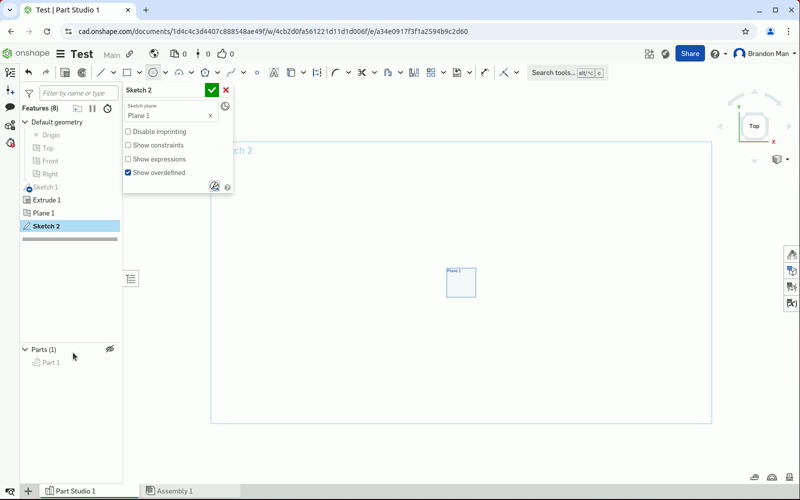
mouse_move(465, 279)
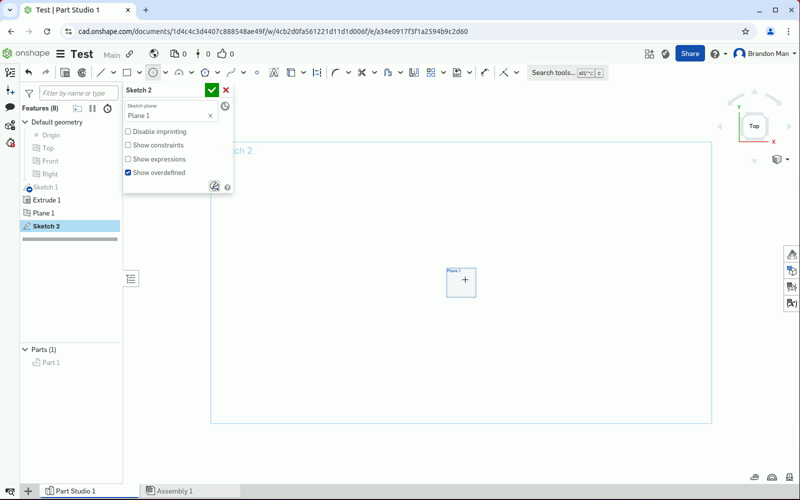
click(465, 279)
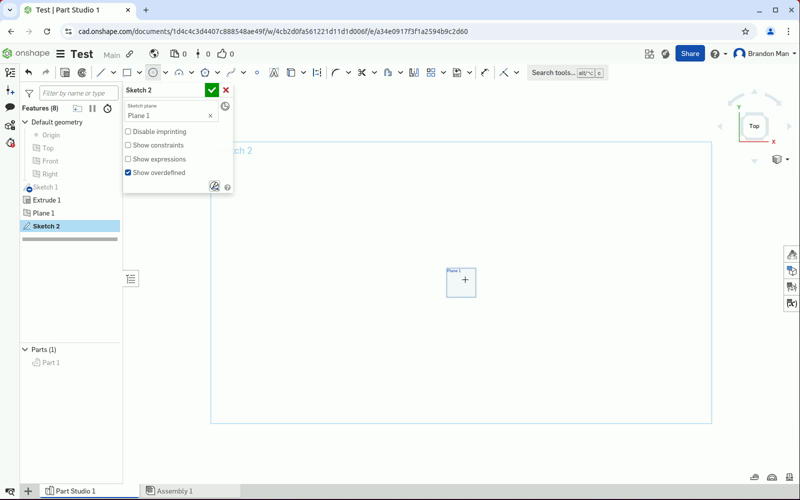
key_up(shift)
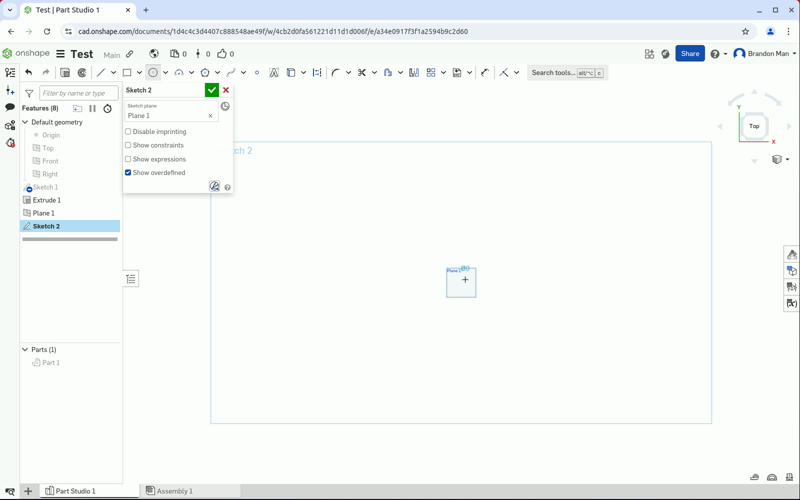
mouse_move(466, 279)
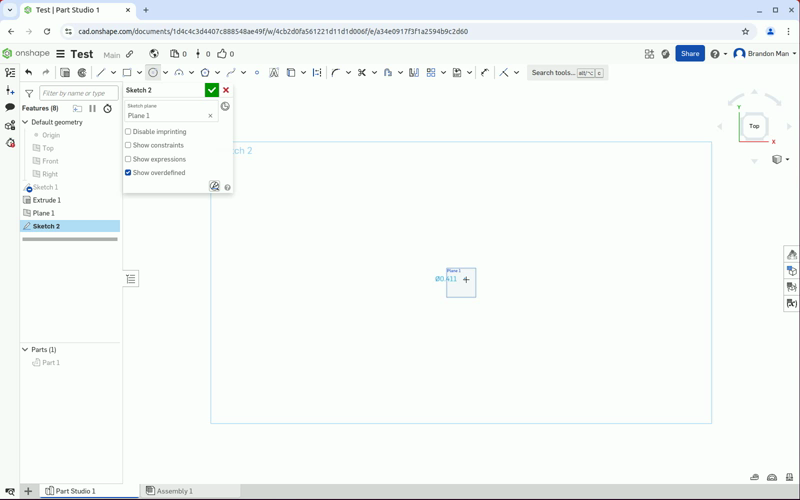
scroll(6)
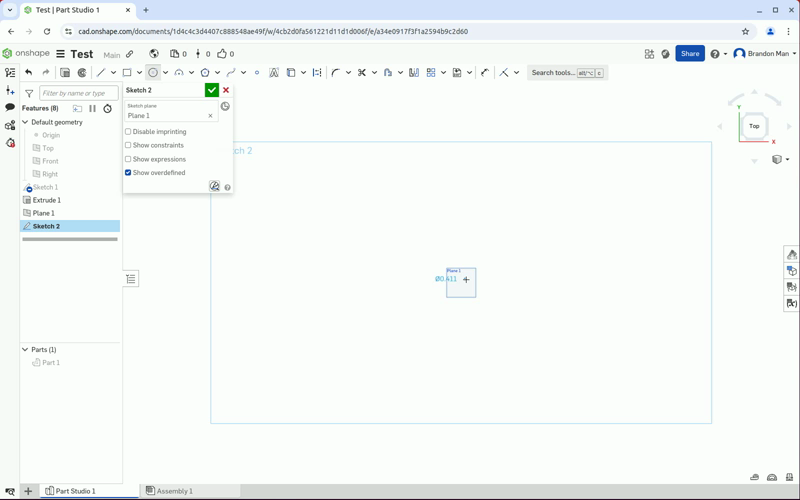
scroll(6)
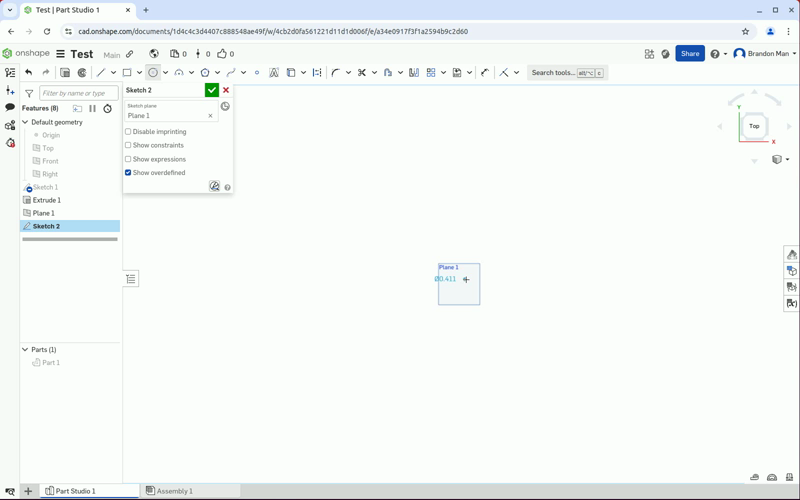
scroll(6)
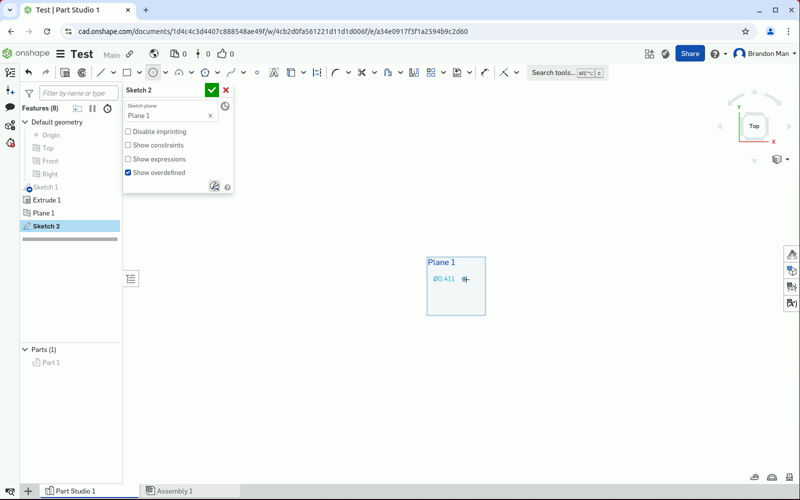
scroll(6)
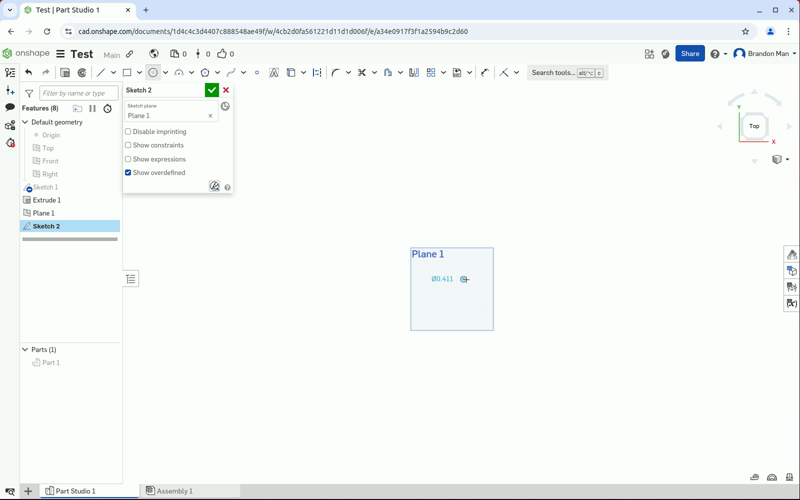
scroll(6)
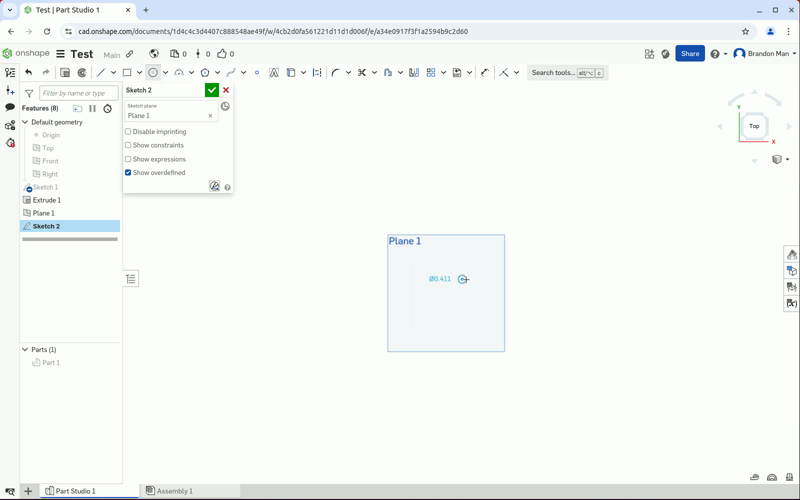
scroll(6)
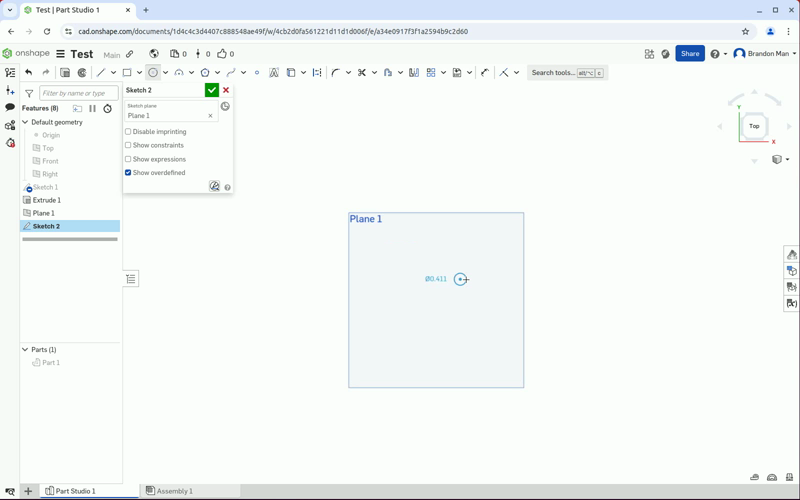
scroll(6)
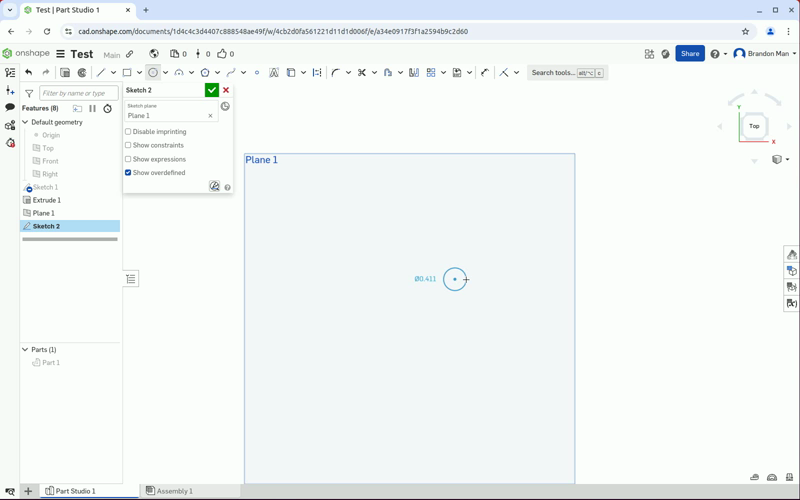
click(466, 279)
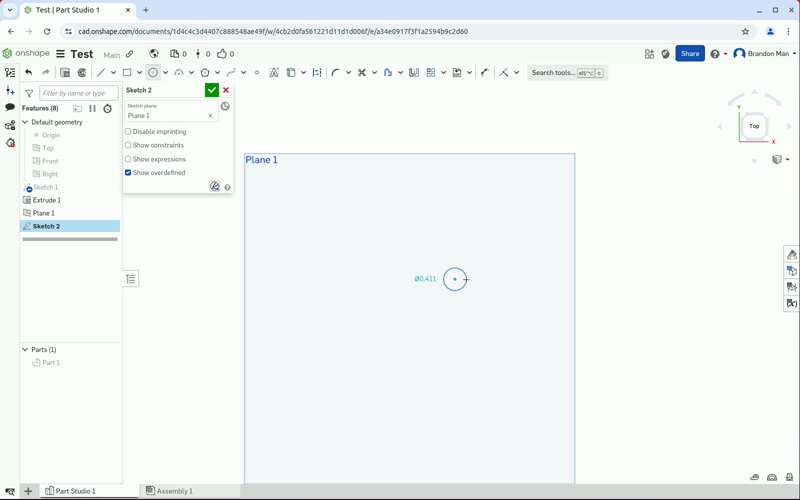
scroll(-6)
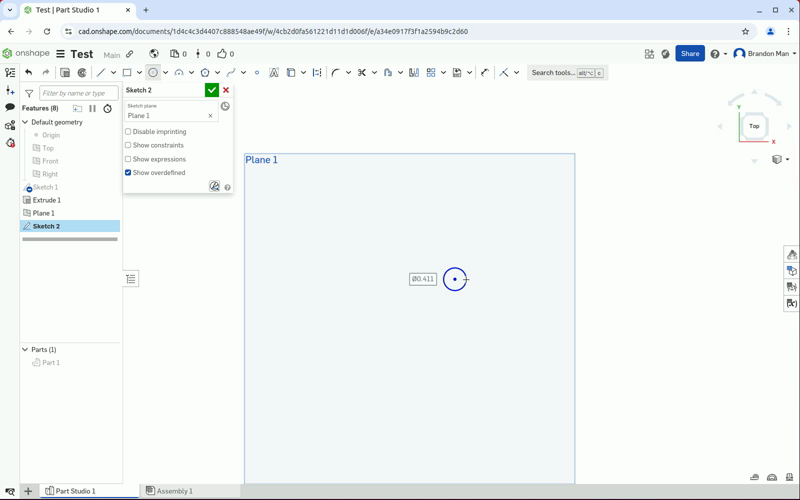
scroll(-6)
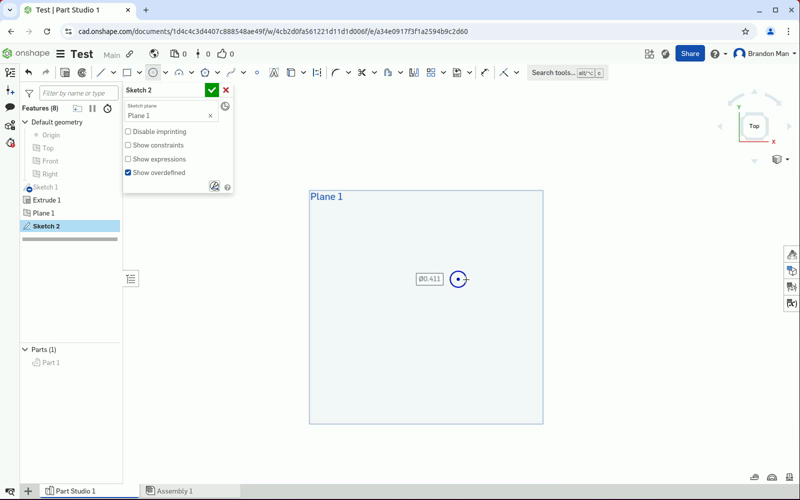
scroll(-6)
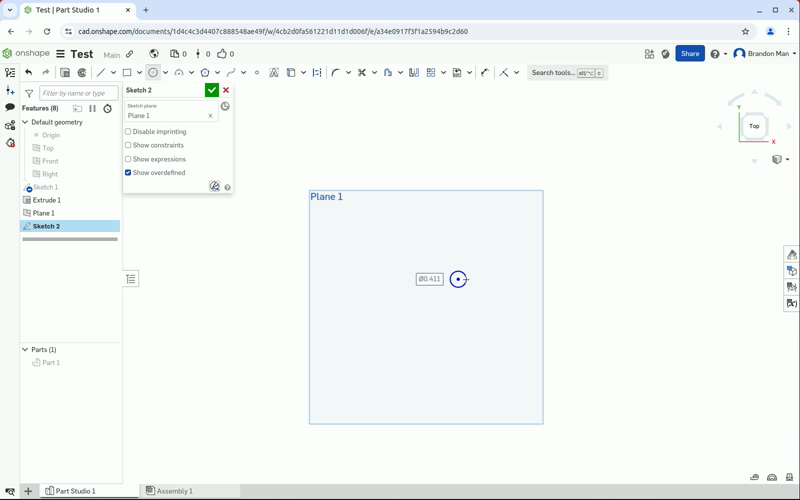
scroll(-6)
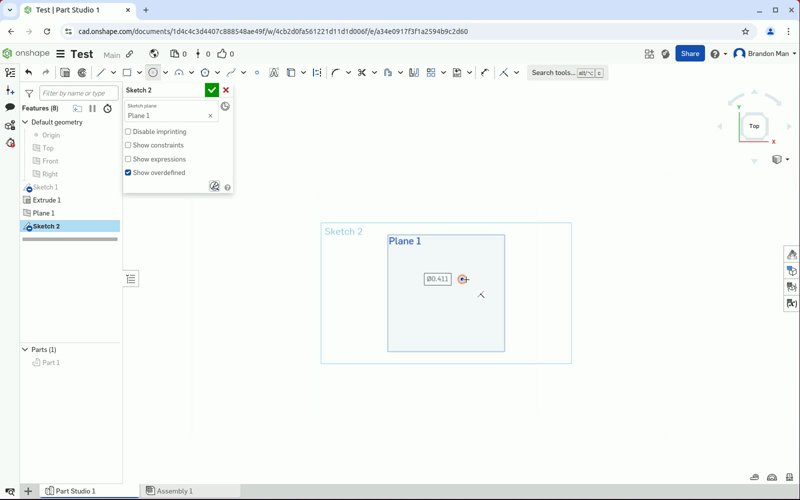
scroll(-6)
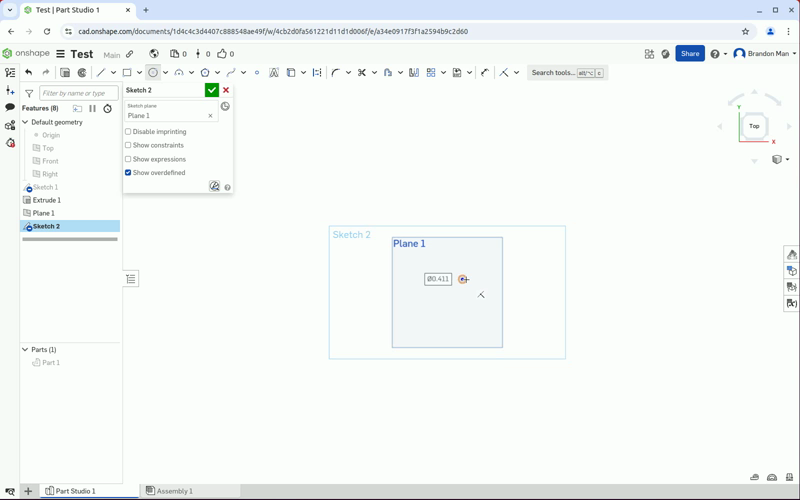
scroll(-6)
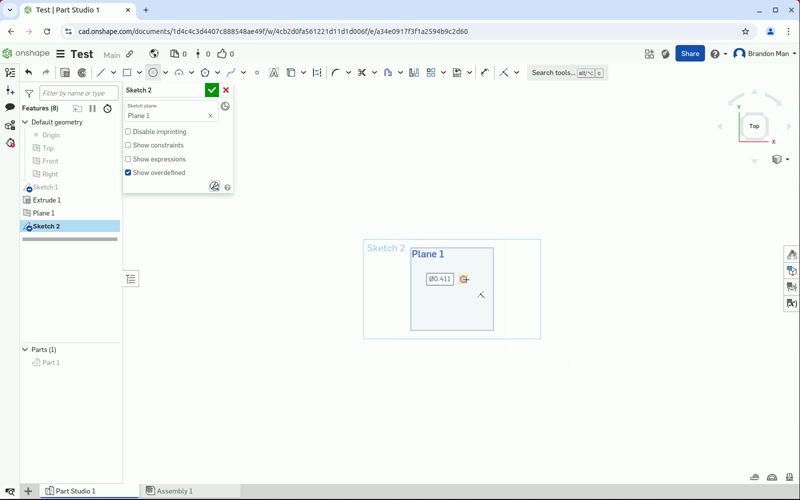
scroll(-6)
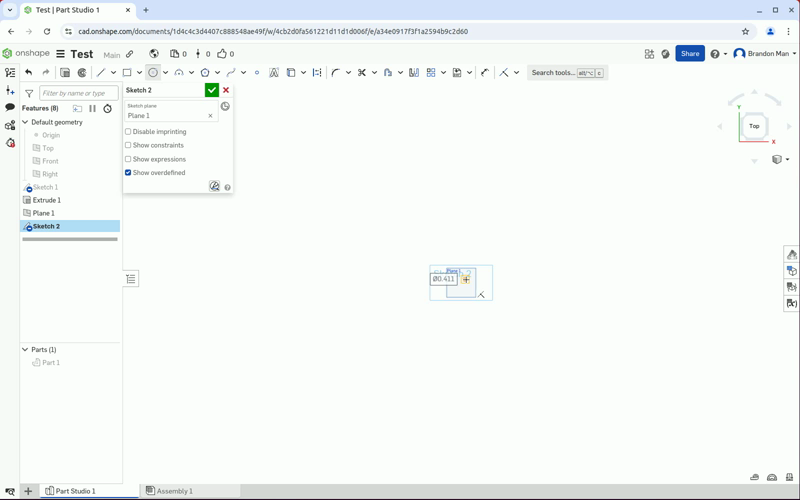
key(esc)
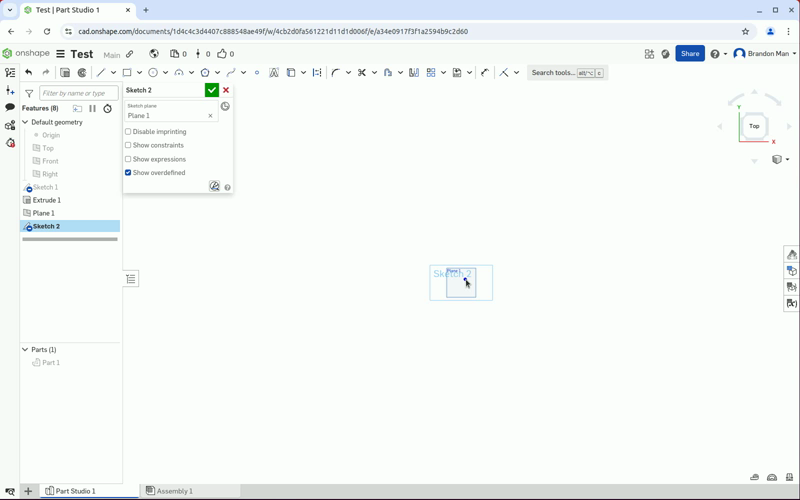
mouse_move(464, 279)
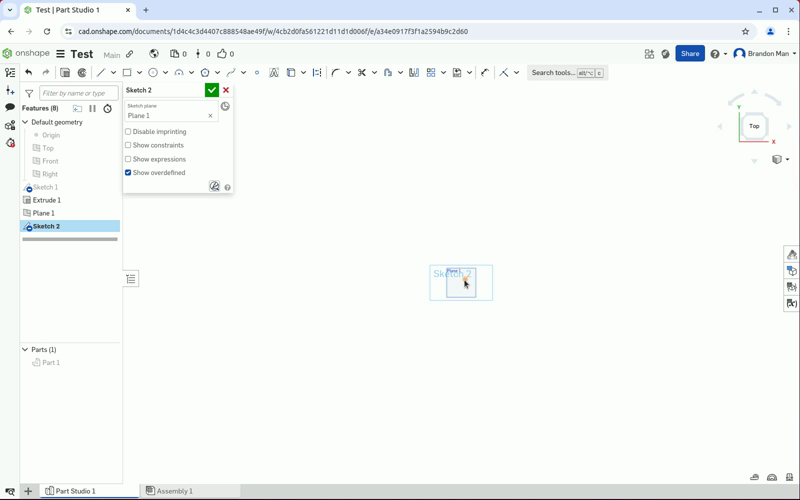
scroll(6)
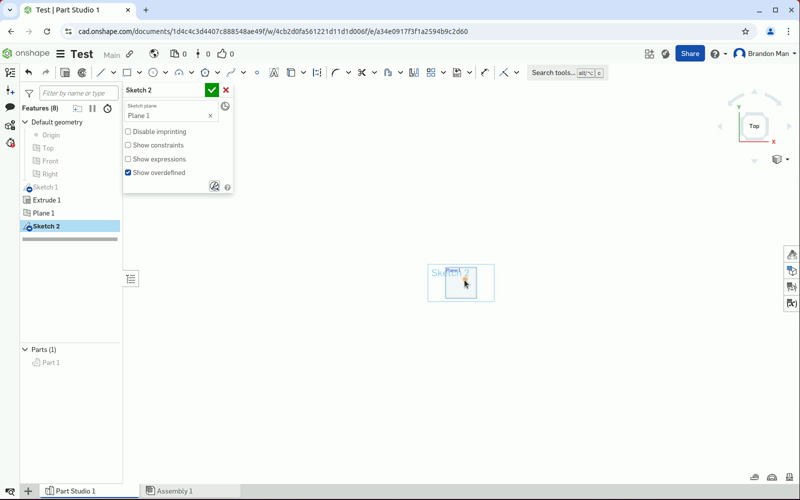
scroll(6)
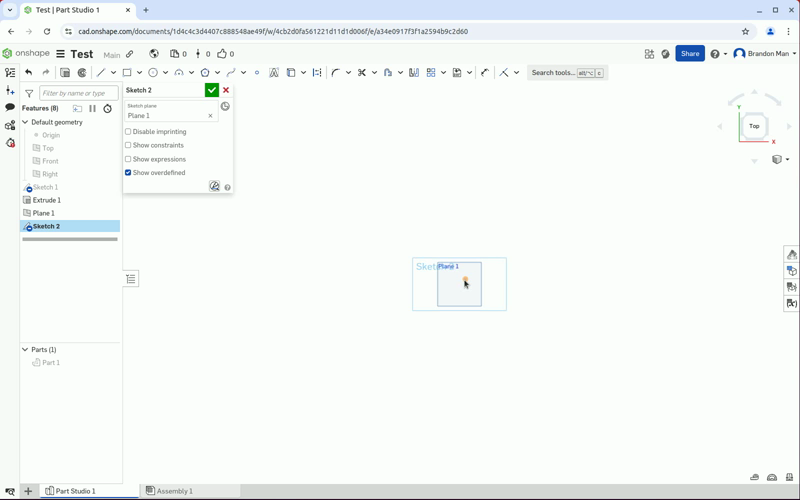
scroll(6)
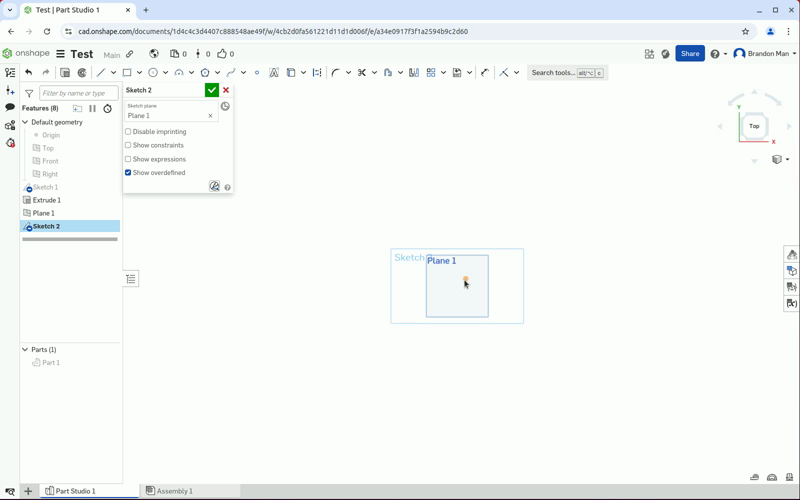
scroll(6)
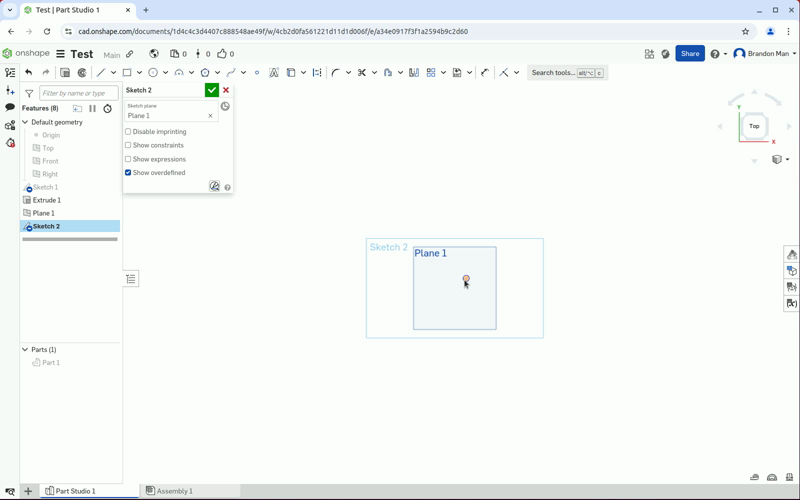
scroll(6)
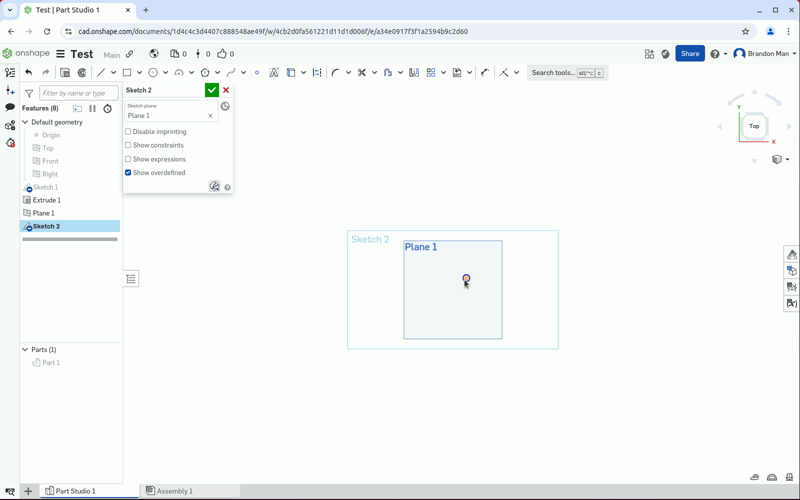
scroll(6)
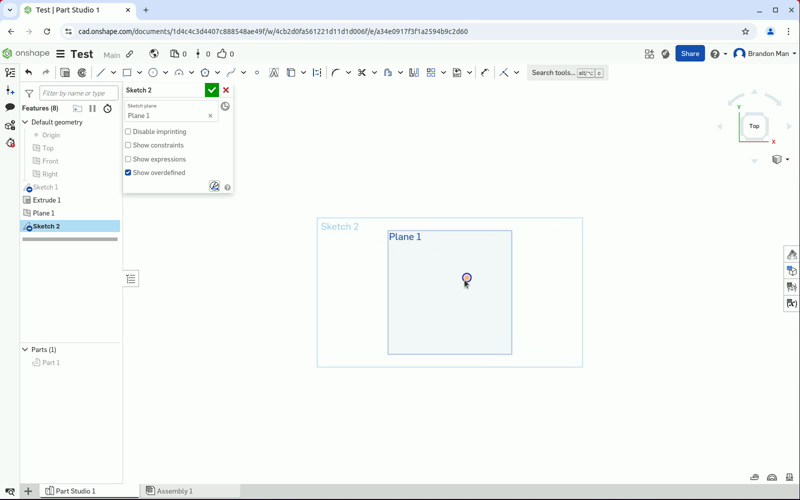
scroll(6)
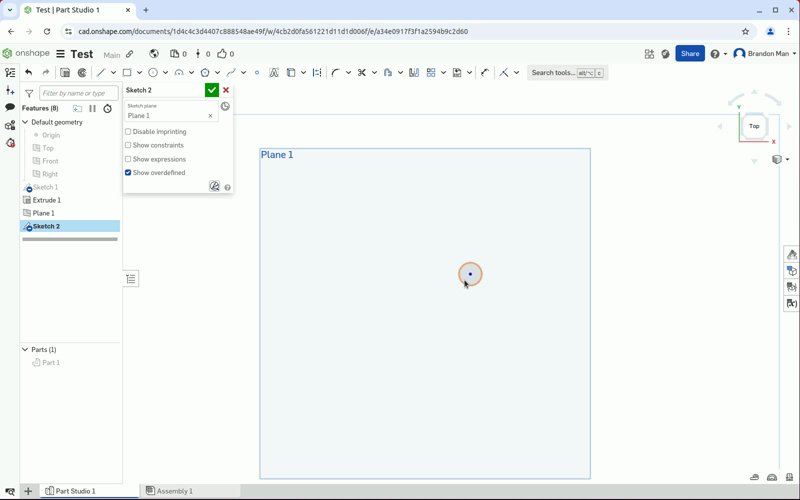
click(464, 279)
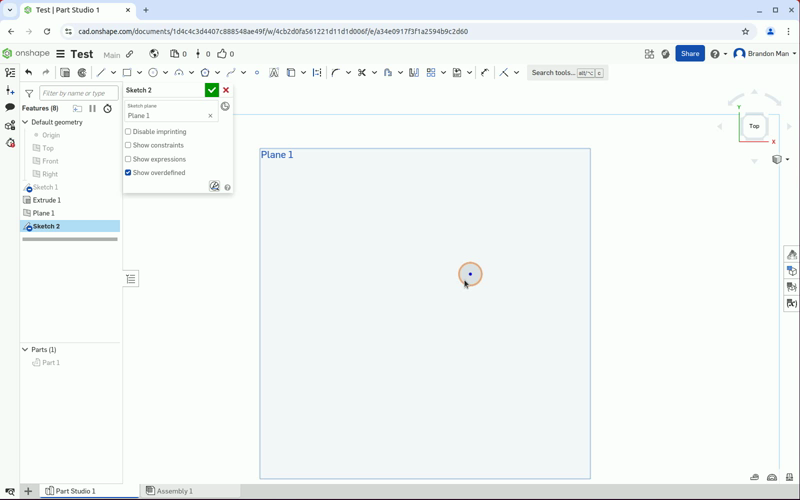
scroll(-6)
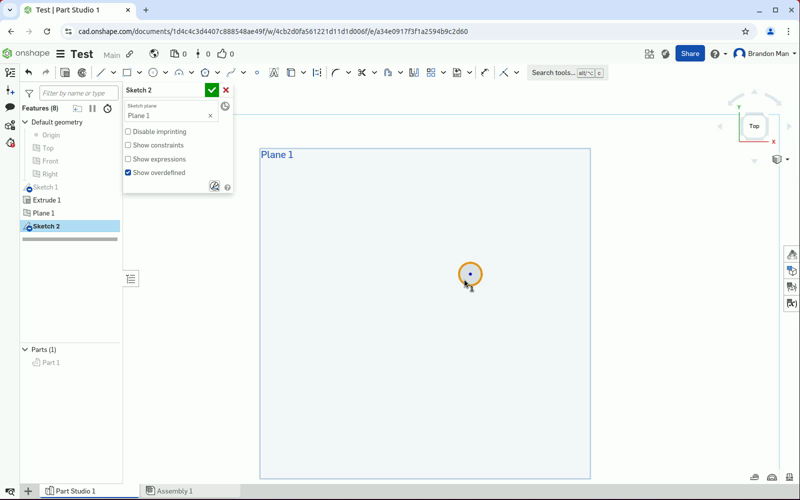
scroll(-6)
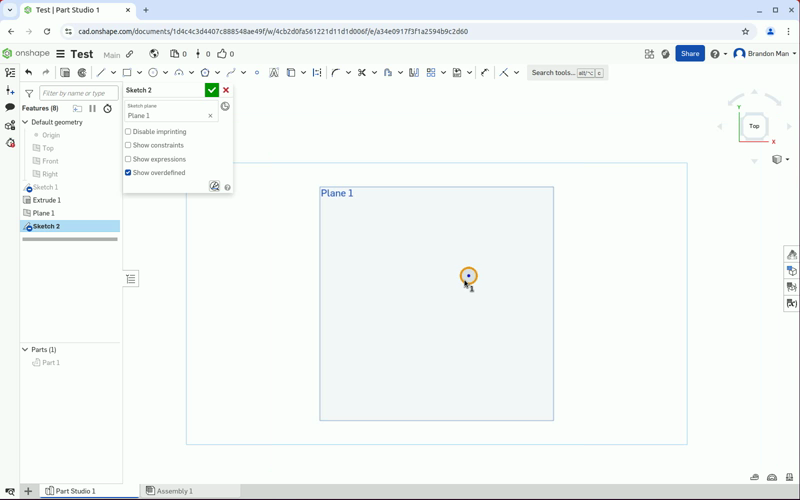
scroll(-6)
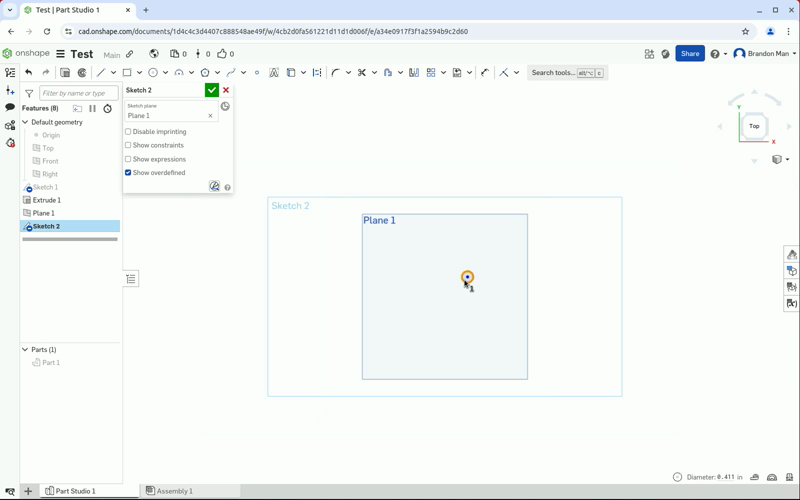
scroll(-6)
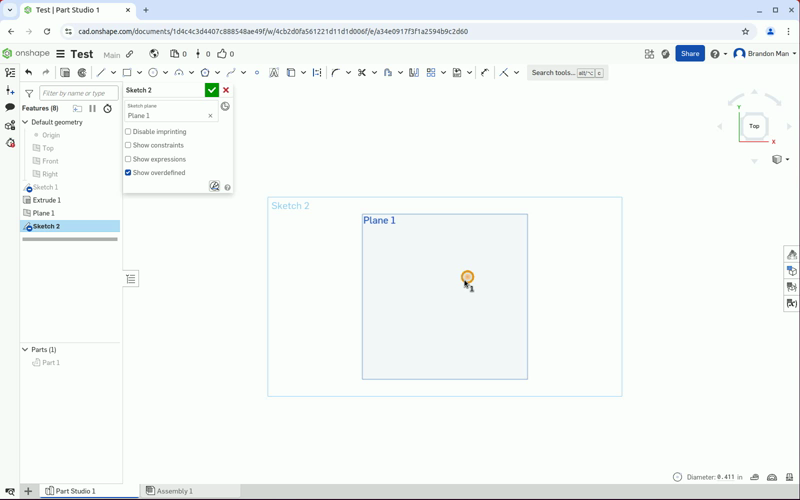
scroll(-6)
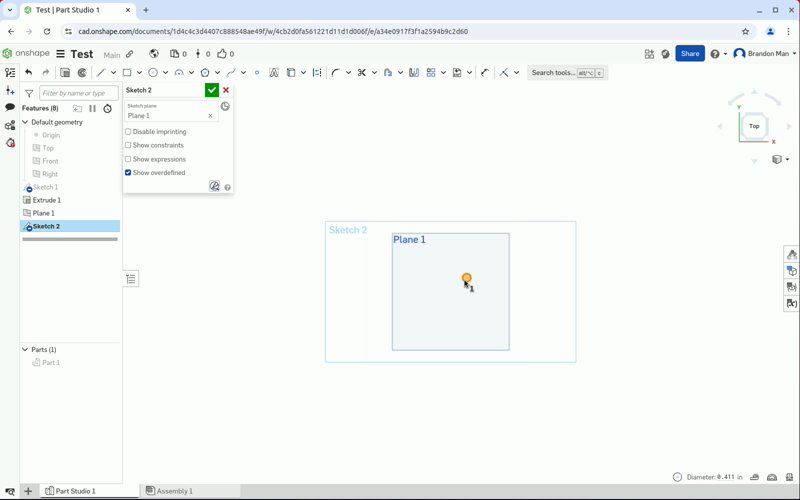
scroll(-6)
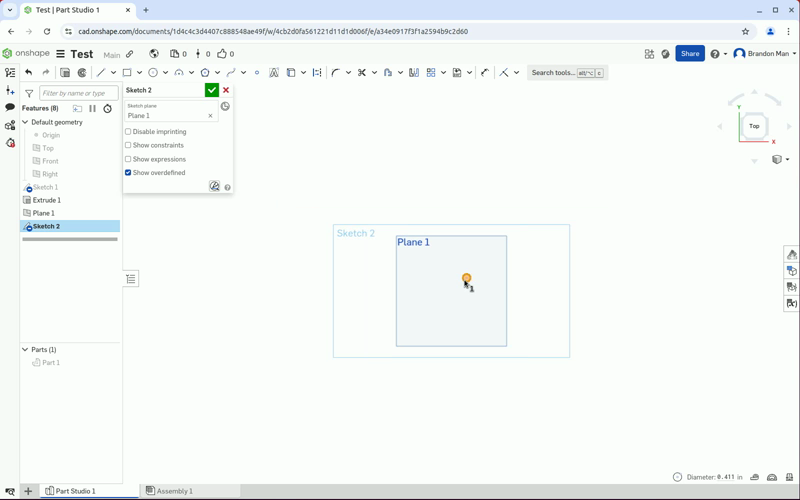
scroll(-6)
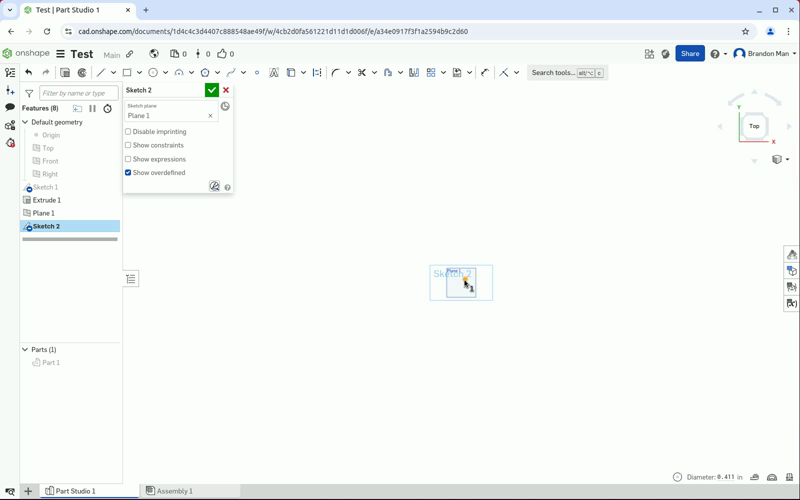
mouse_move(73, 352)
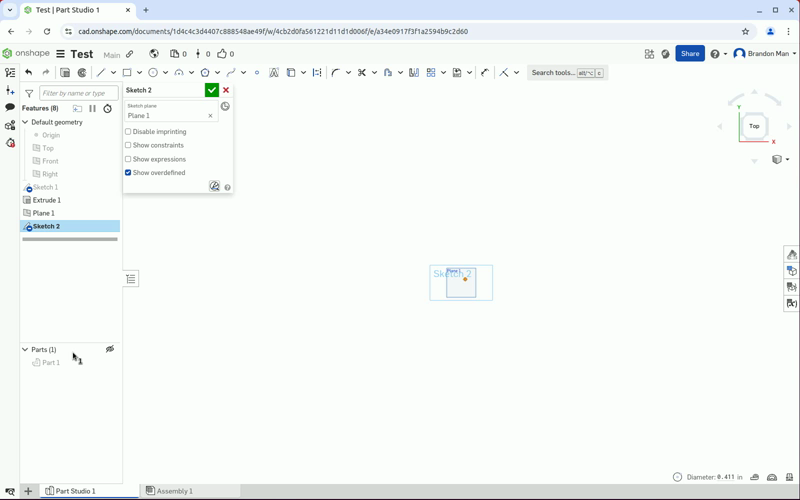
key(shift+y)
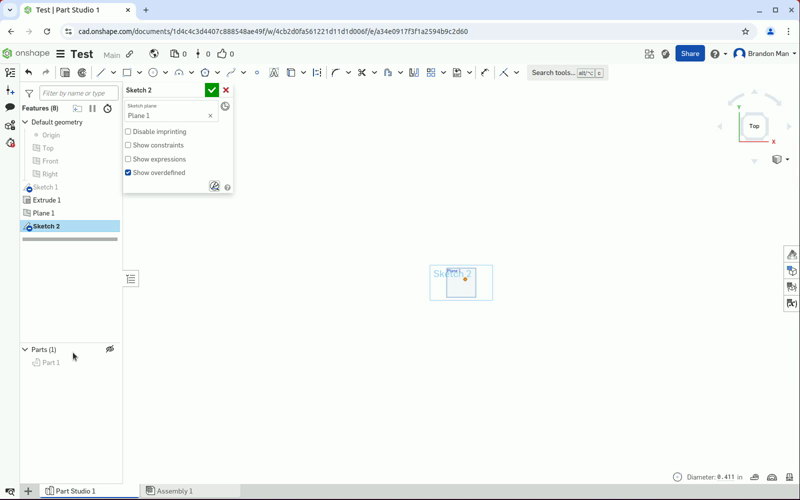
key(shift+e)
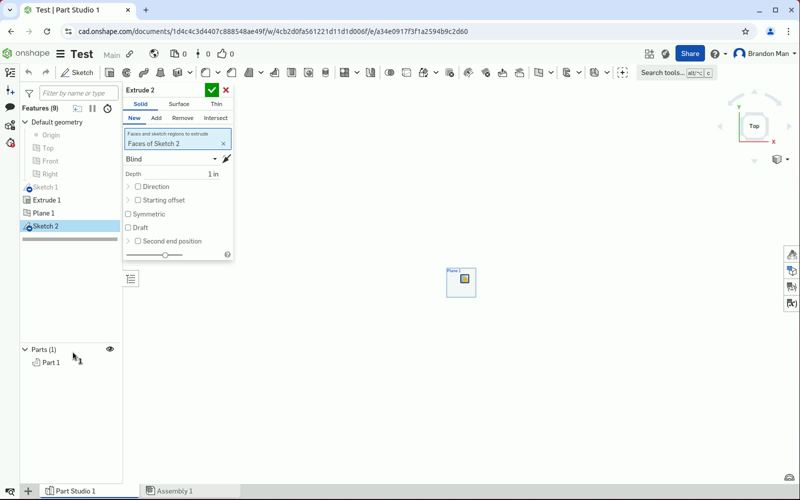
mouse_move(143, 106)
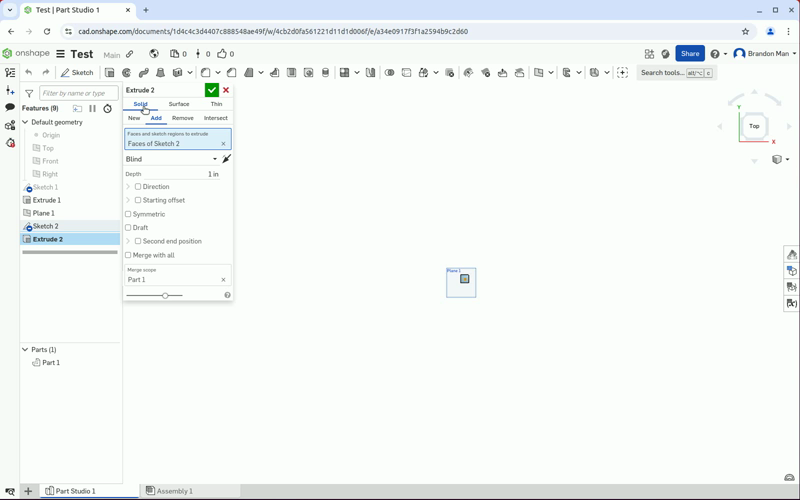
click(143, 106)
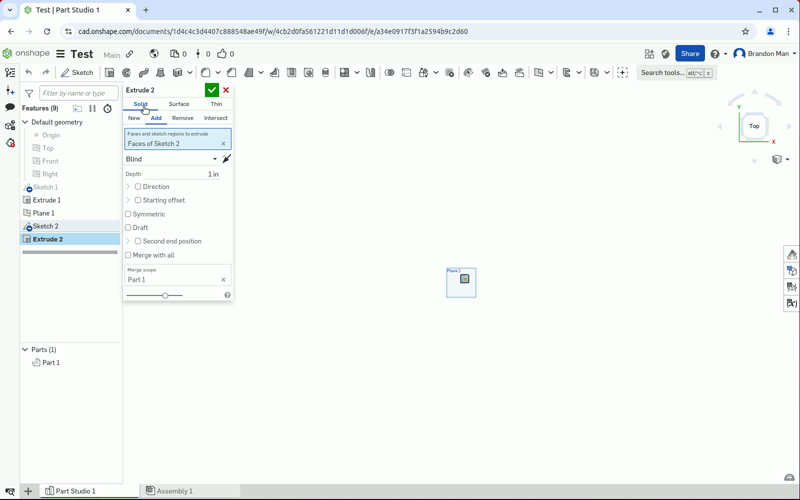
mouse_move(186, 120)
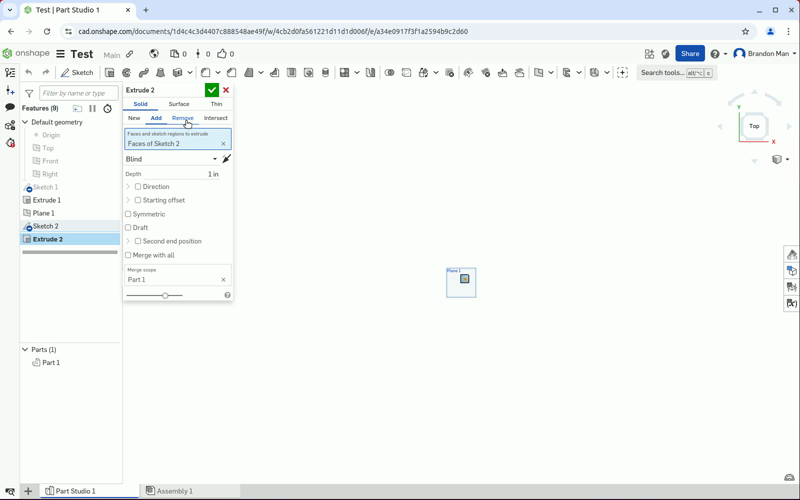
click(186, 120)
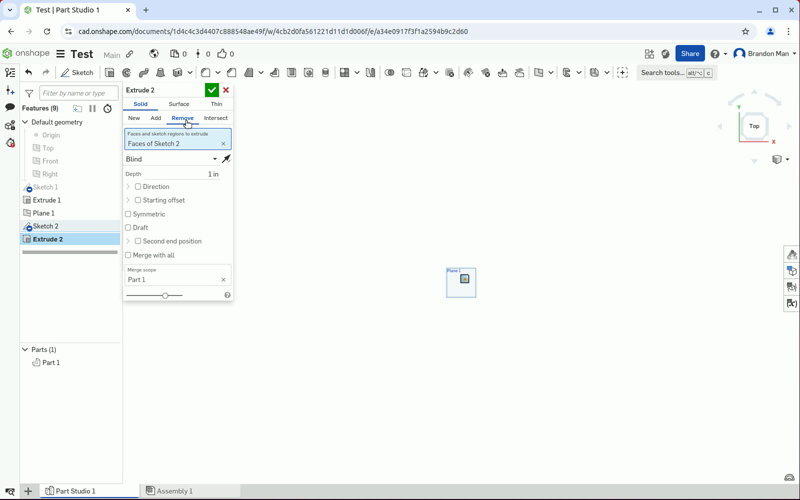
key(tab, 4)
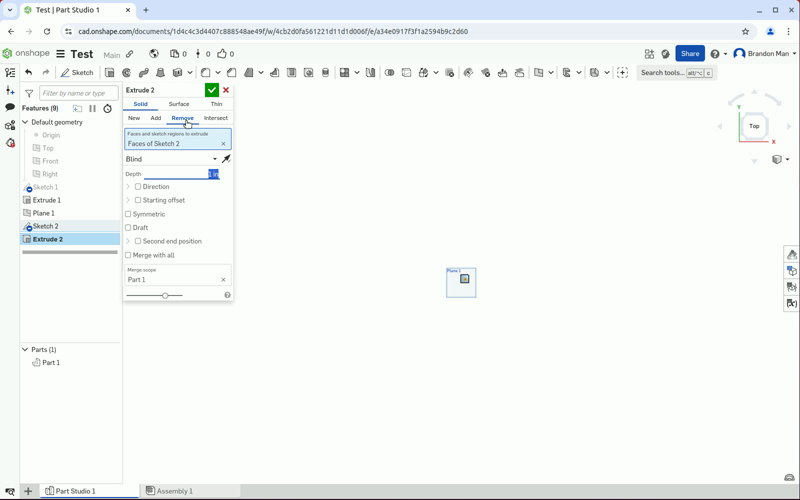
text(0.963)
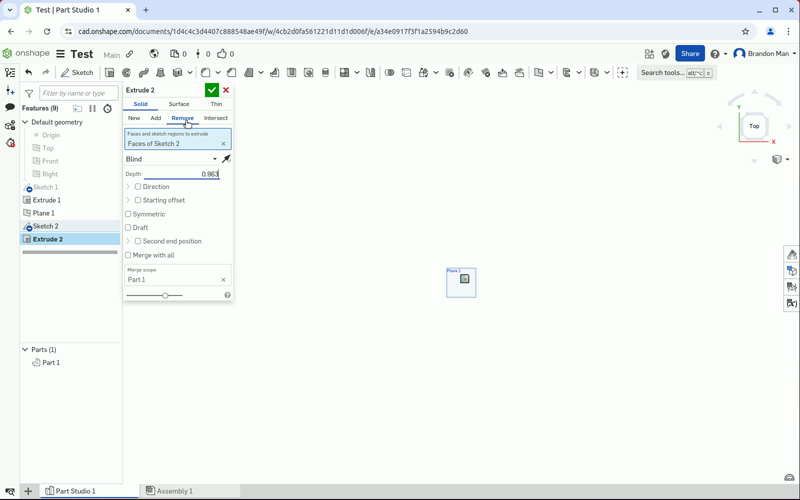
key(tab, 6)
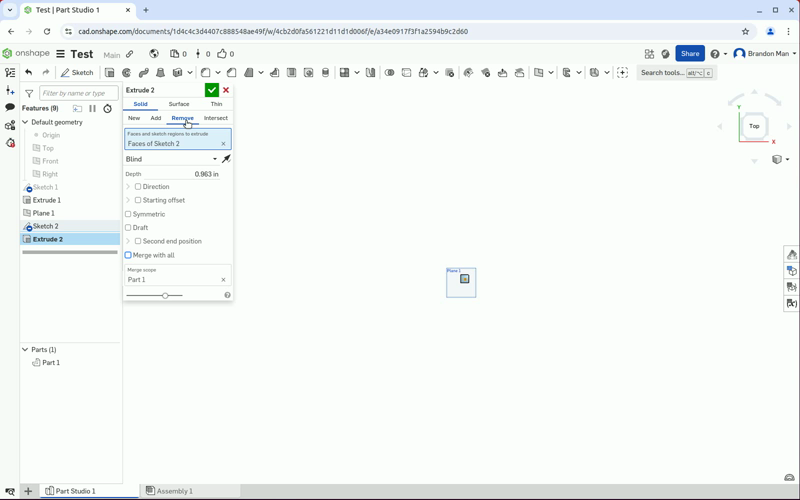
key(space)
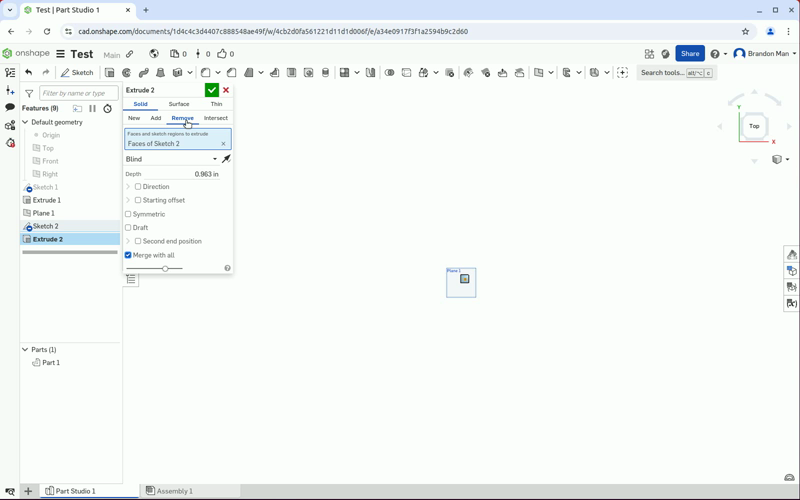
key(enter)
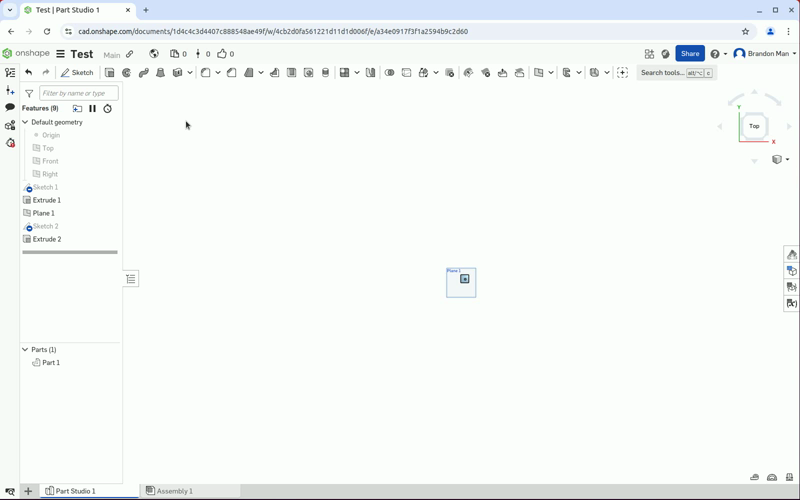
key(shift+h)
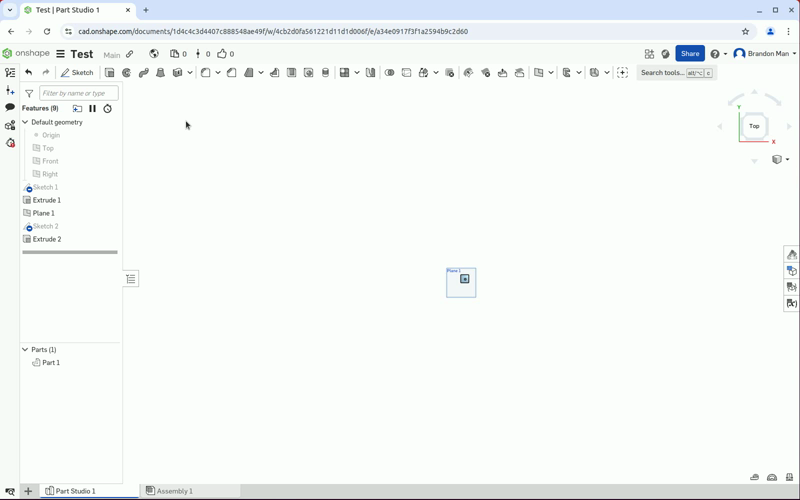
key(shift+h)
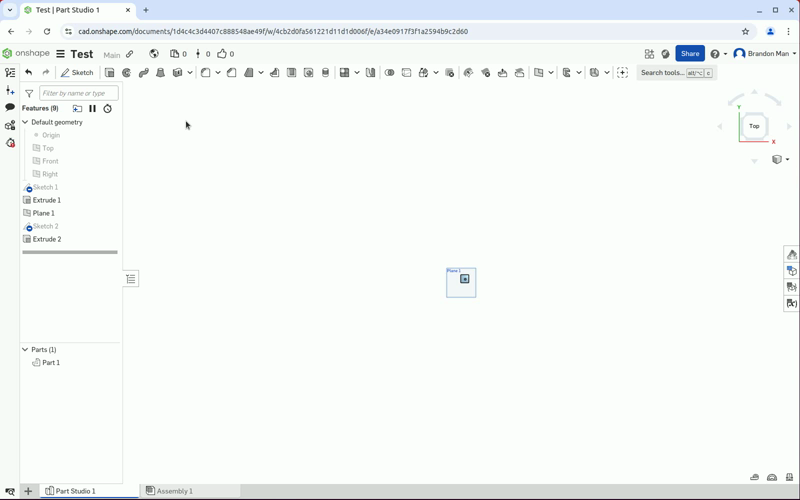
mouse_move(73, 189)
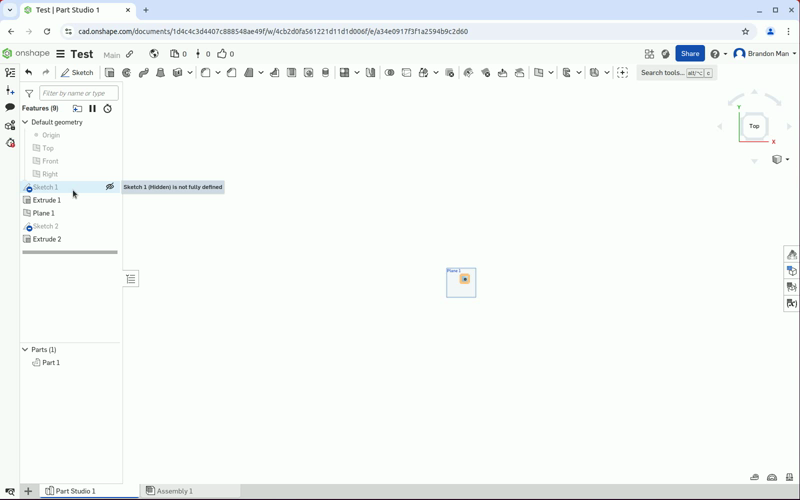
click(73, 189)
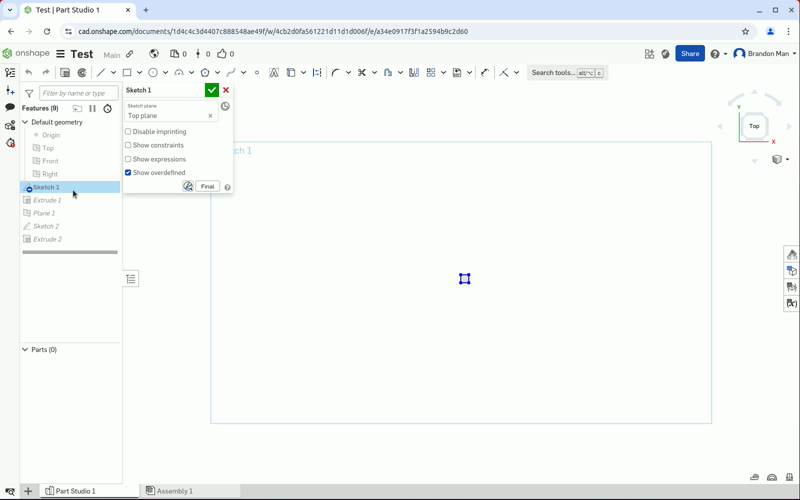
mouse_move(229, 92)
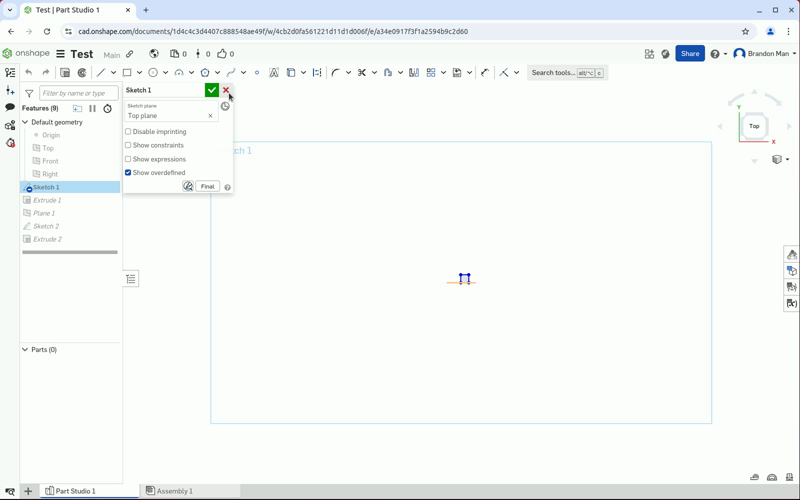
click(229, 92)
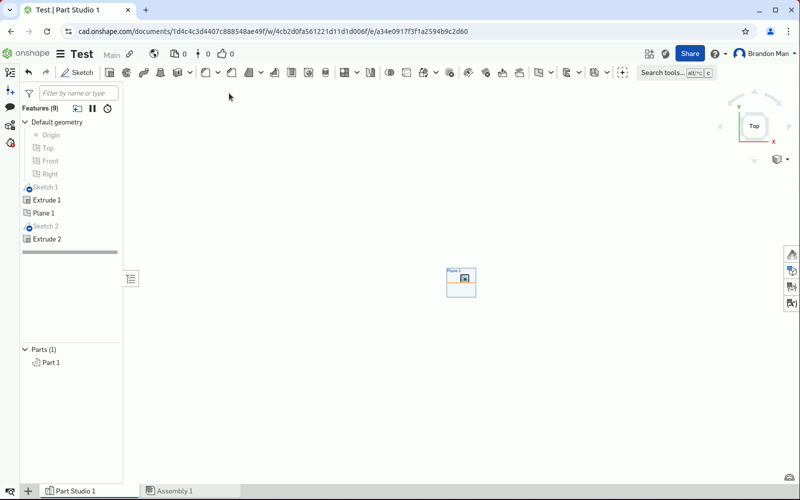
mouse_move(73, 352)
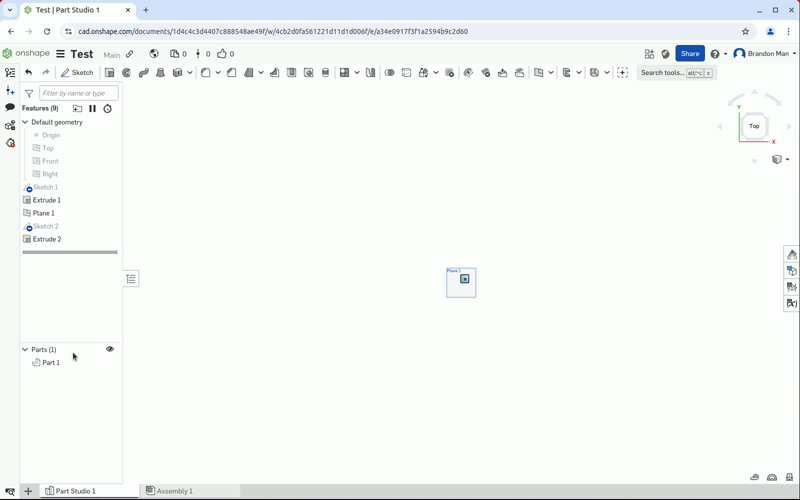
key(y)
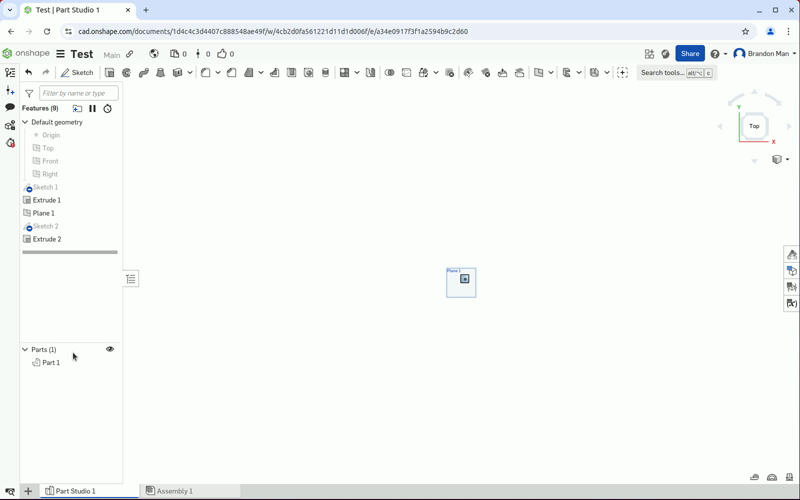
key(shift+p)
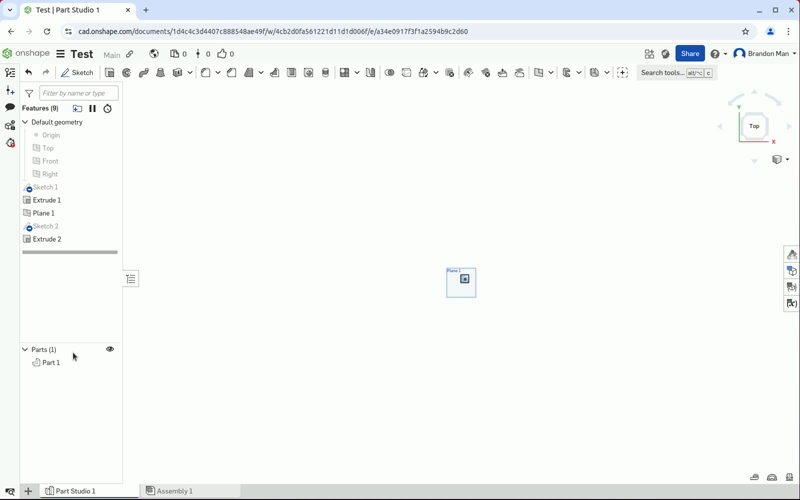
key(space)
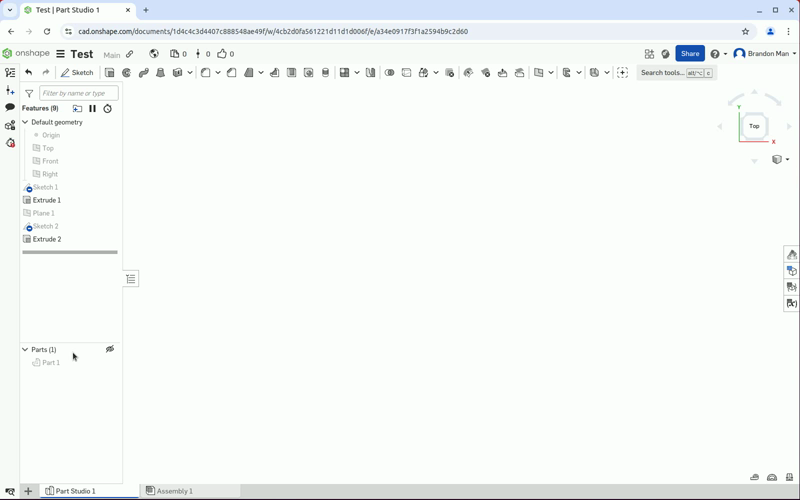
key_down(shift)
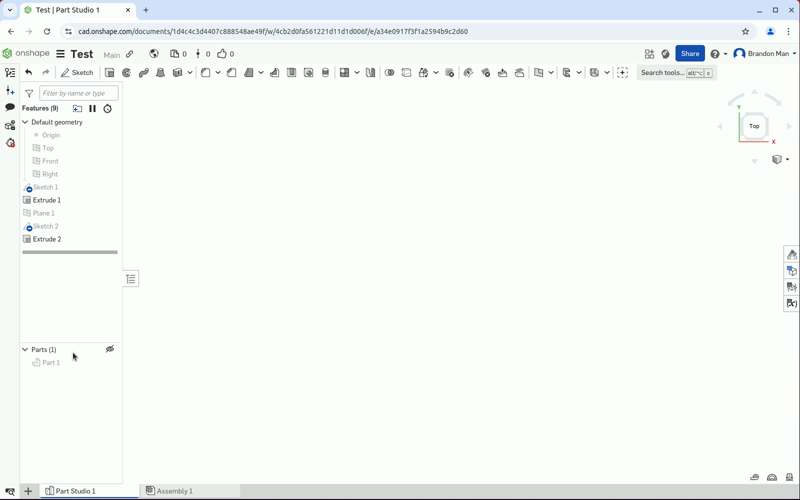
key(up)
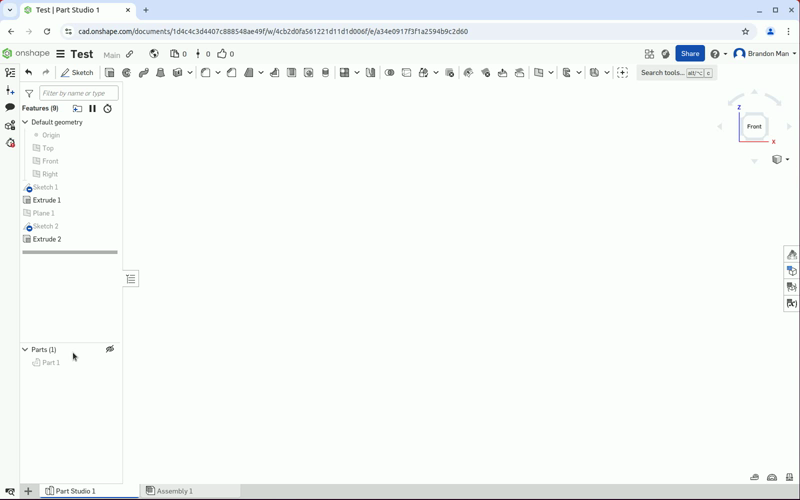
key_up(shift)
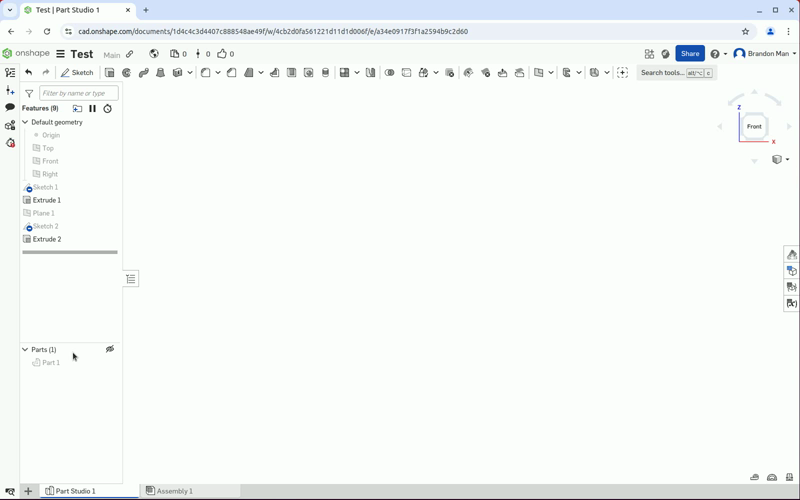
mouse_move(73, 352)
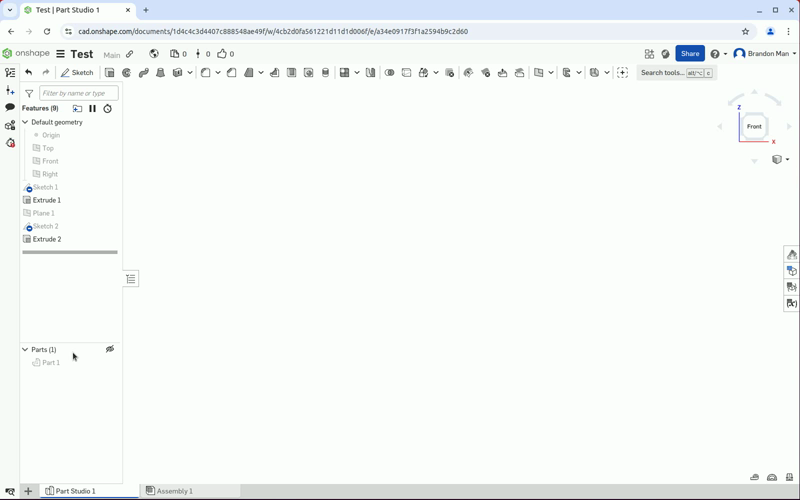
key(shift+y)
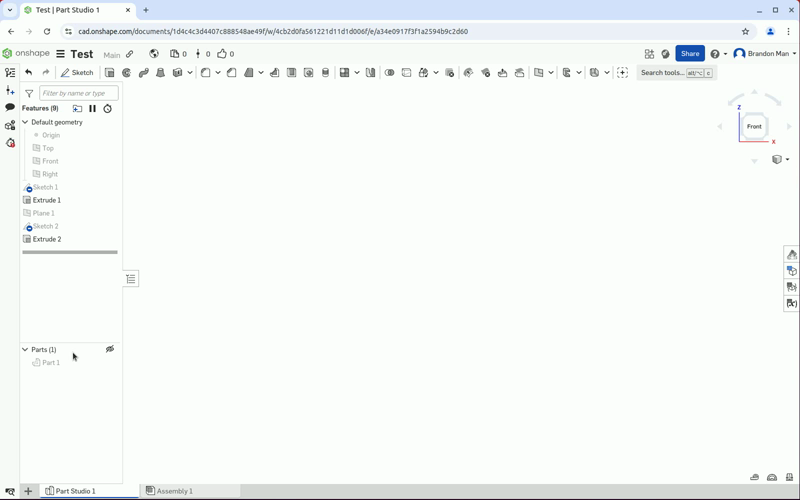
key(shift+s)
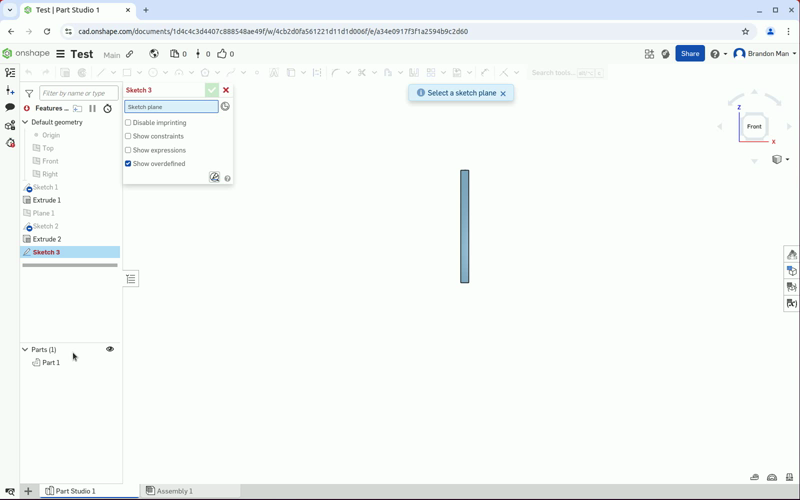
mouse_move(73, 163)
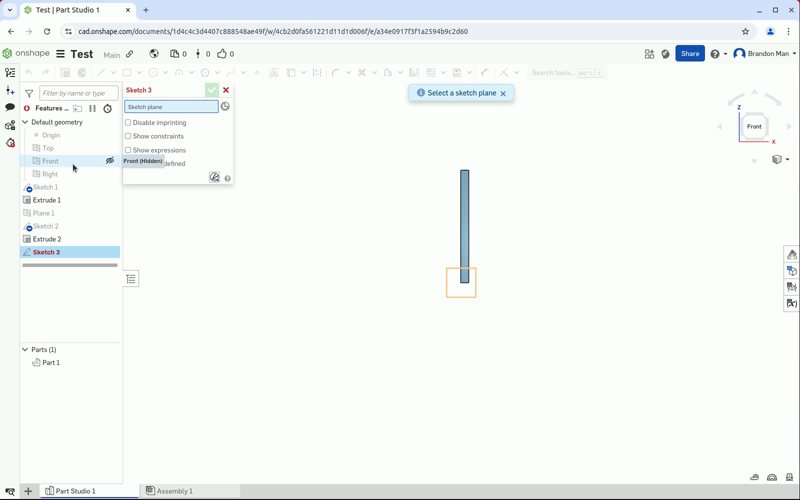
click(73, 163)
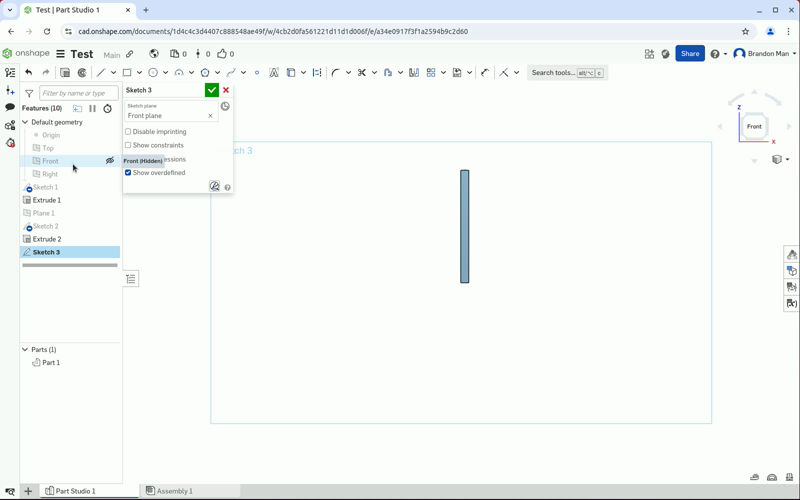
mouse_move(73, 352)
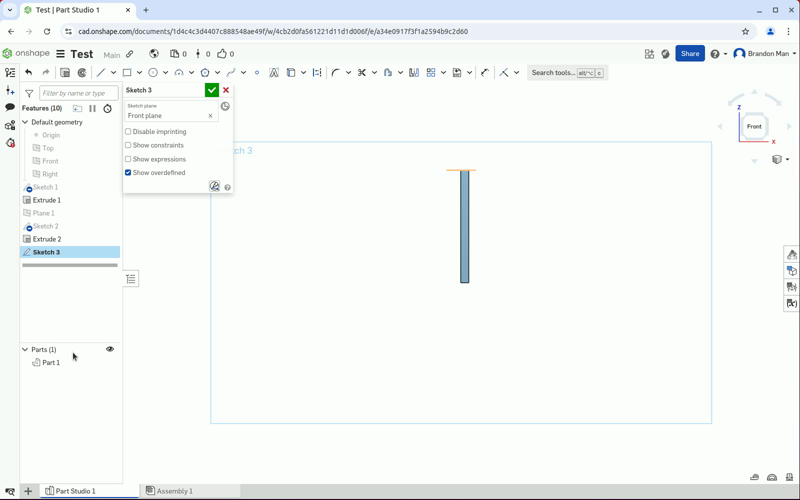
key(y)
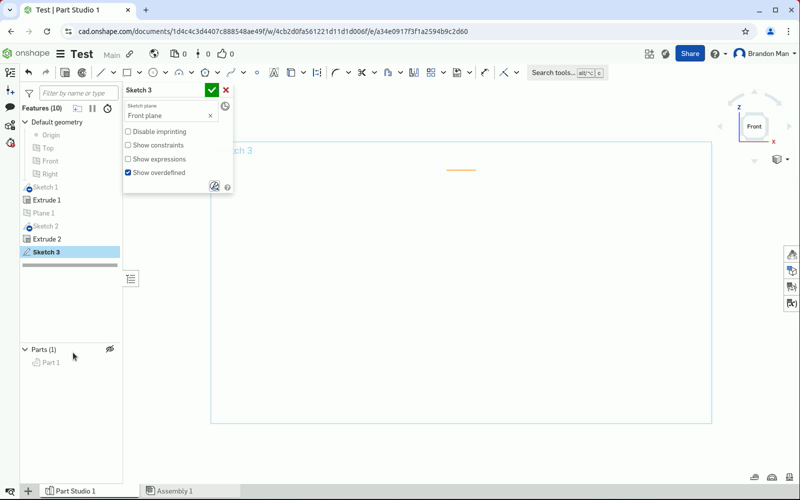
key(c)
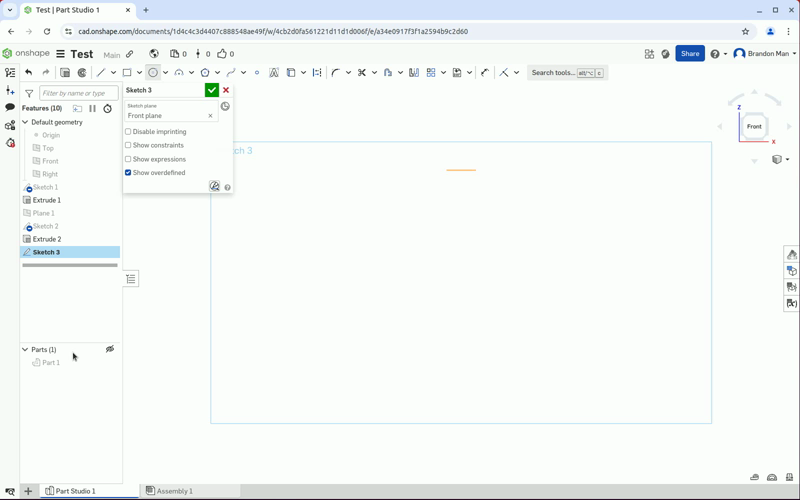
key_down(shift)
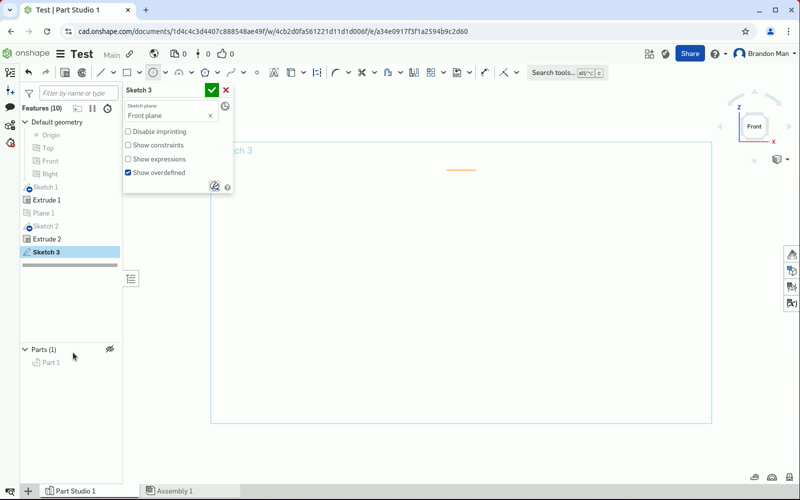
mouse_move(465, 171)
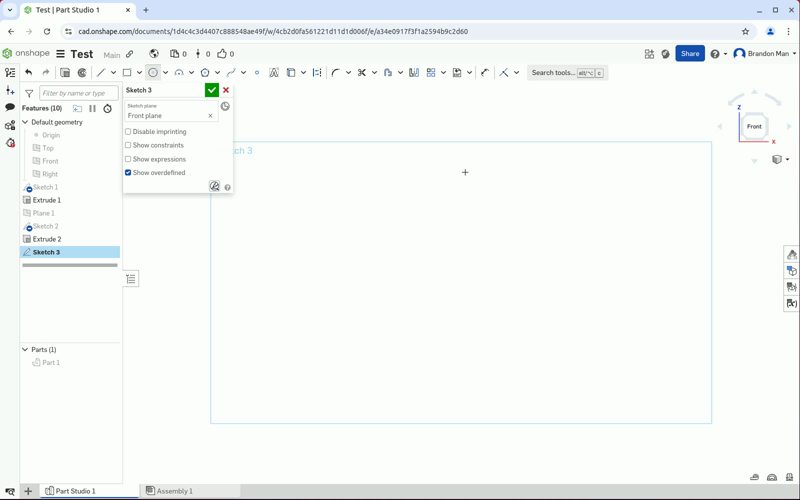
click(465, 171)
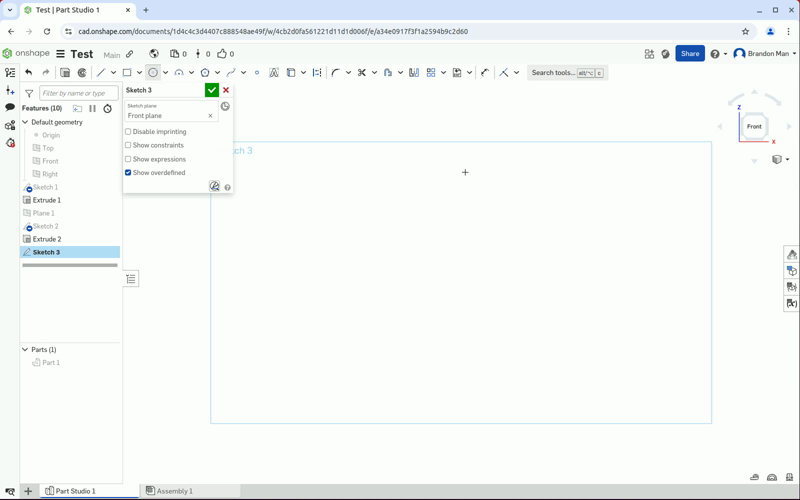
key_up(shift)
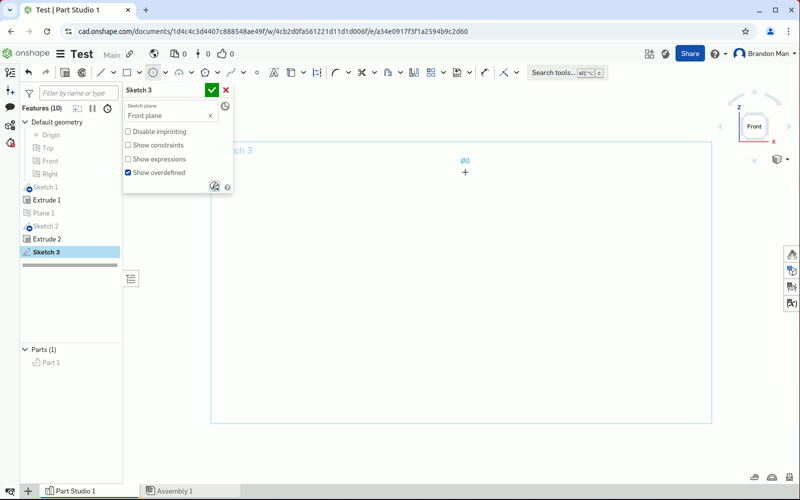
mouse_move(466, 171)
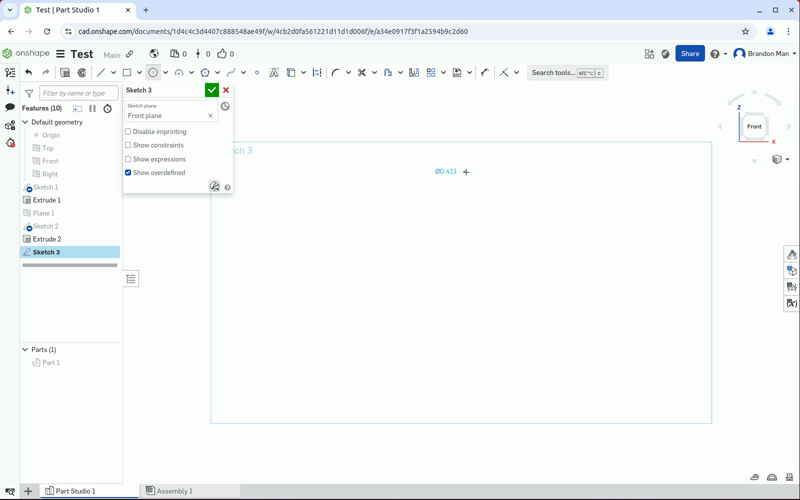
scroll(6)
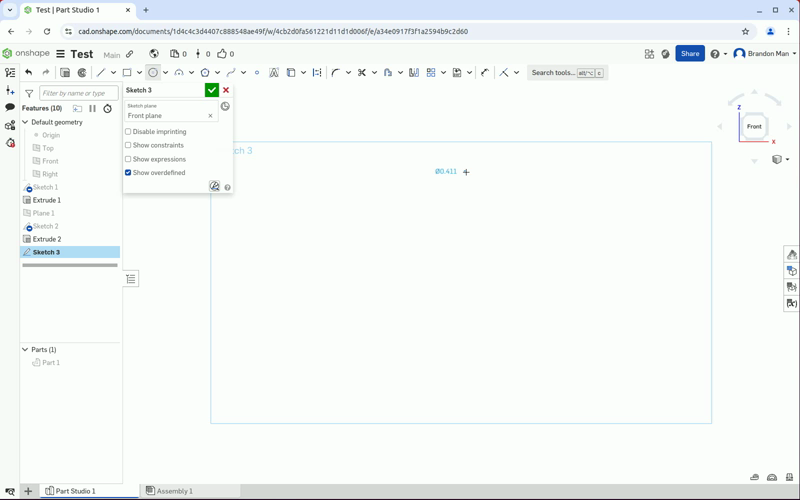
scroll(6)
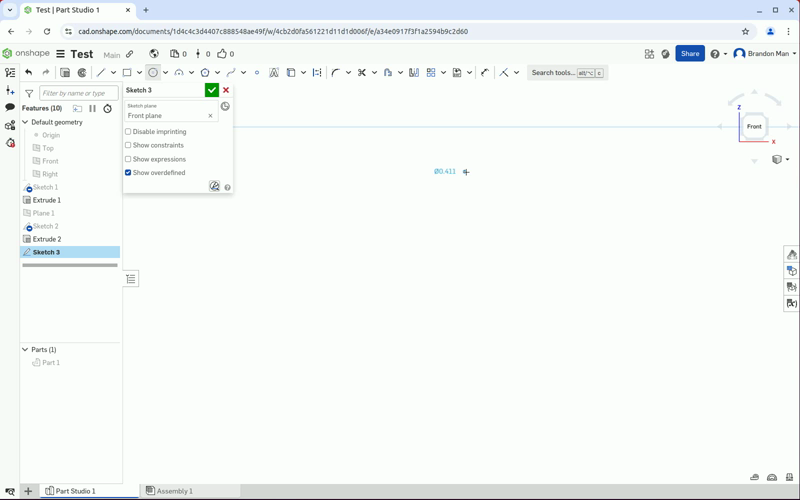
scroll(6)
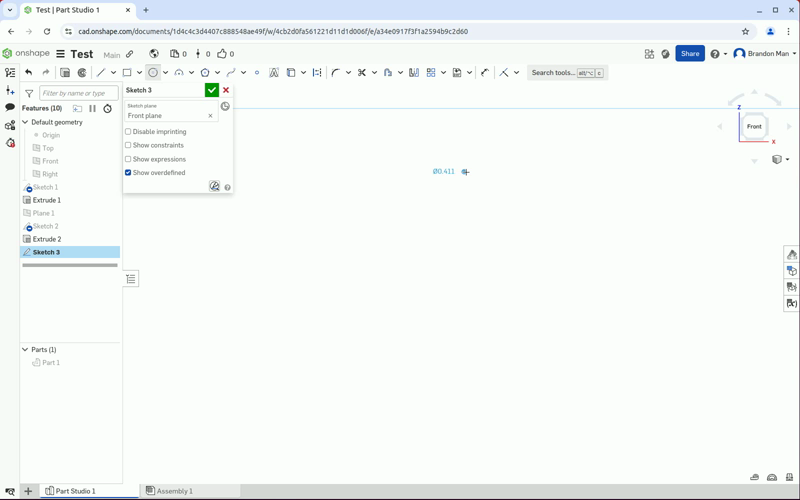
scroll(6)
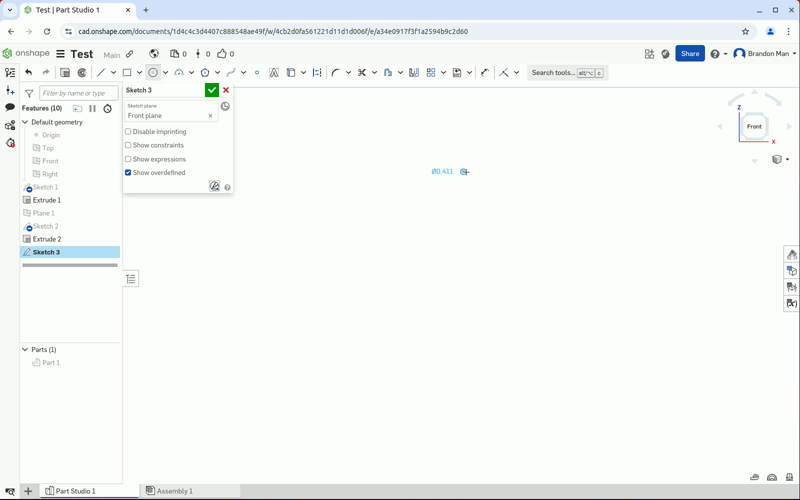
scroll(6)
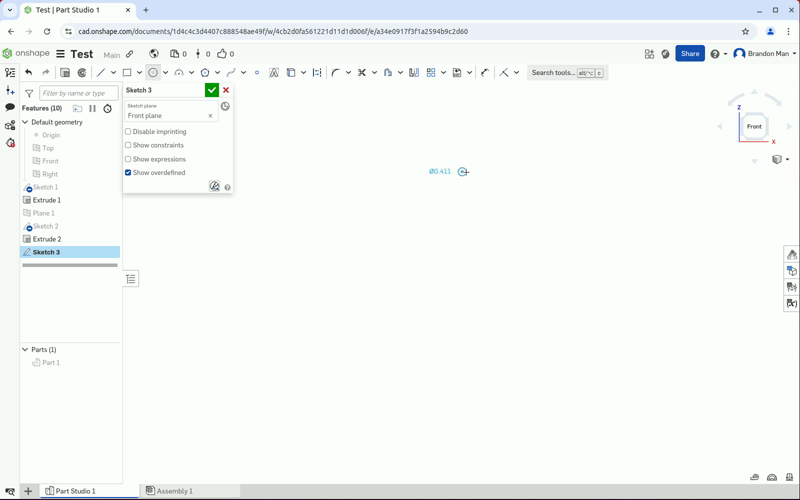
scroll(6)
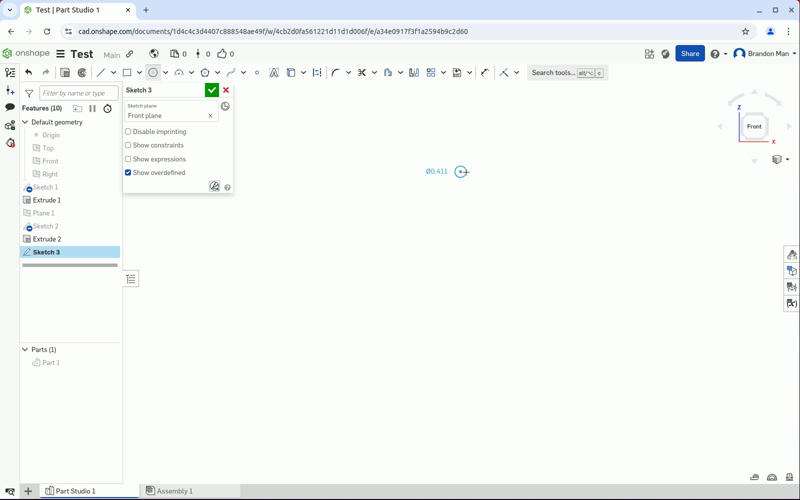
scroll(6)
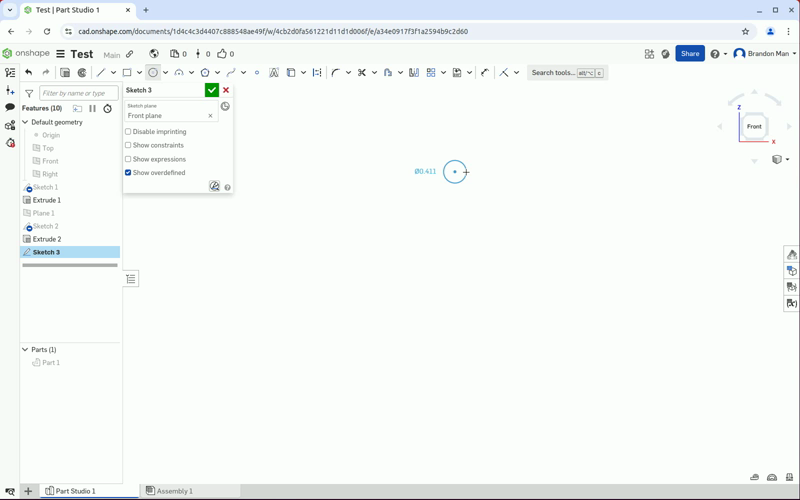
click(466, 171)
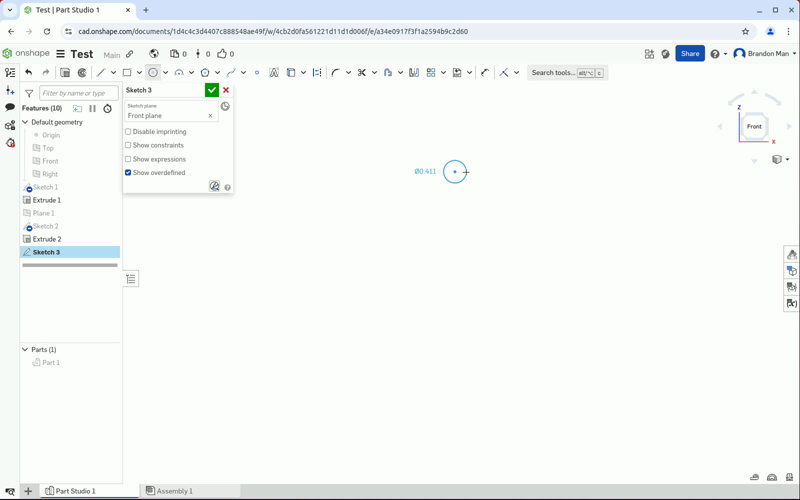
scroll(-6)
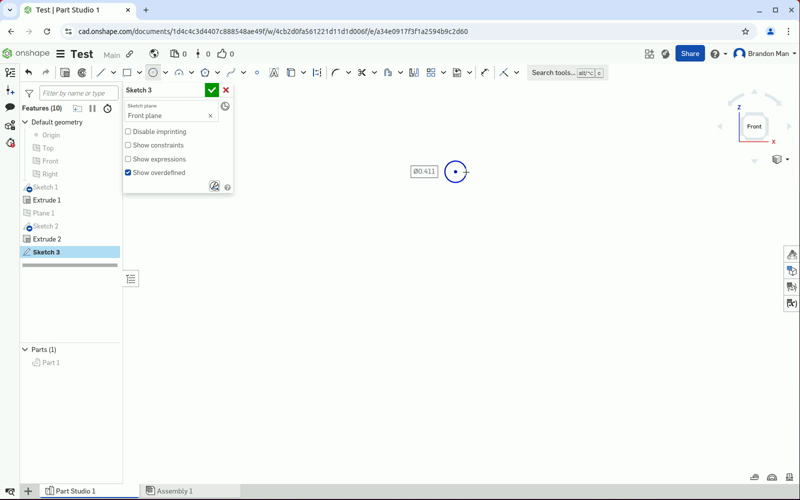
scroll(-6)
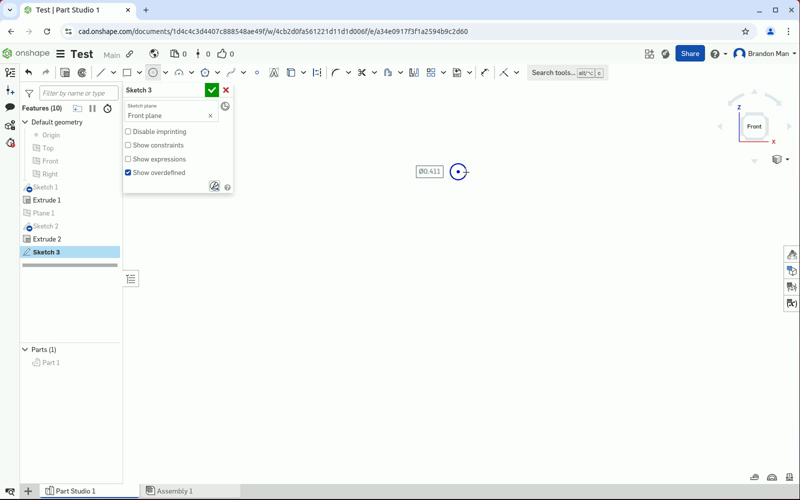
scroll(-6)
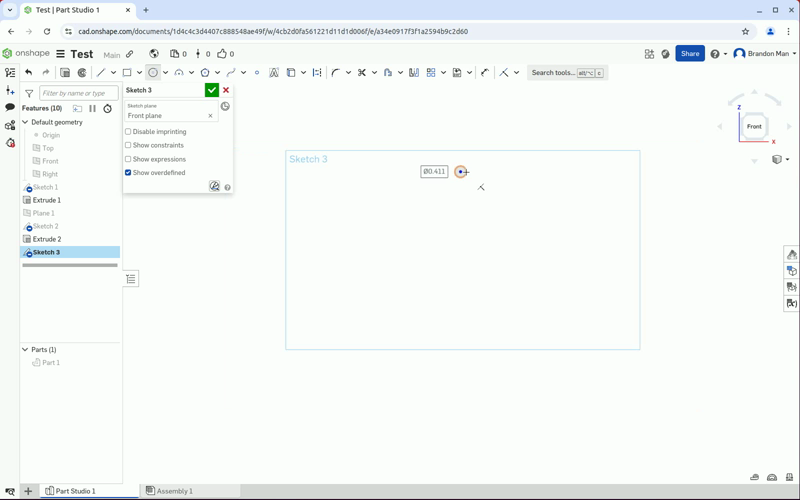
scroll(-6)
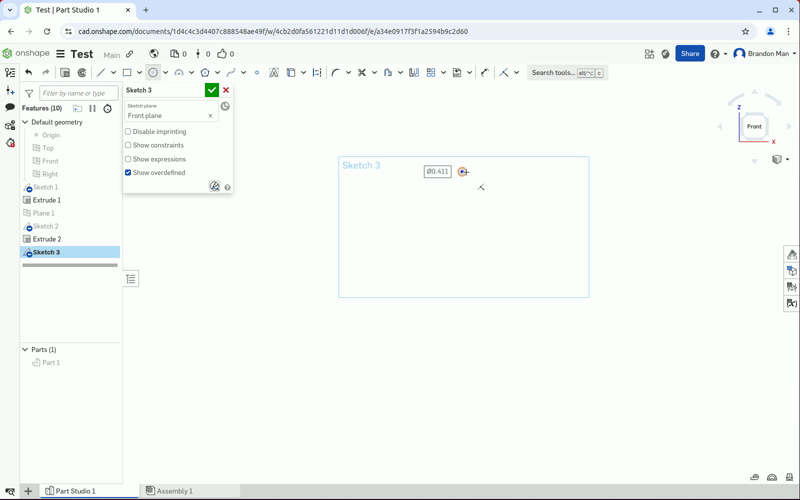
scroll(-6)
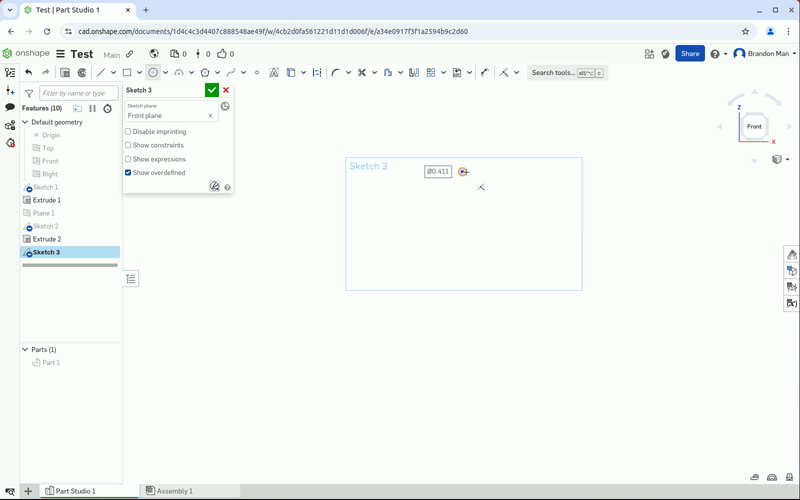
scroll(-6)
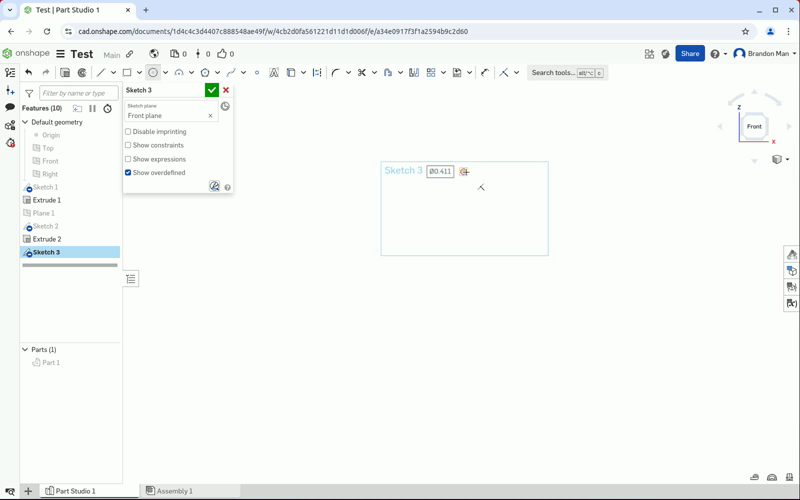
scroll(-6)
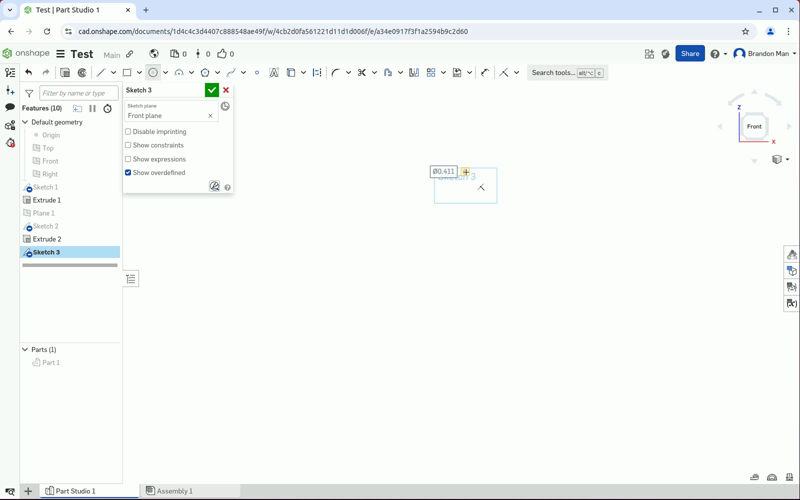
key(esc)
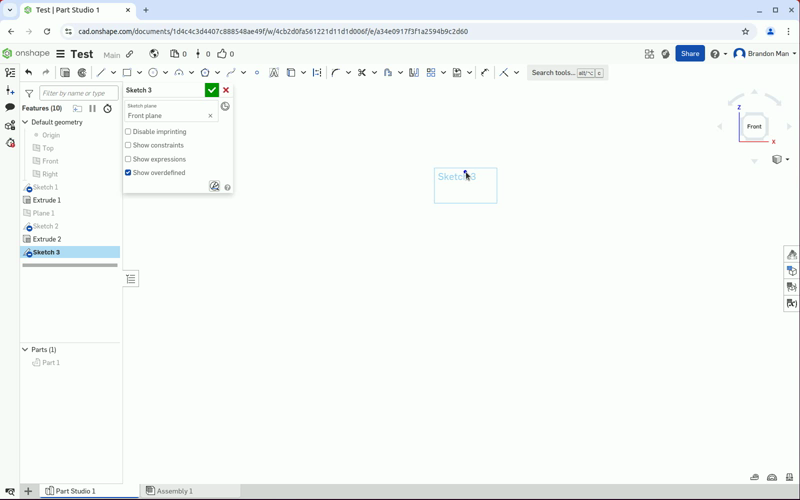
mouse_move(465, 172)
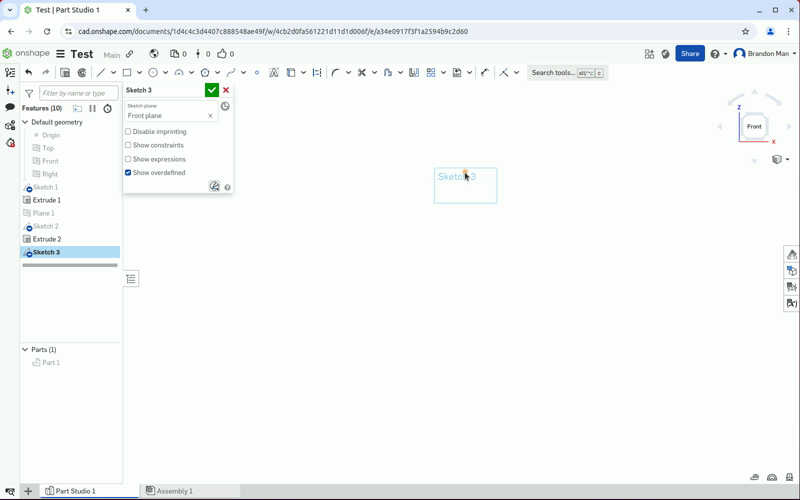
scroll(6)
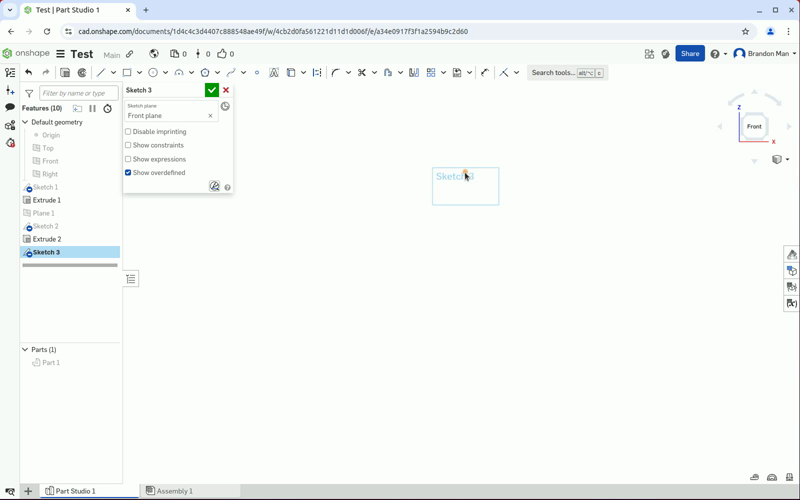
scroll(6)
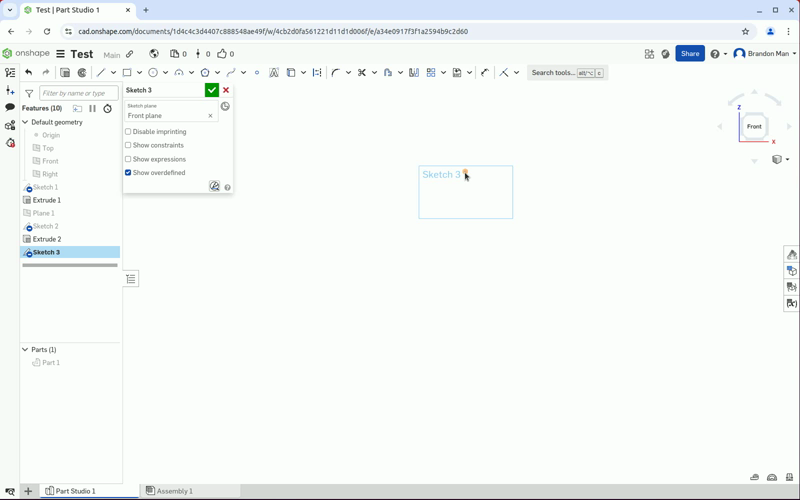
scroll(6)
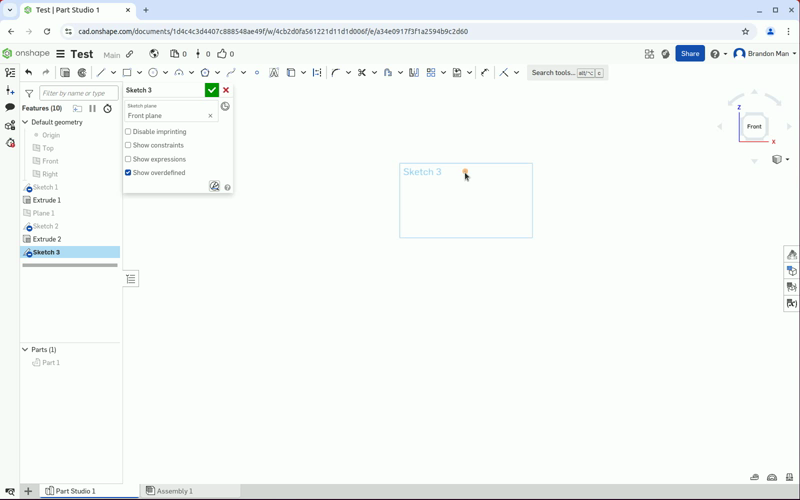
scroll(6)
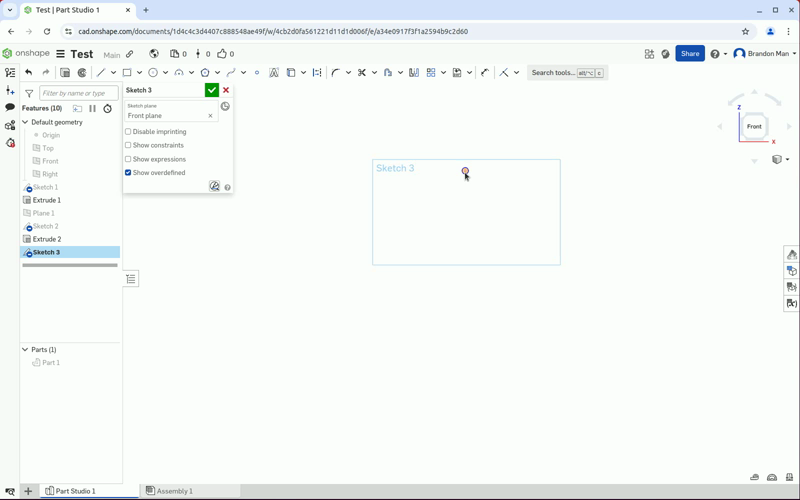
scroll(6)
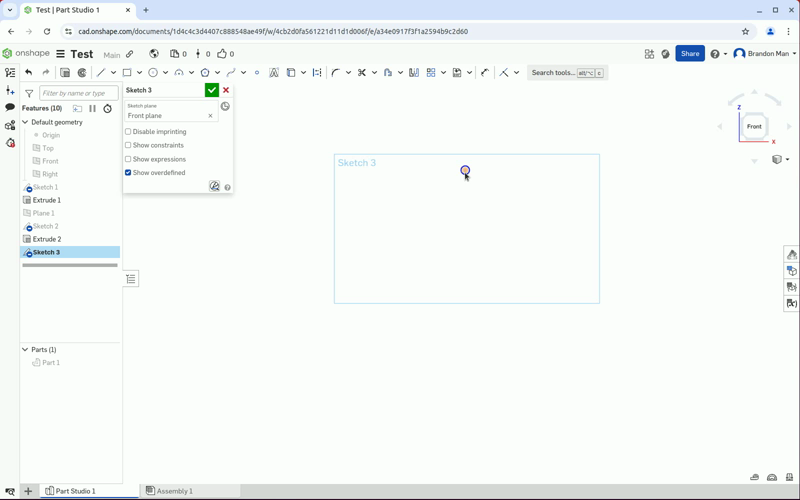
scroll(6)
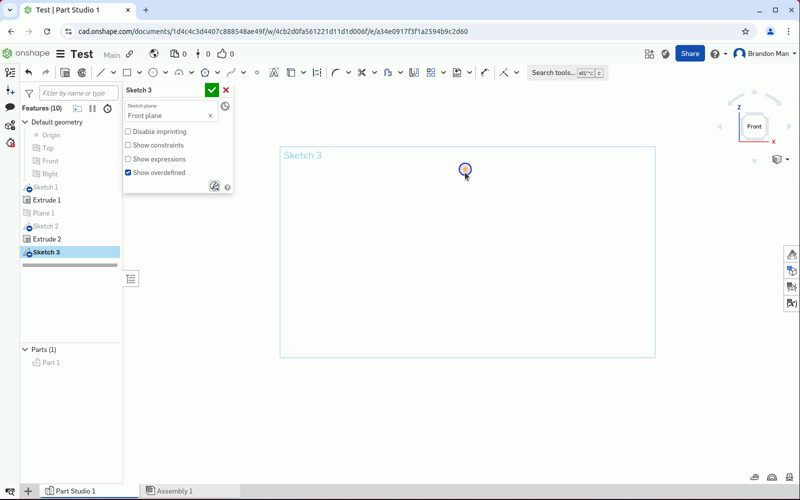
scroll(6)
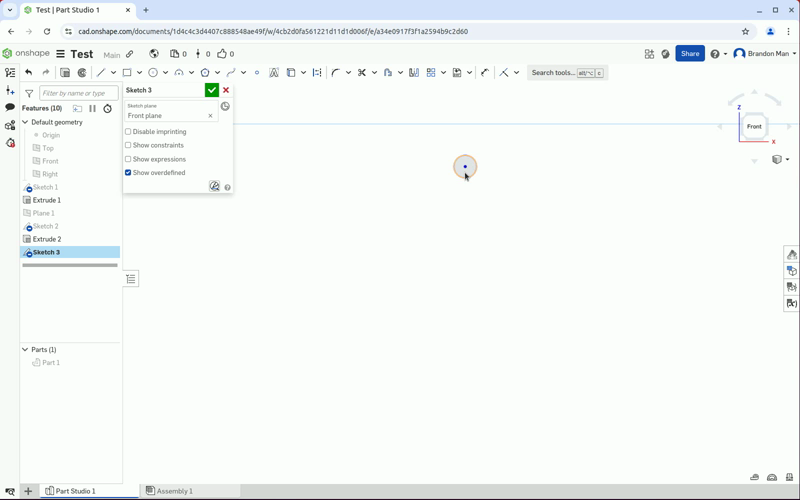
click(465, 172)
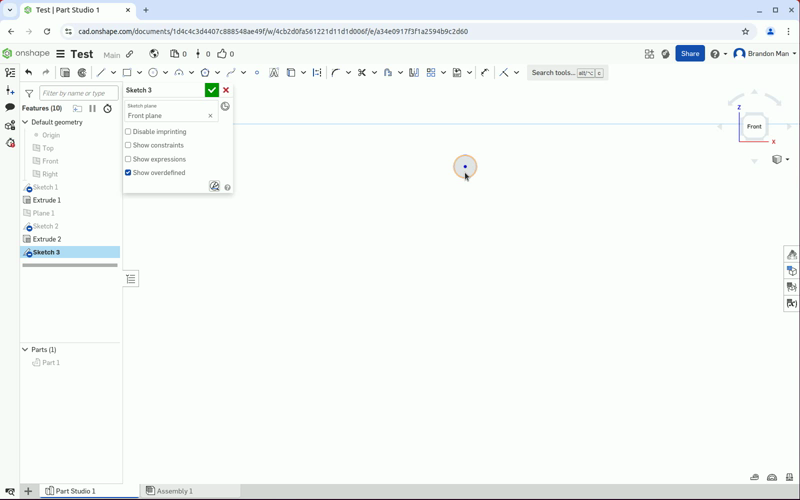
scroll(-6)
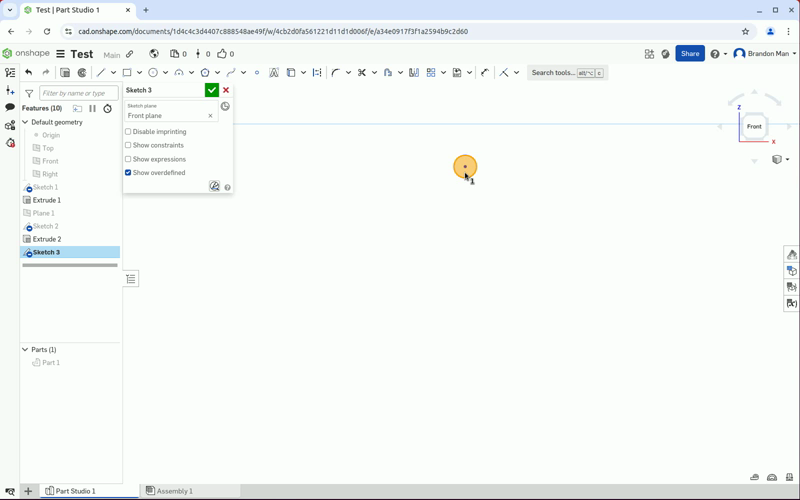
scroll(-6)
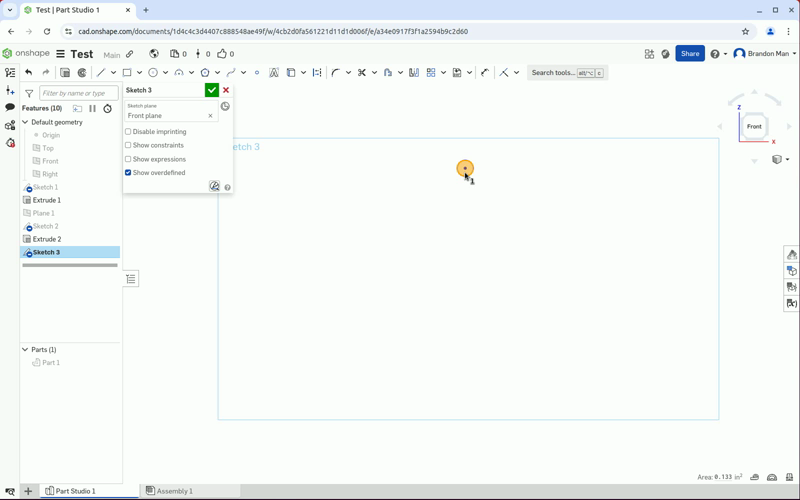
scroll(-6)
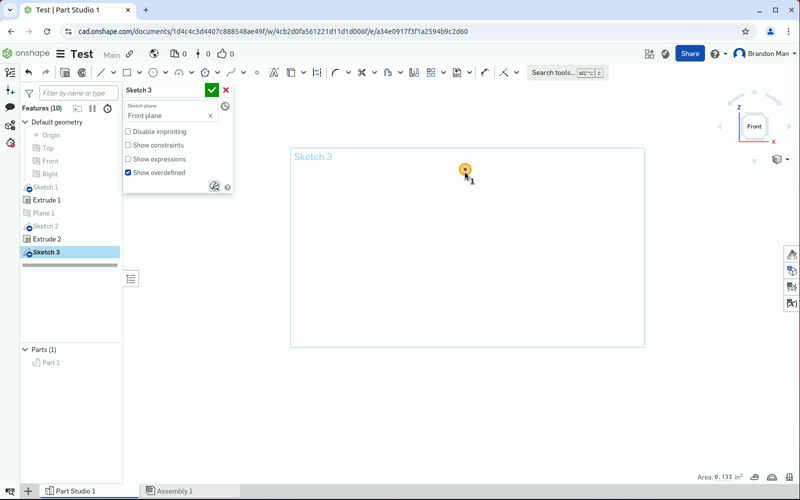
scroll(-6)
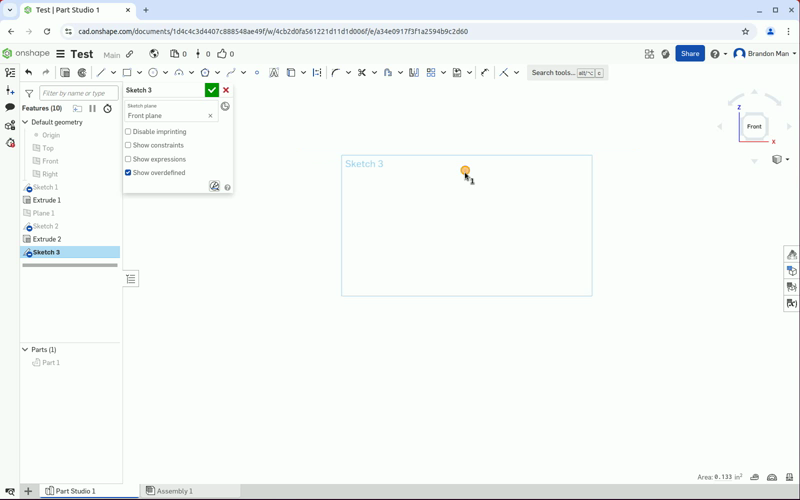
scroll(-6)
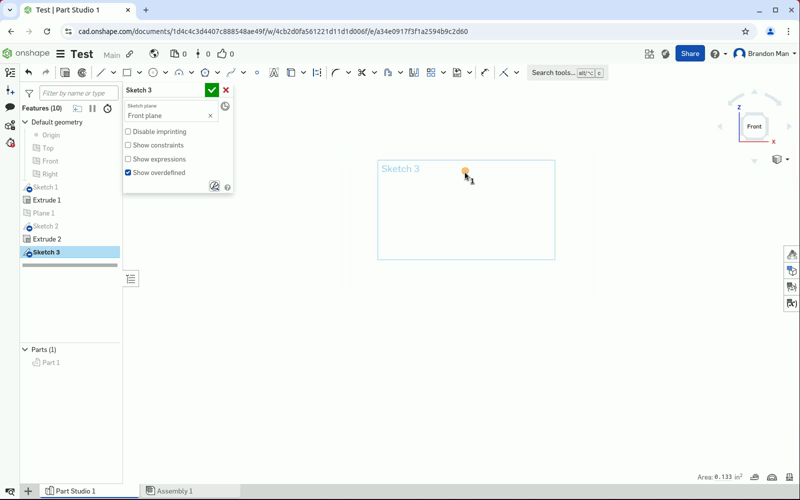
scroll(-6)
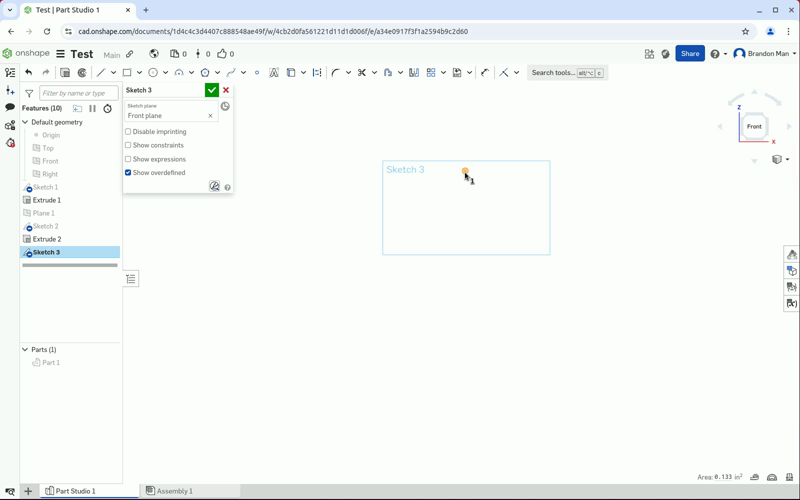
scroll(-6)
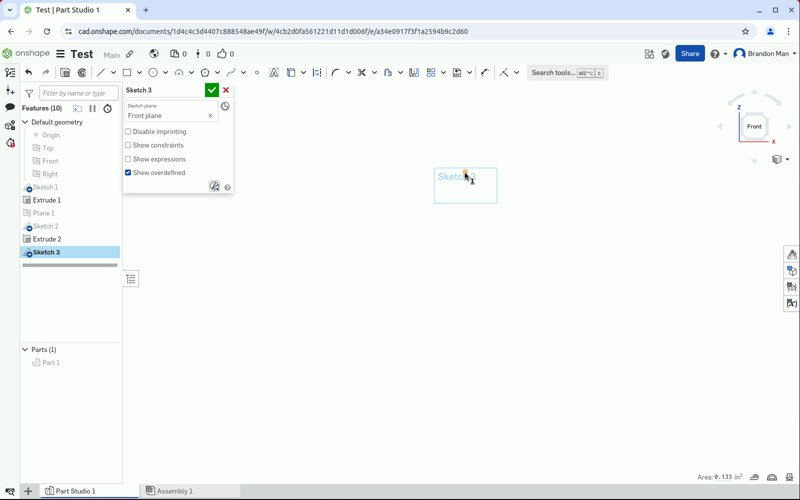
mouse_move(73, 352)
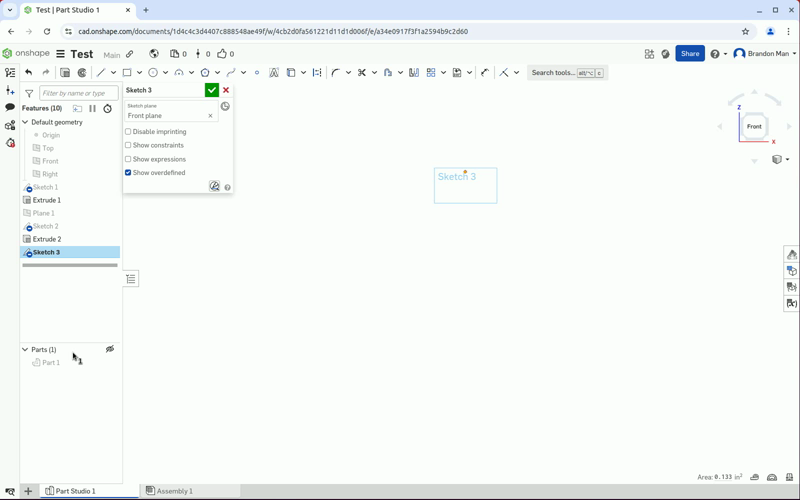
key(shift+y)
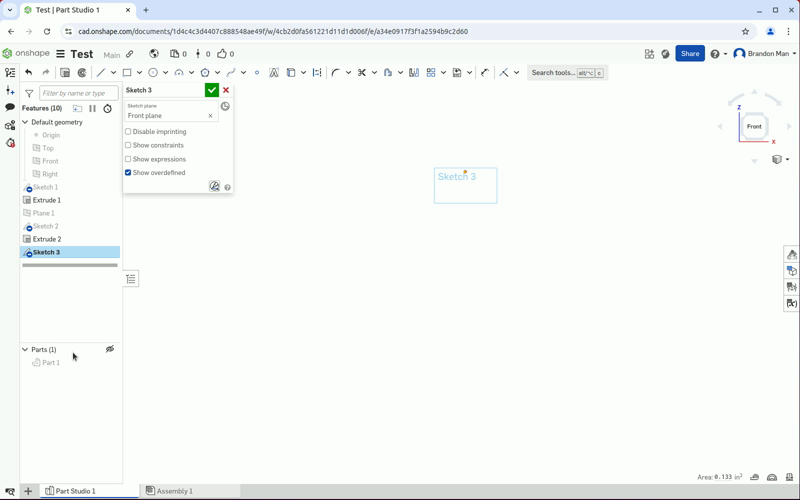
key(shift+e)
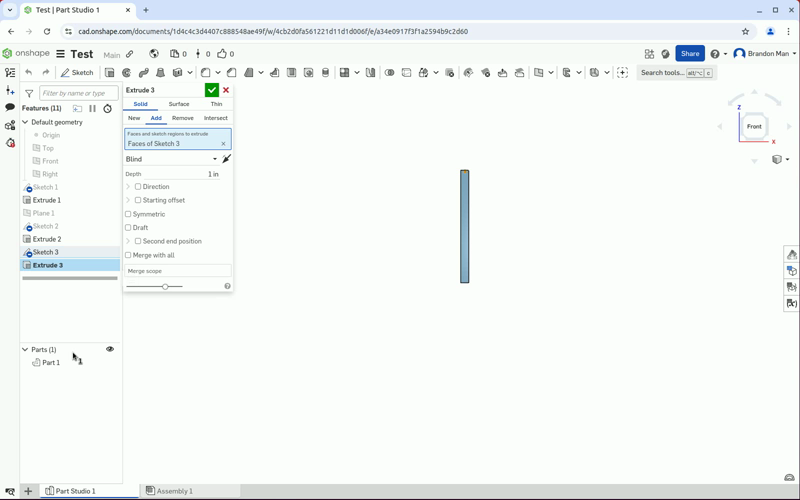
mouse_move(143, 106)
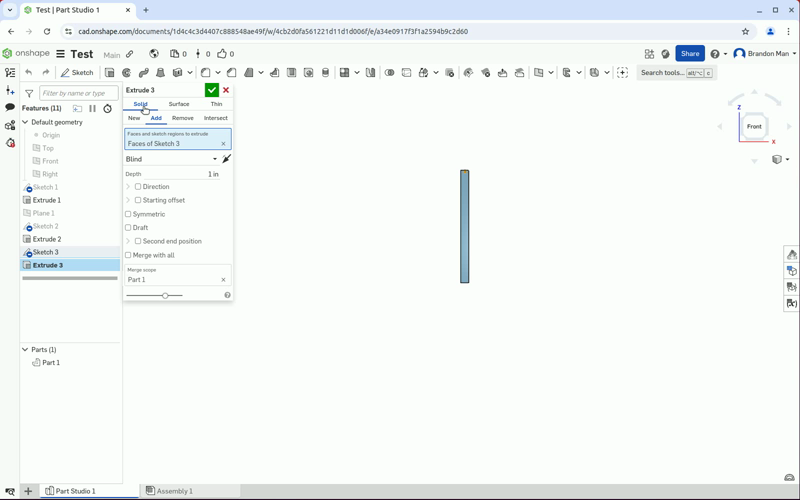
click(143, 106)
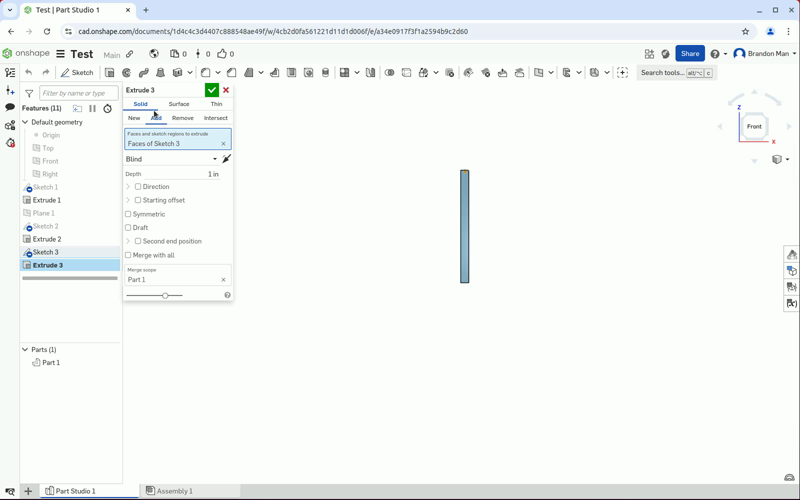
mouse_move(186, 120)
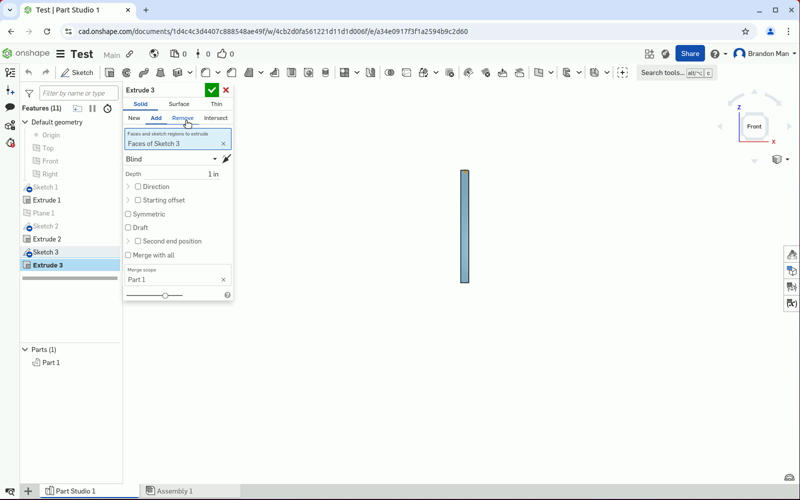
click(186, 120)
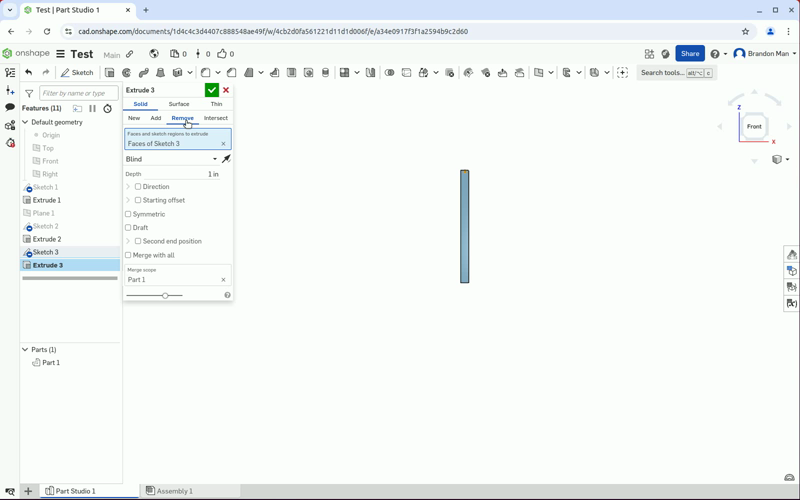
key(tab, 4)
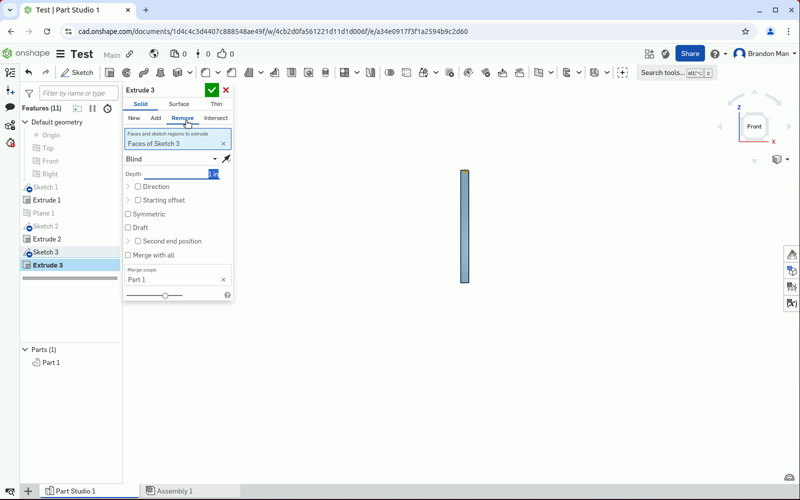
text(0.722)
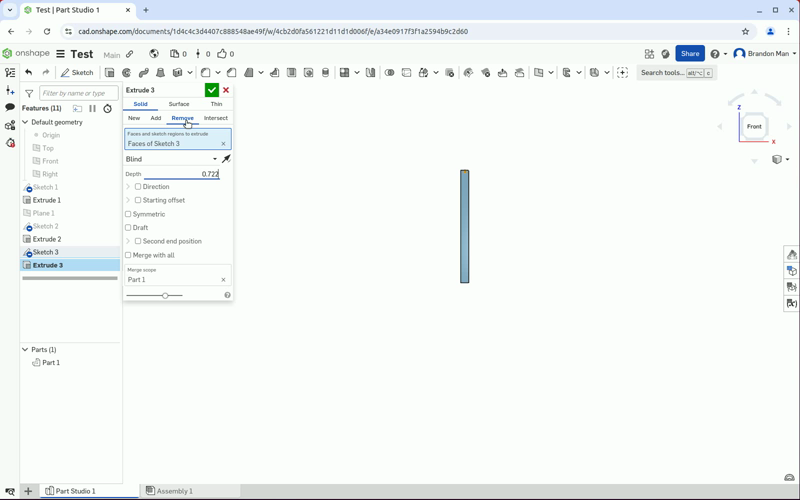
key(tab, 6)
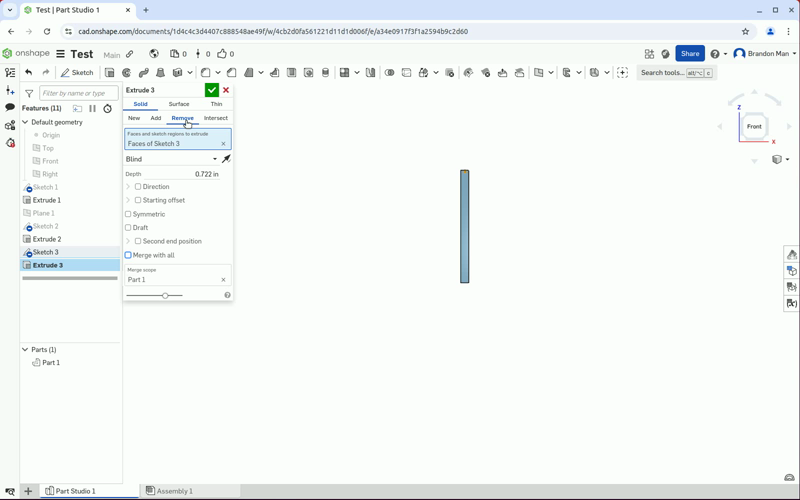
key(space)
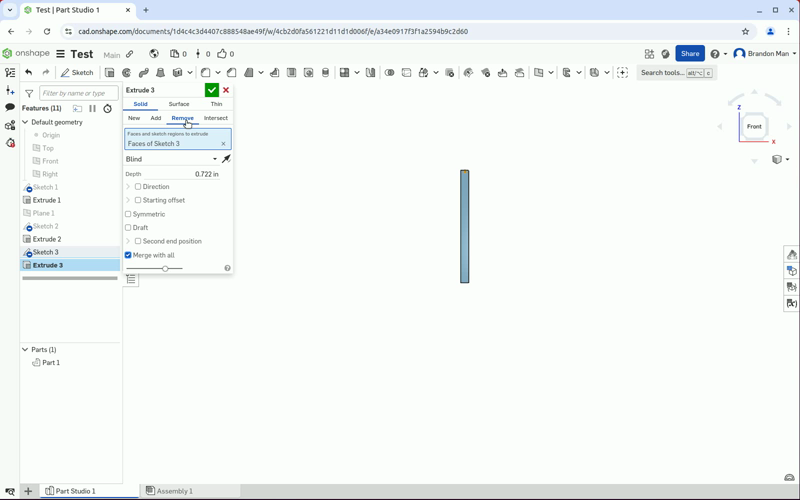
key(enter)
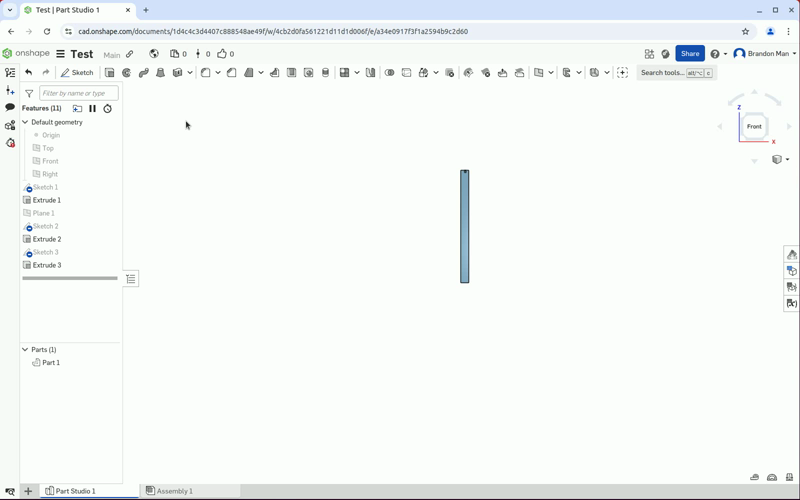
key(shift+h)
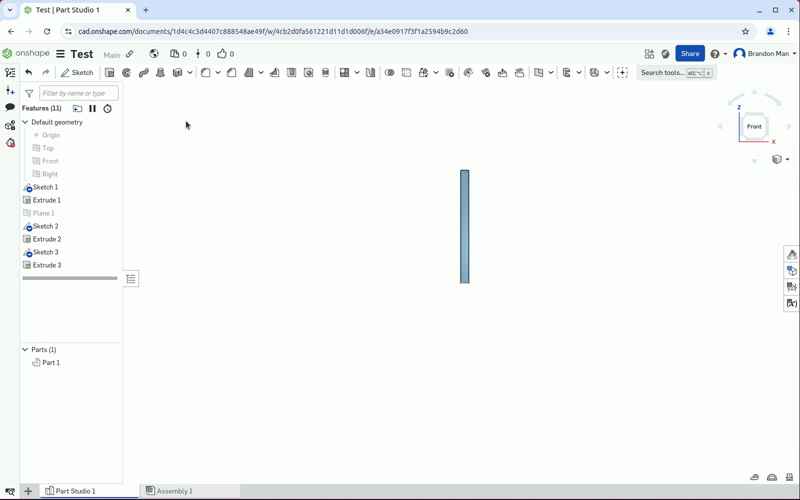
key(shift+h)
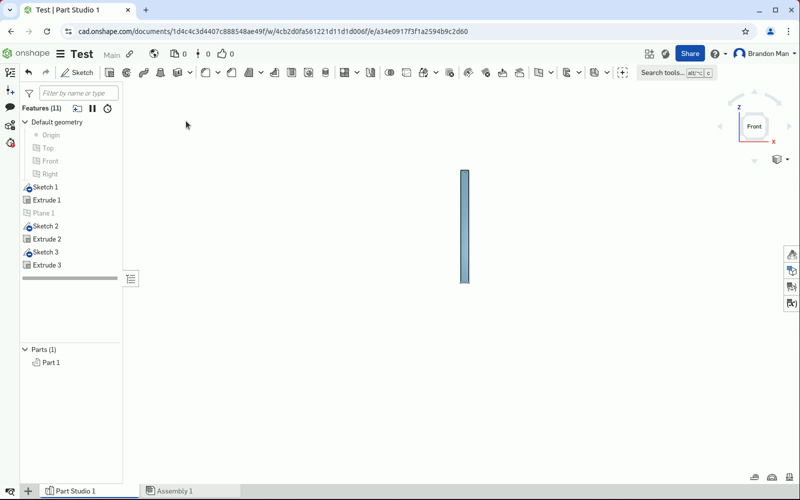
key(shift+7)
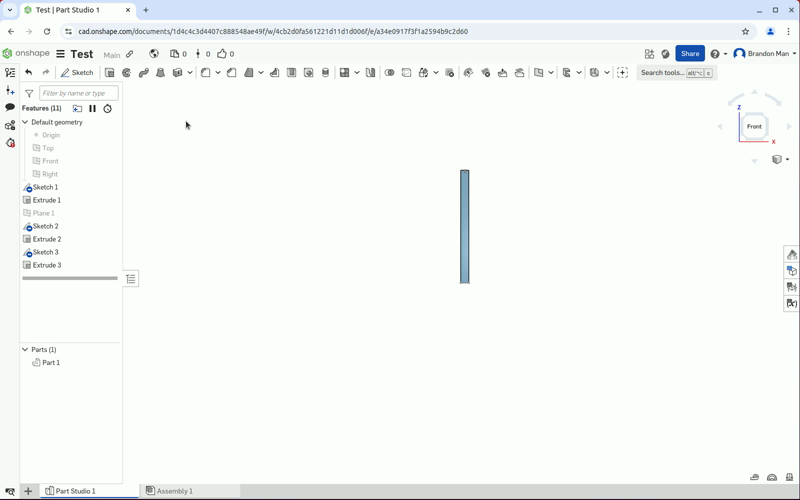
key(left, 2)
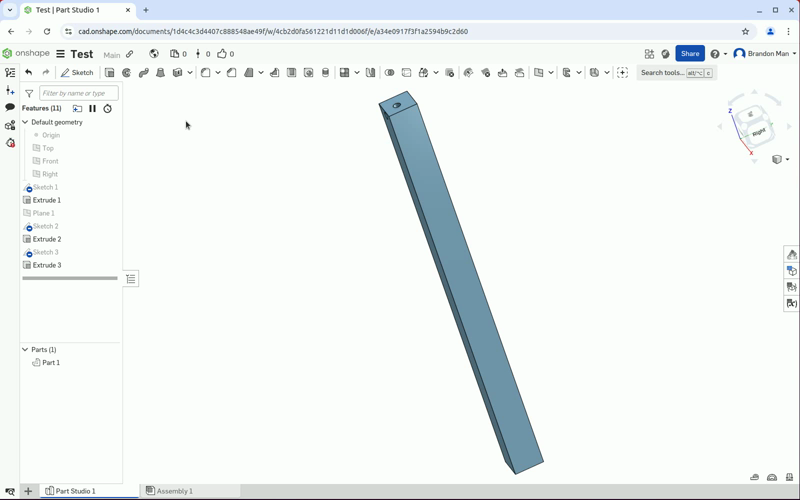
key(down, 2)
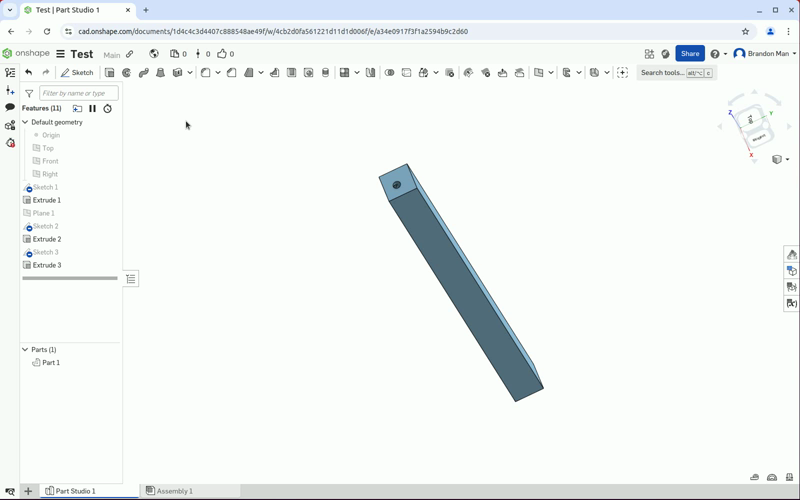
key(up, 2)
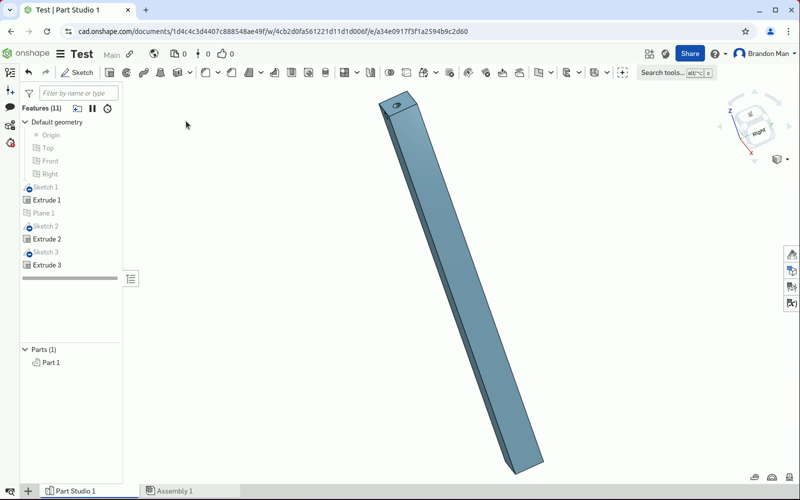
key(right, 2)
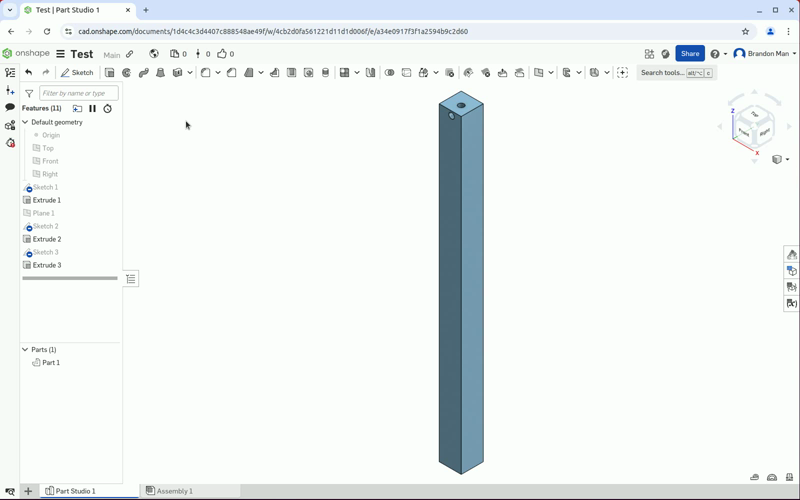
mouse_move(73, 189)
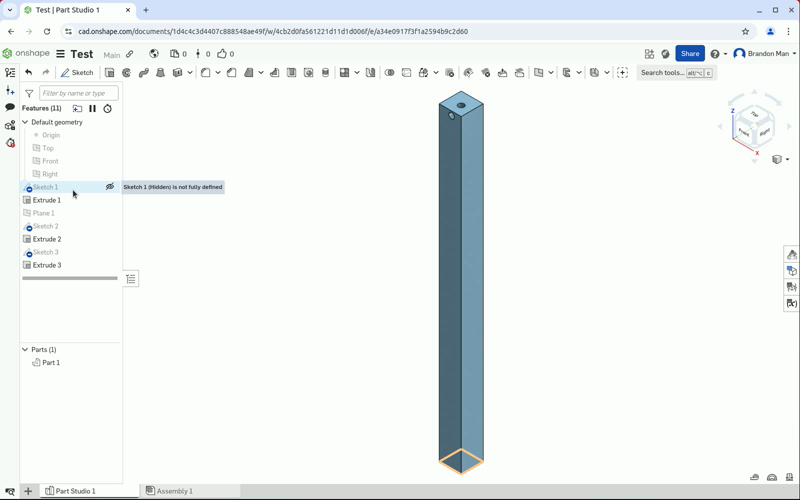
click(73, 189)